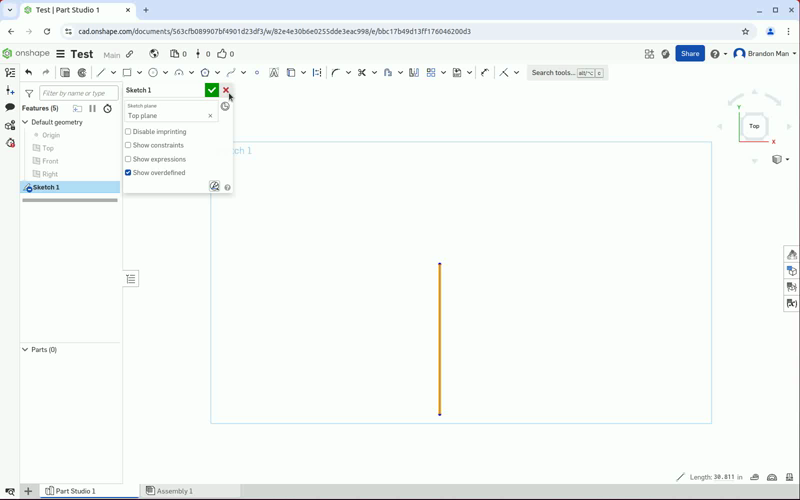
key(shift+h)
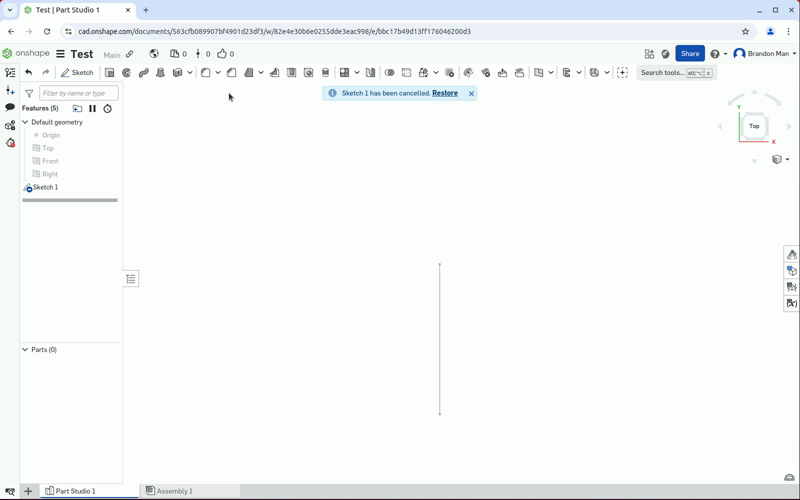
mouse_move(73, 352)
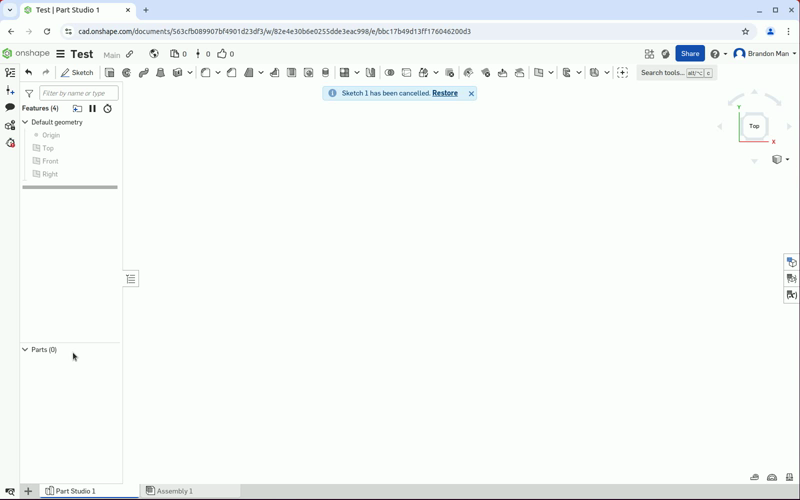
key(y)
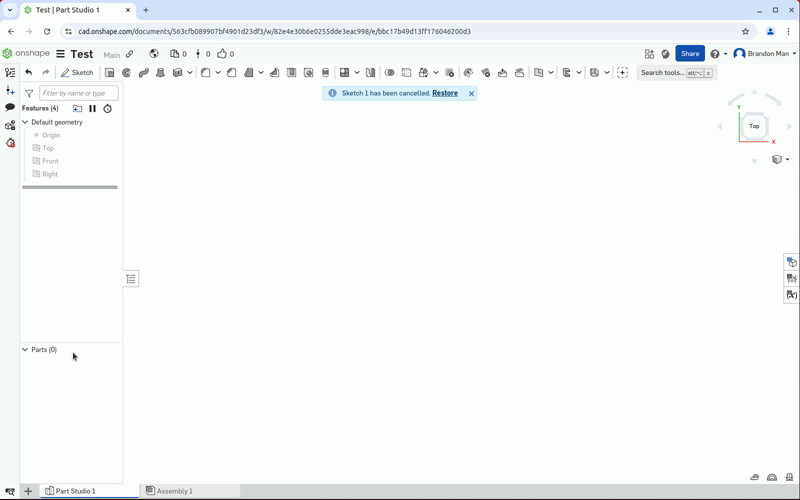
key(shift+p)
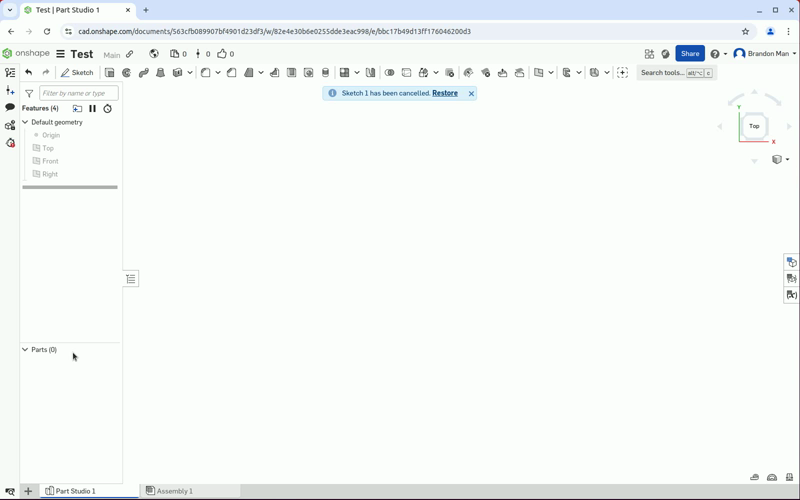
key(space)
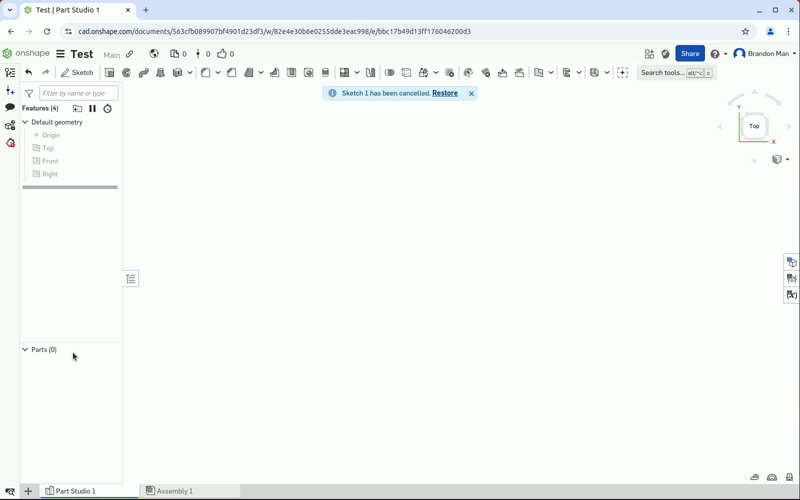
key_down(shift)
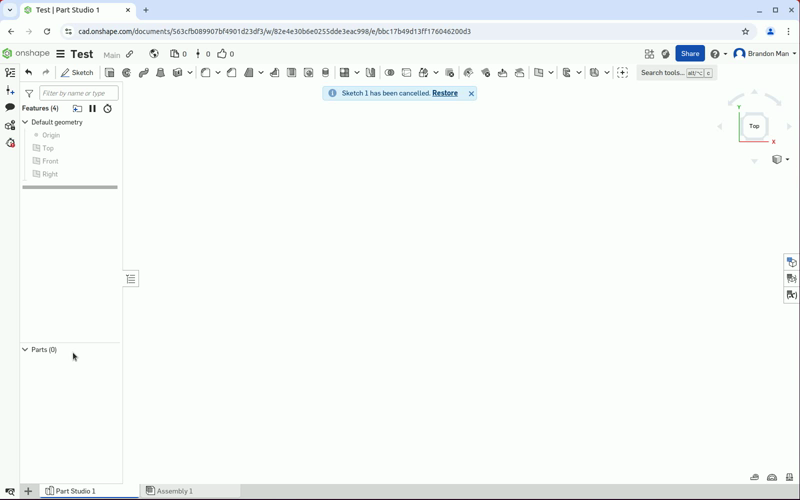
key(up)
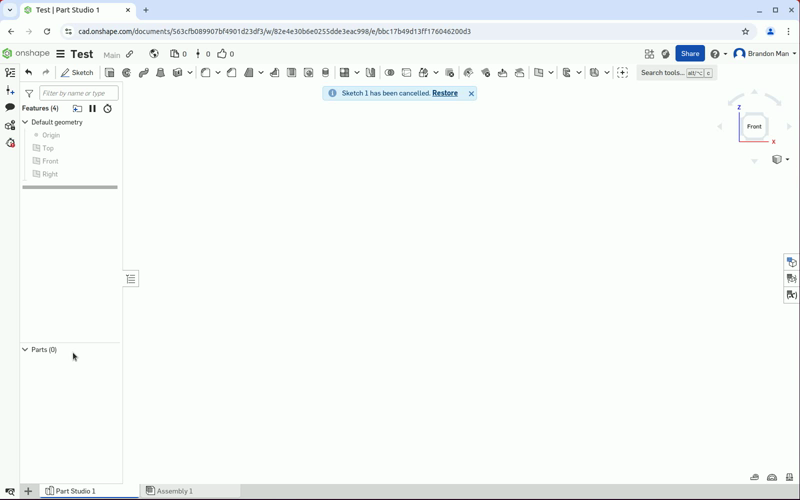
key_up(shift)
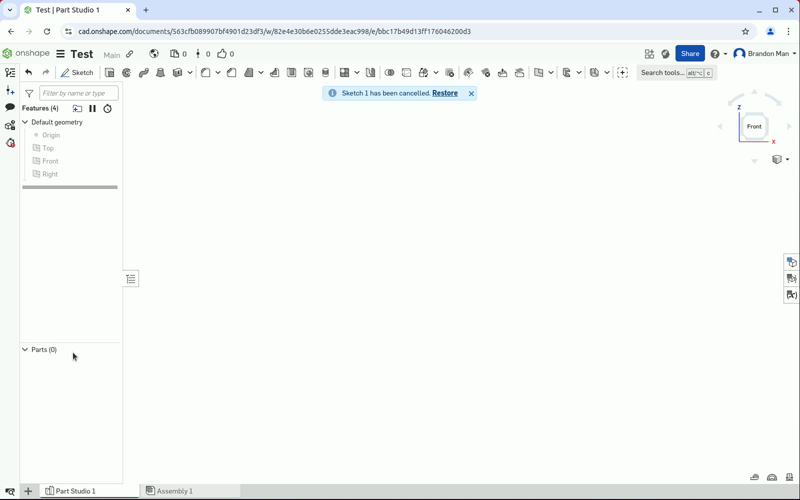
mouse_move(73, 352)
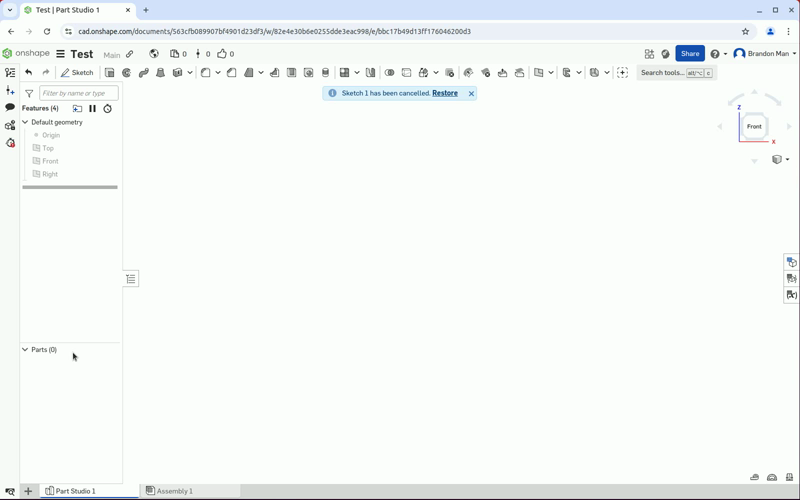
key(shift+y)
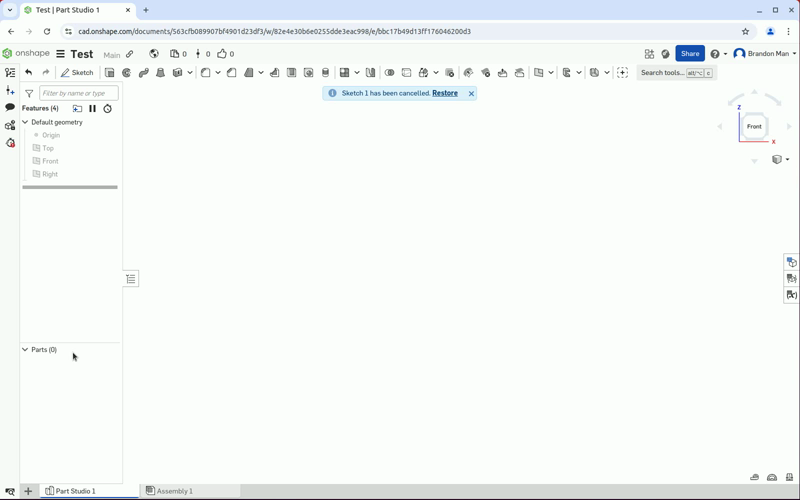
key(shift+s)
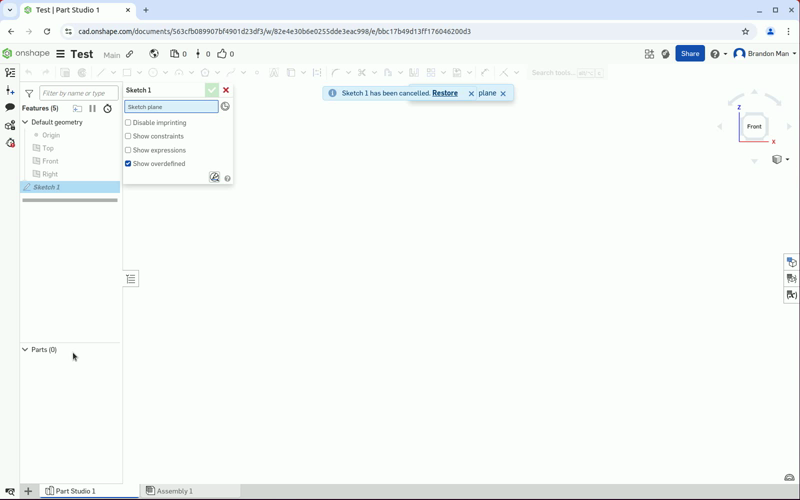
mouse_move(73, 163)
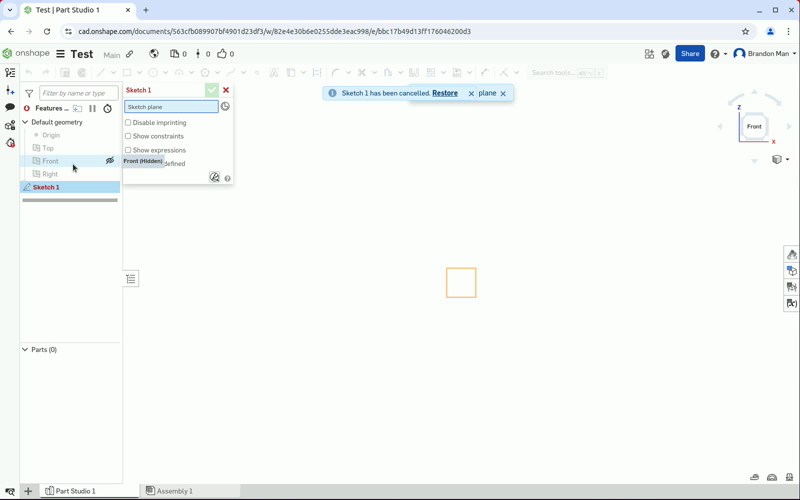
click(73, 163)
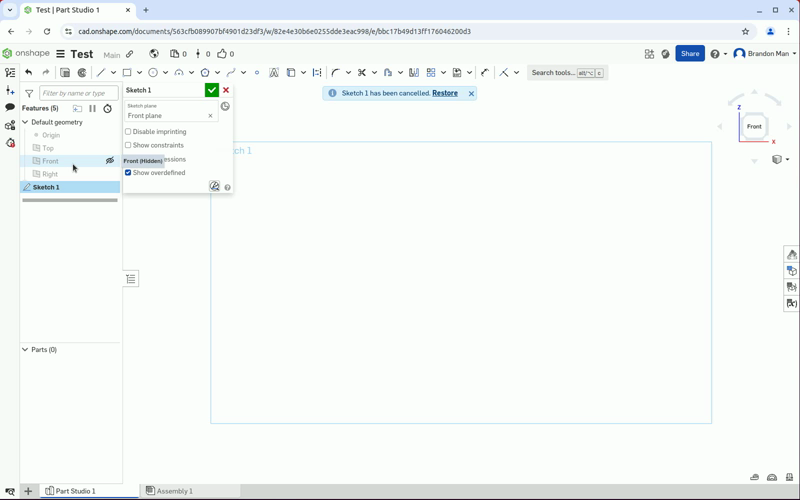
mouse_move(73, 352)
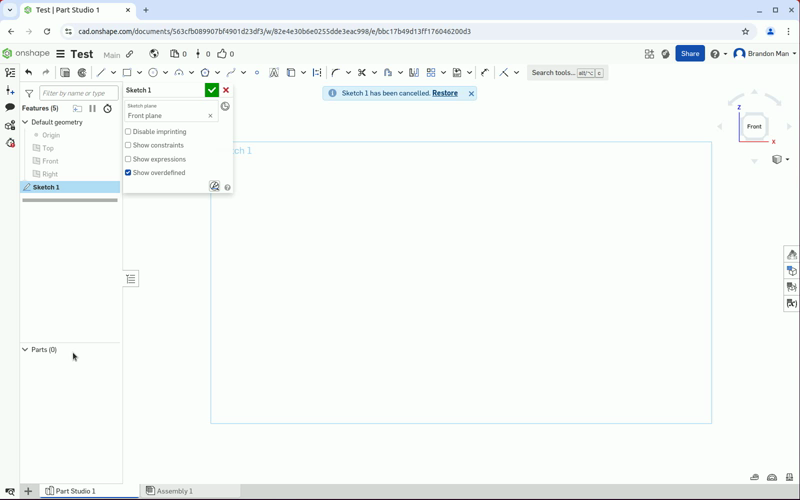
key(y)
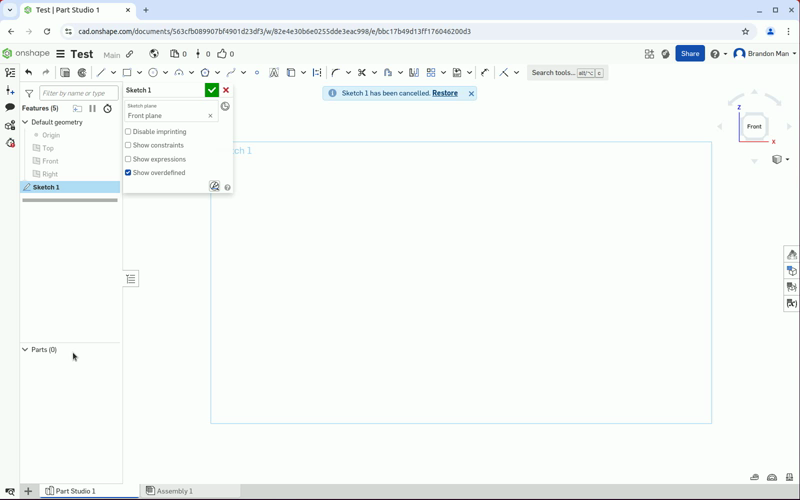
key(l)
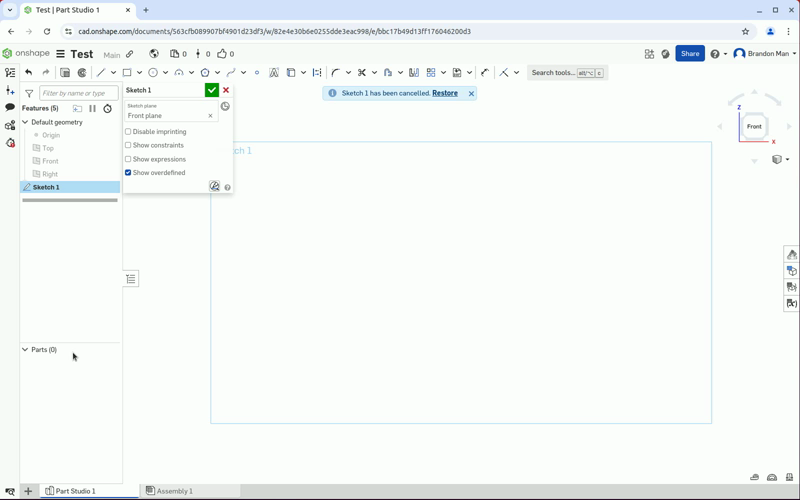
key_down(shift)
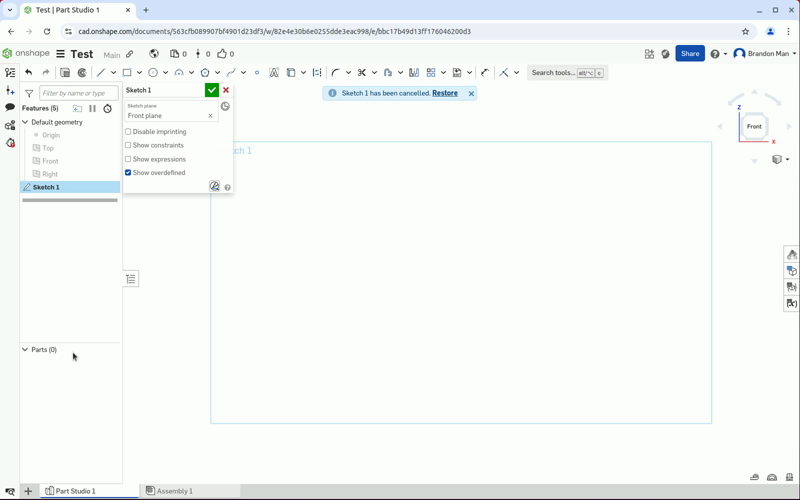
mouse_move(460, 282)
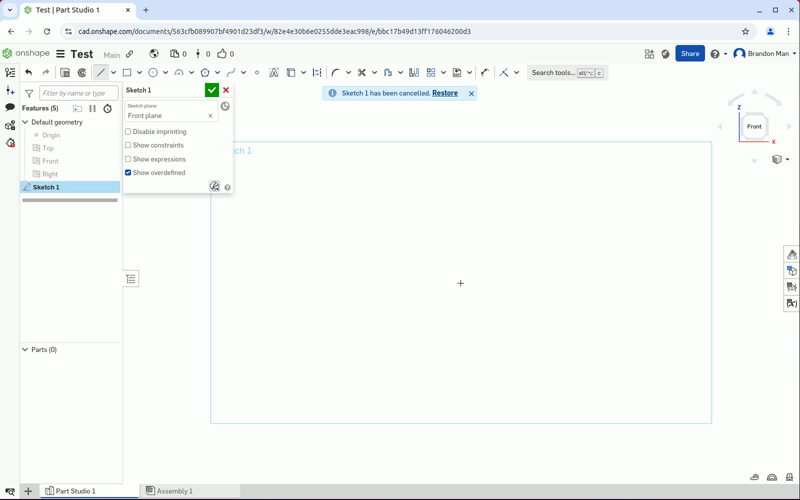
click(460, 282)
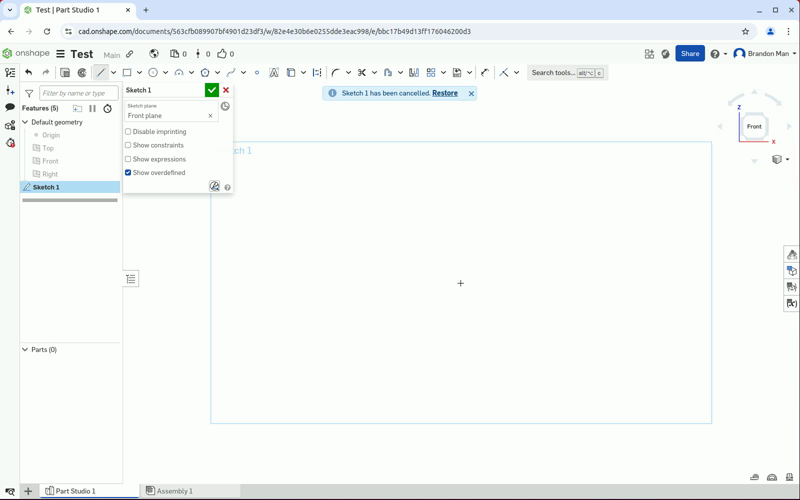
key_up(shift)
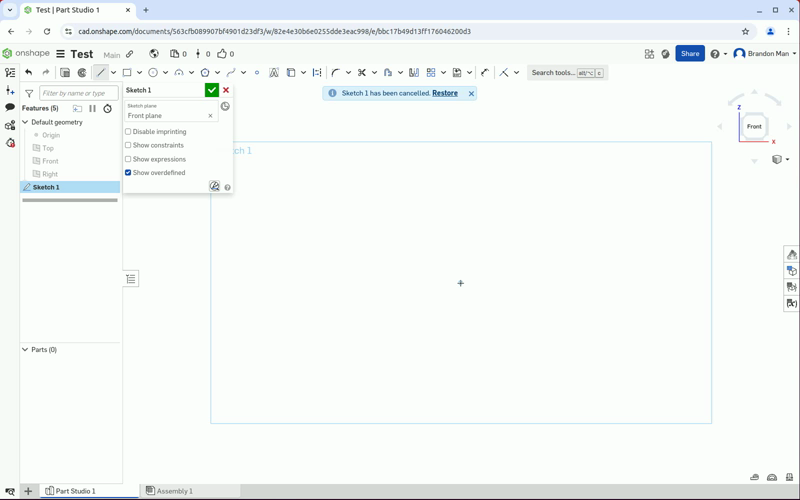
key_down(shift)
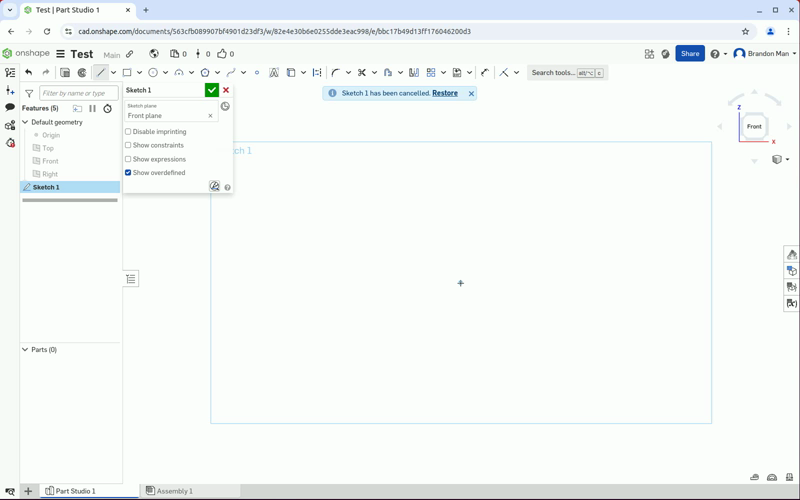
mouse_move(490, 282)
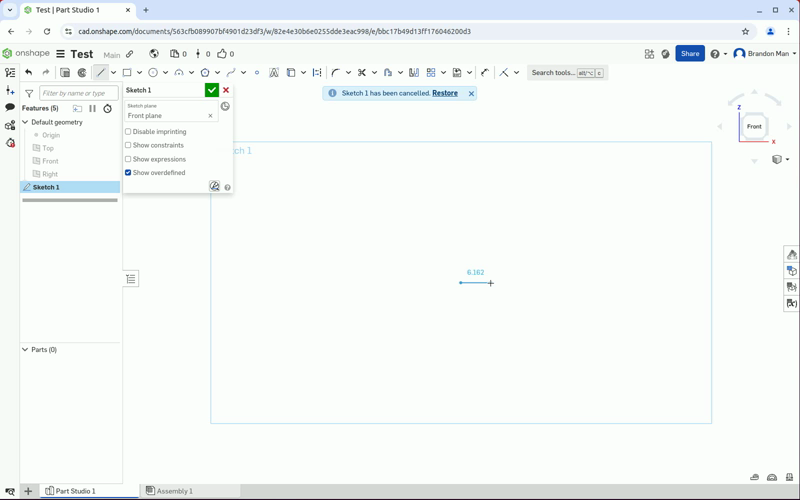
mouse_move(491, 282)
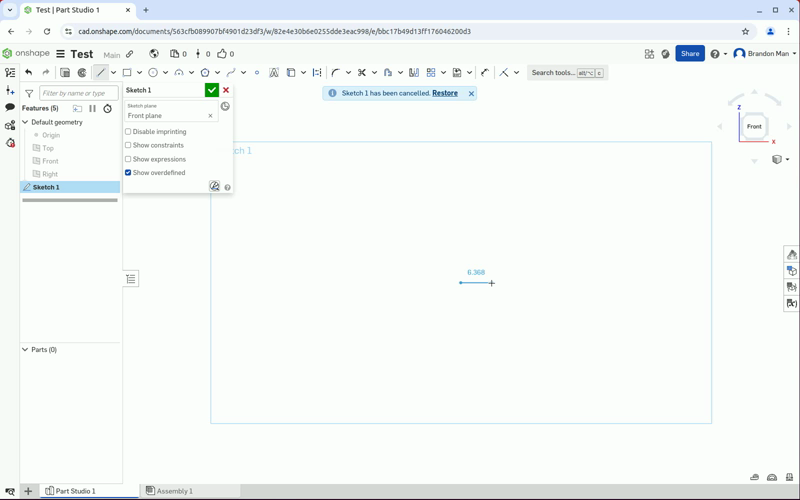
click(491, 282)
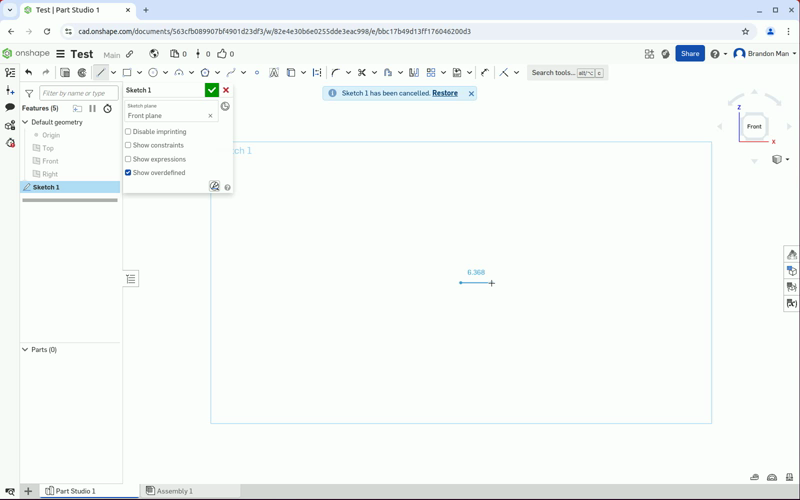
key_up(shift)
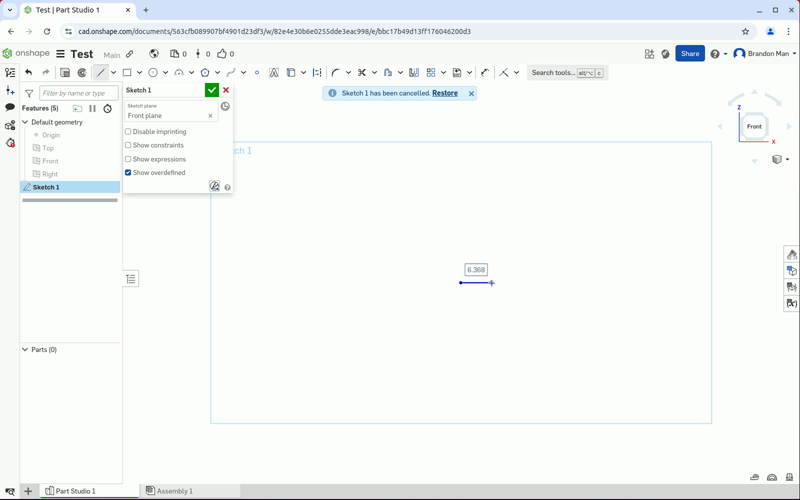
key_down(shift)
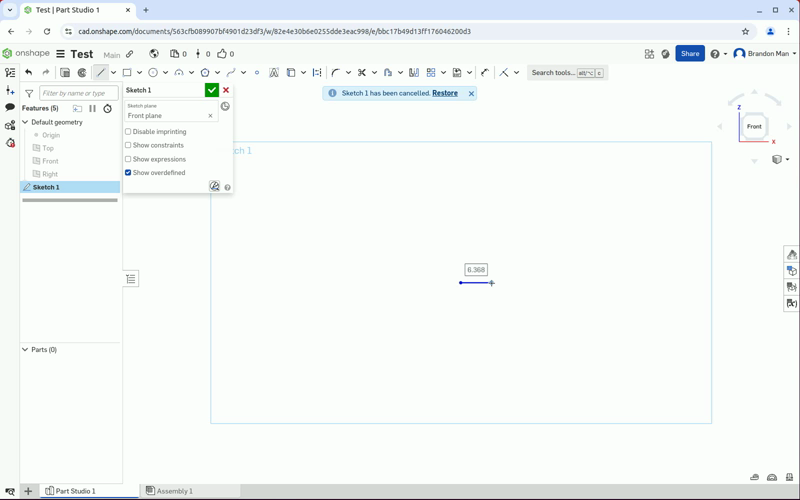
mouse_move(491, 170)
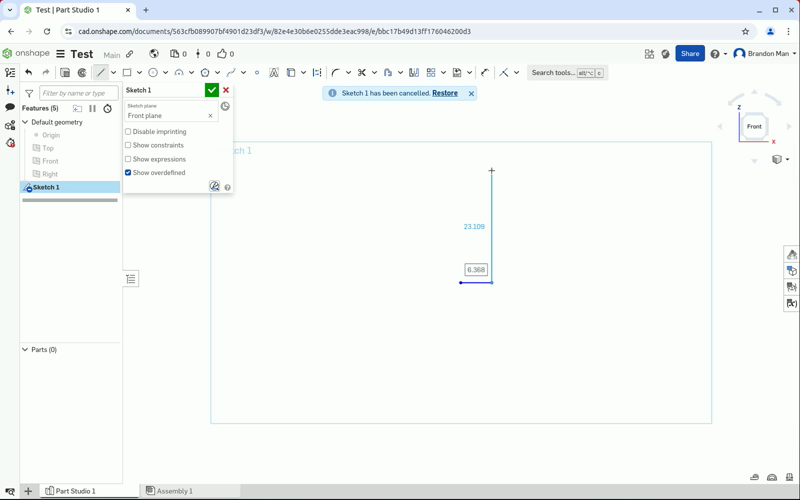
click(491, 170)
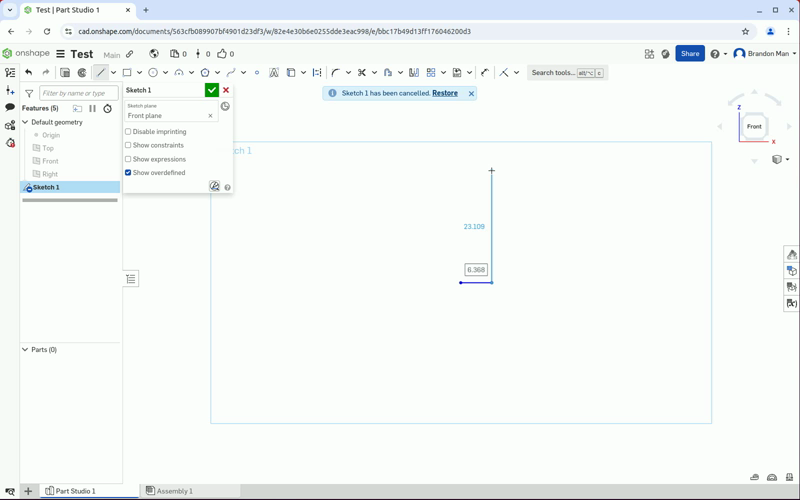
key_up(shift)
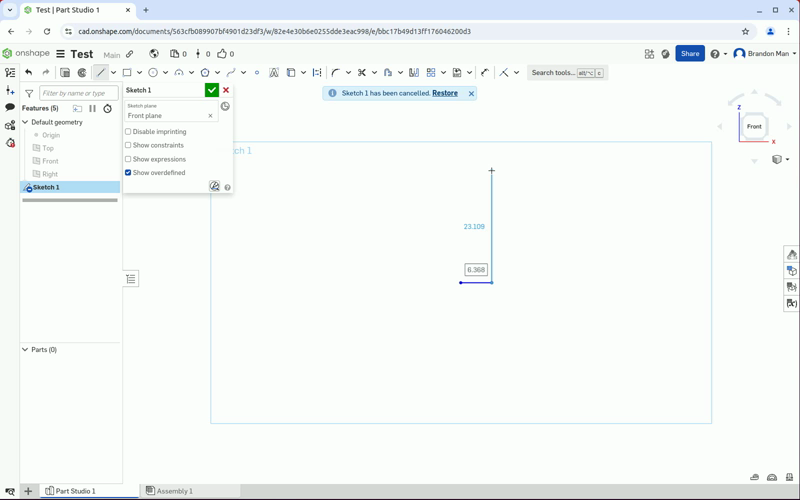
key_down(shift)
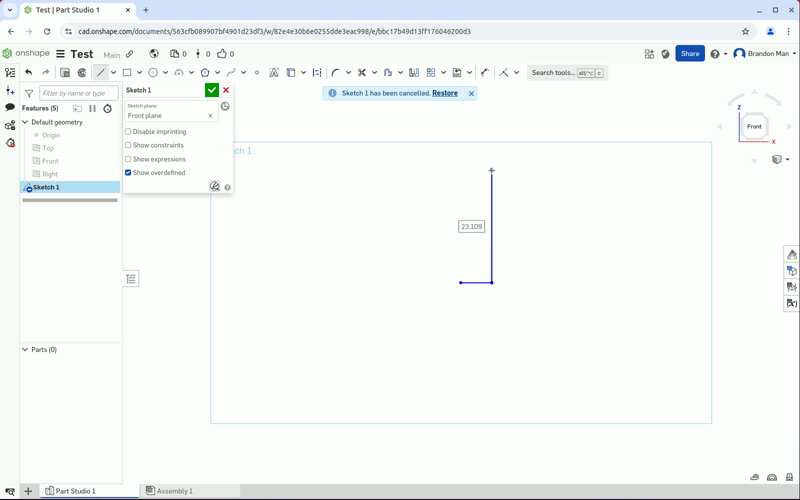
mouse_move(521, 170)
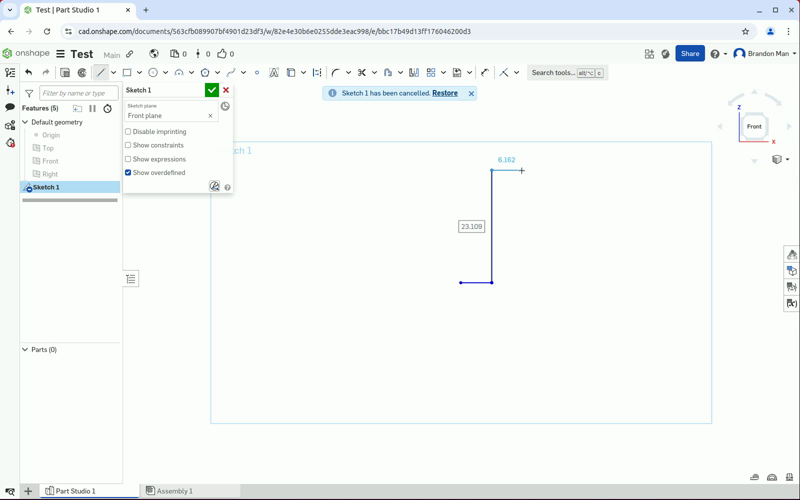
mouse_move(460, 170)
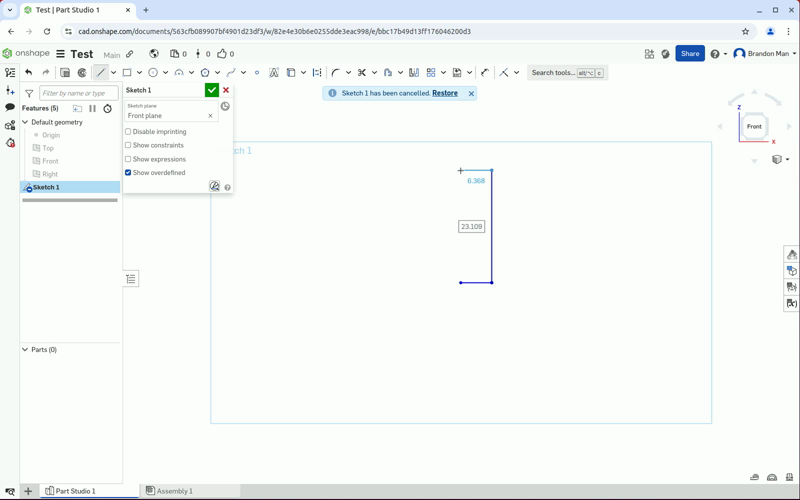
click(460, 170)
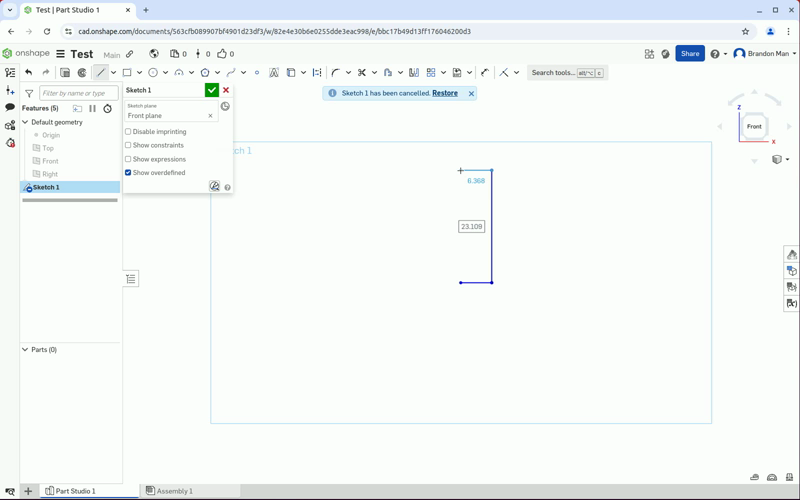
key_up(shift)
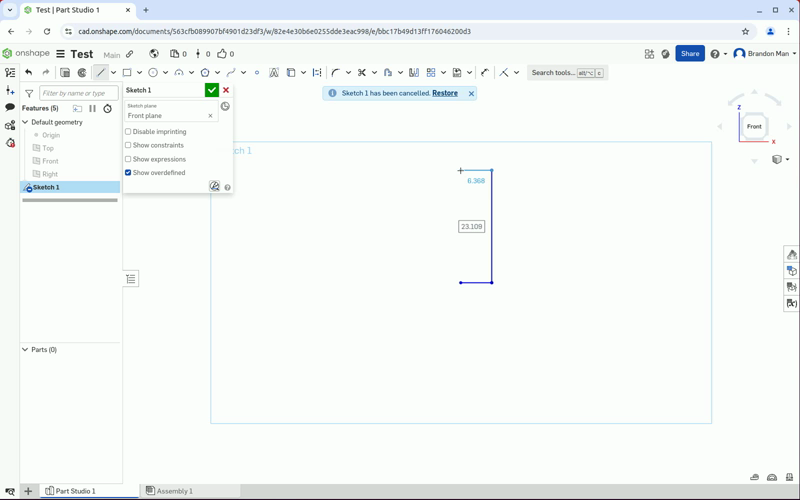
key_down(shift)
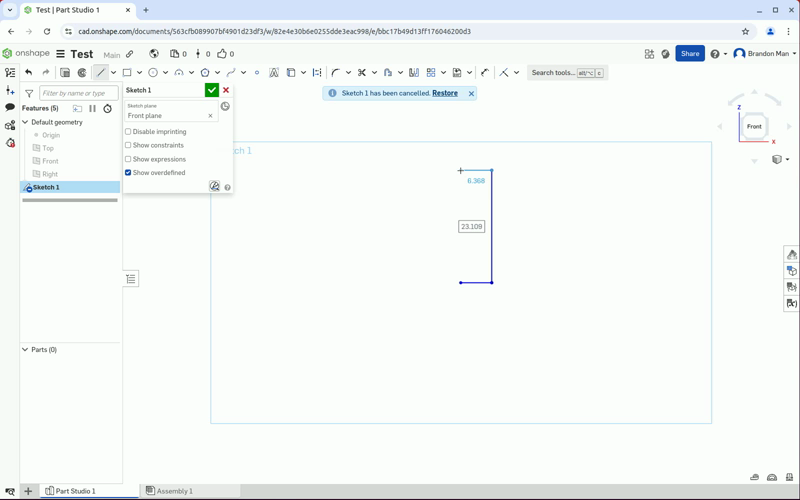
mouse_move(460, 282)
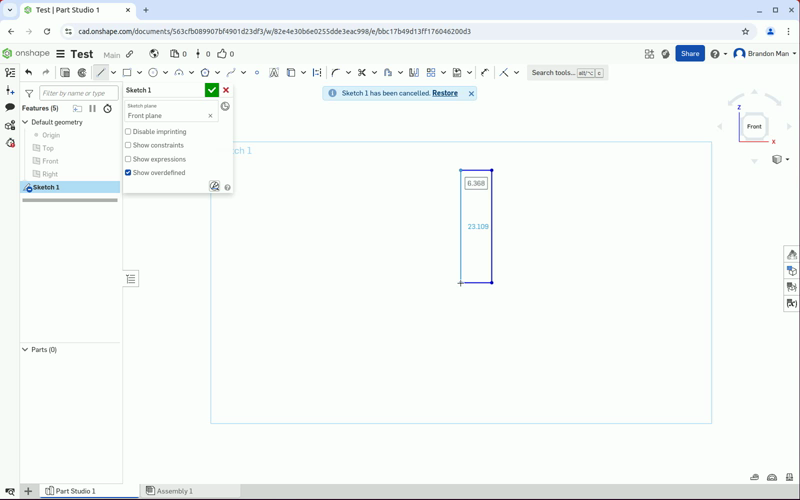
key_up(shift)
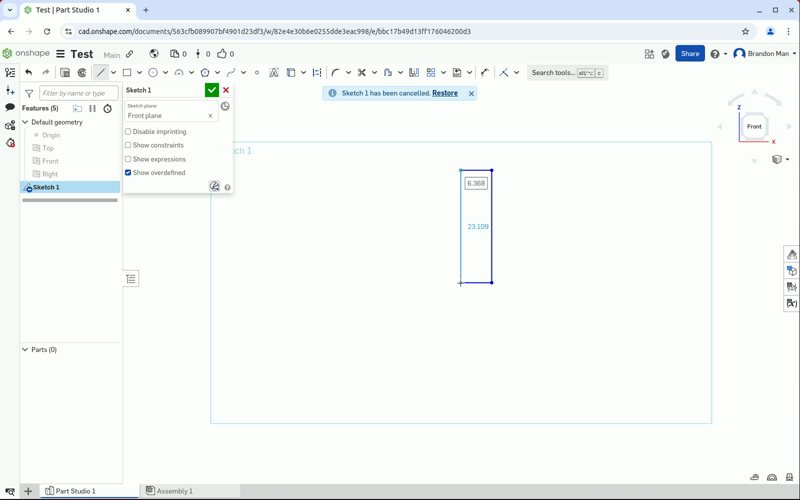
click(460, 282)
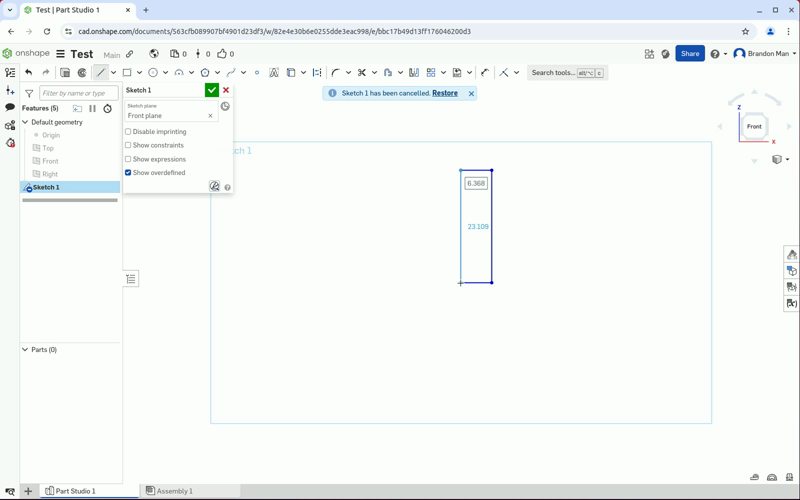
key(esc)
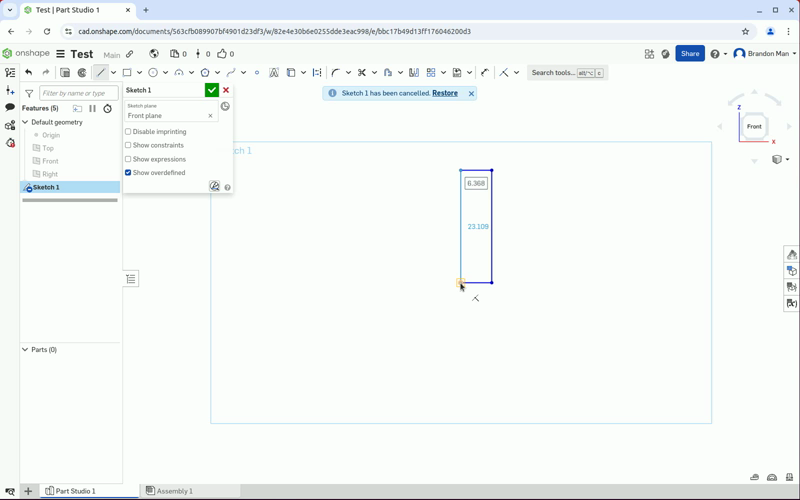
mouse_move(471, 222)
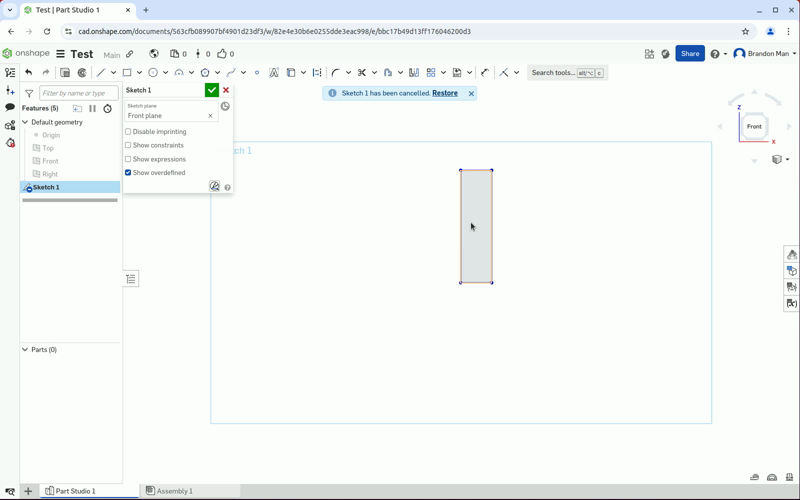
click(471, 222)
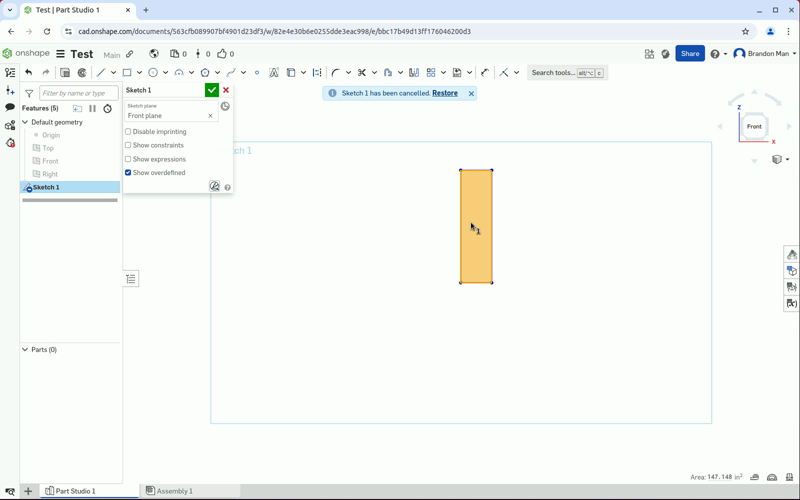
mouse_move(73, 352)
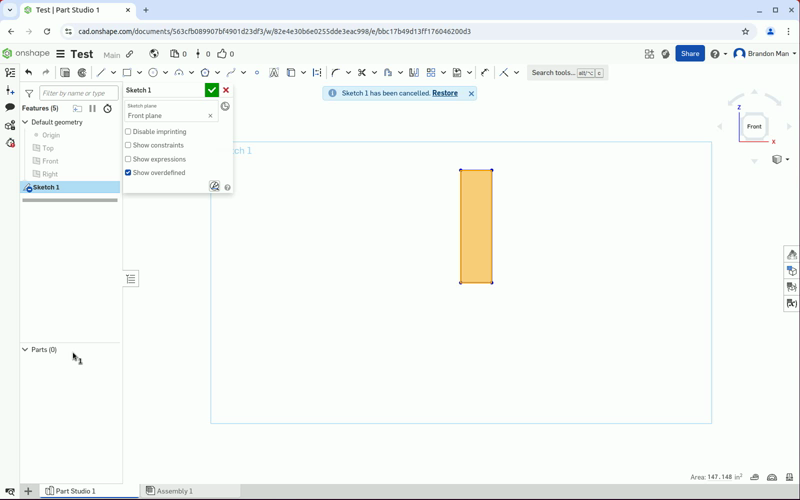
key(shift+y)
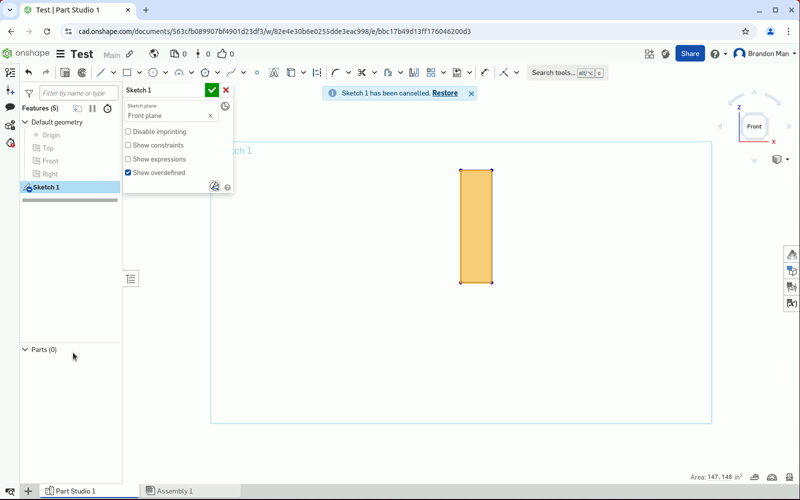
key(shift+e)
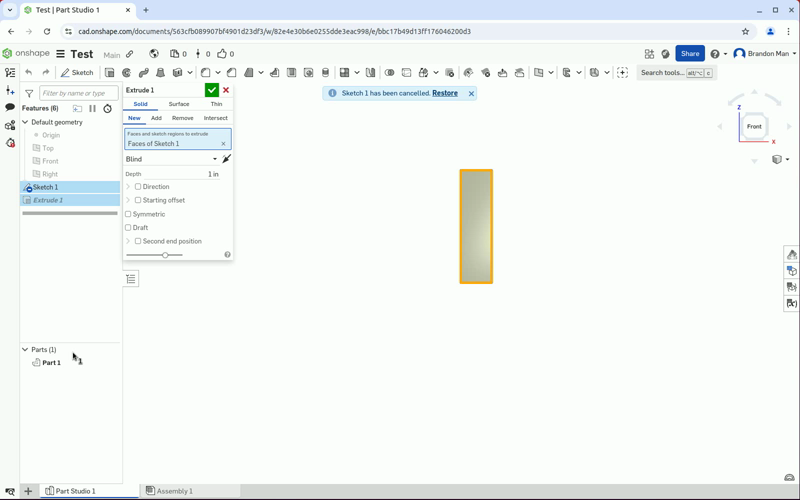
mouse_move(143, 106)
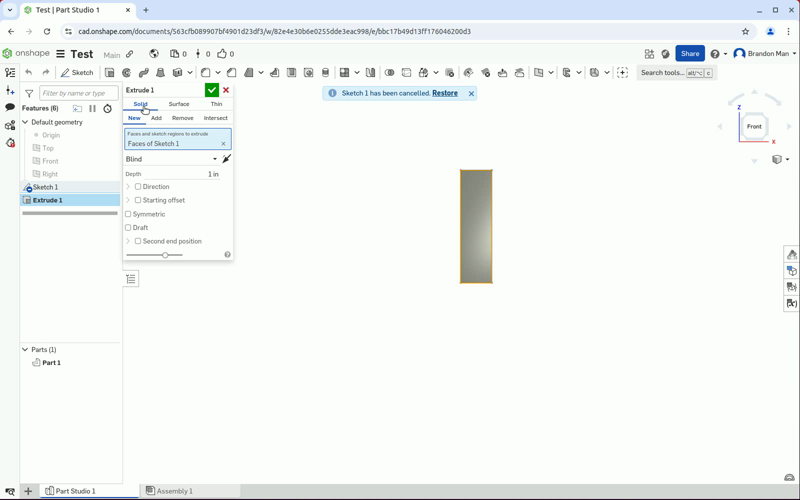
click(143, 106)
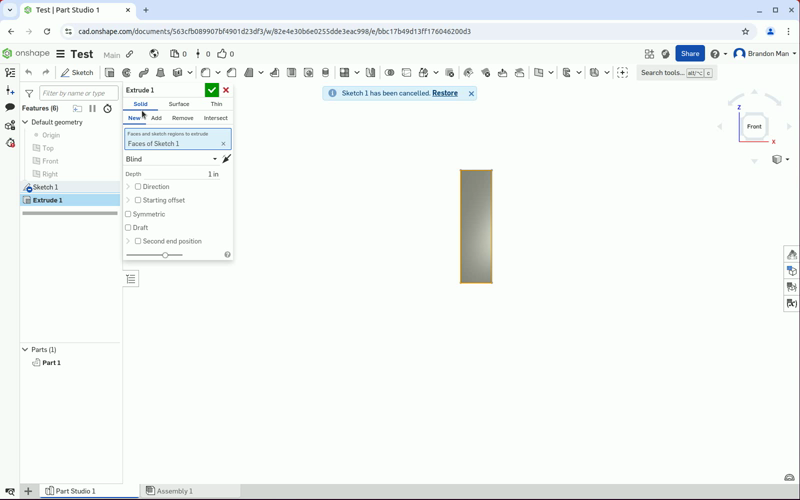
mouse_move(137, 120)
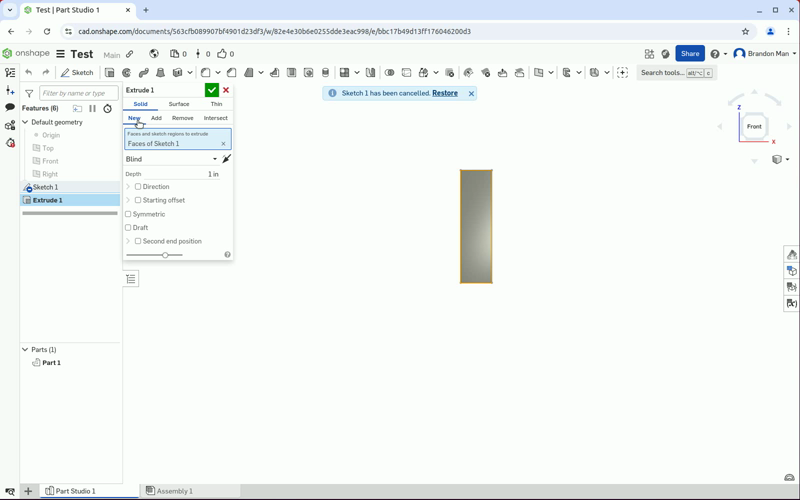
click(137, 120)
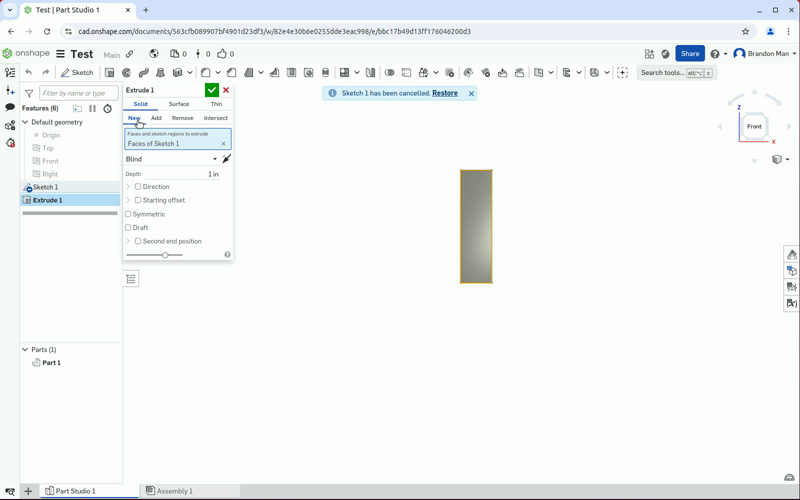
key(tab, 4)
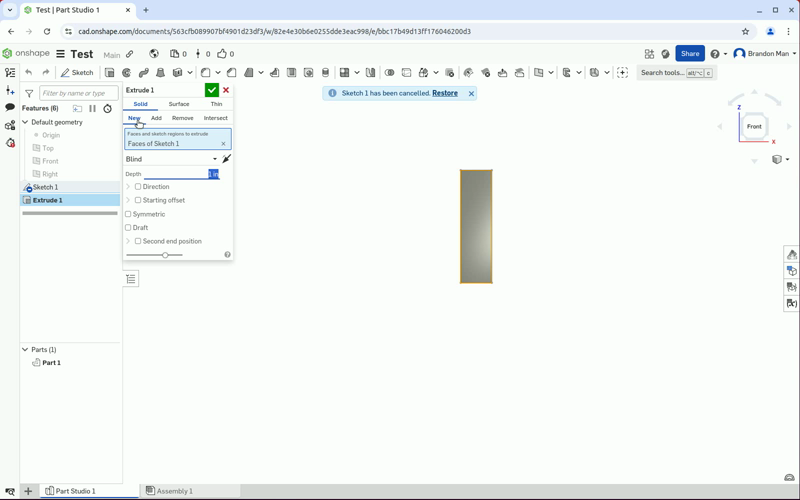
text(10.591)
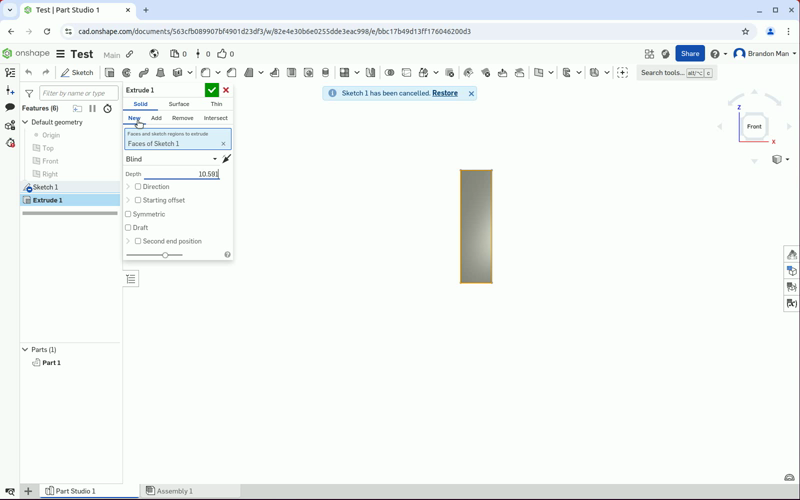
key(enter)
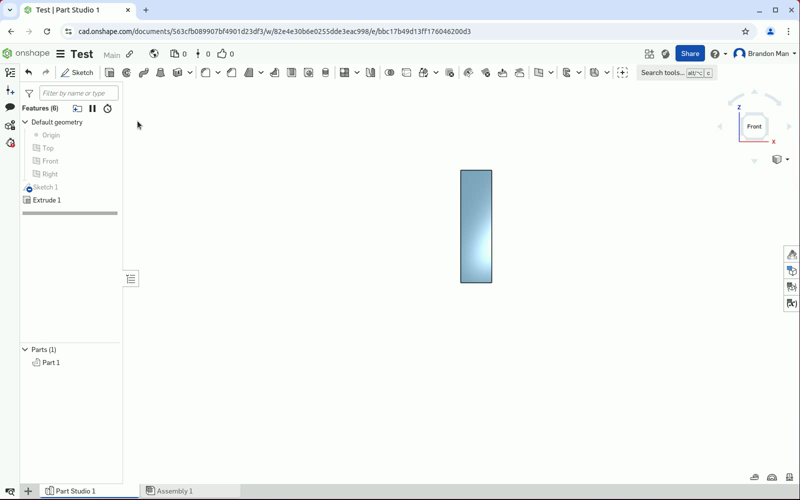
key(shift+h)
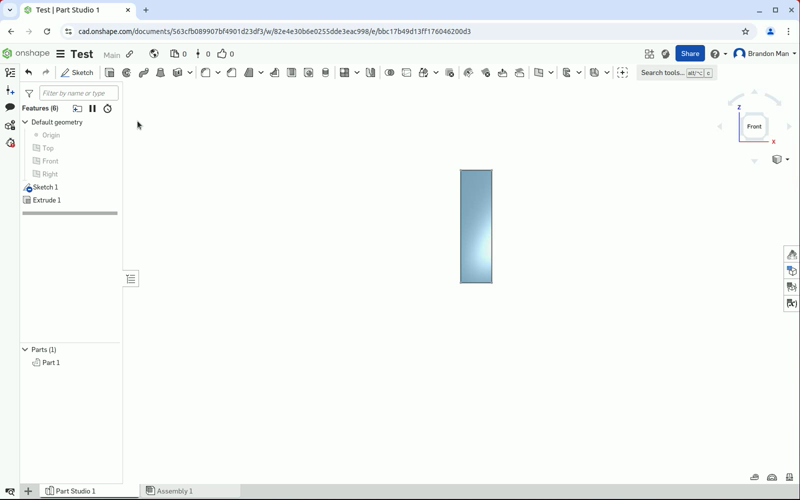
key(shift+h)
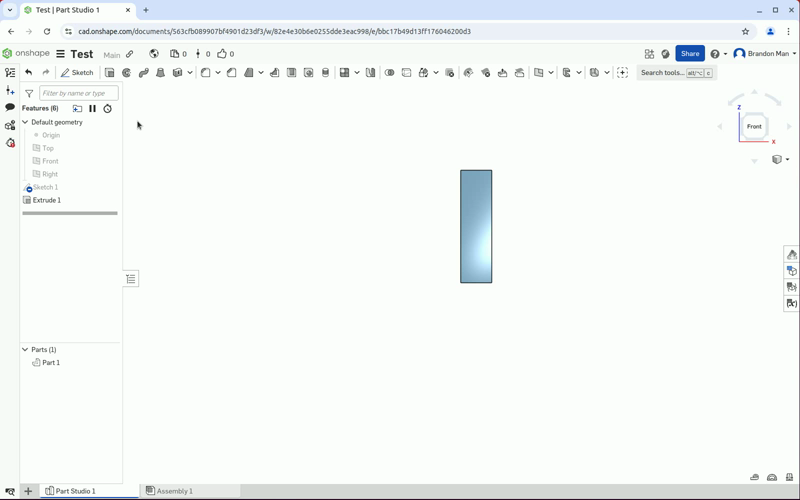
mouse_move(73, 189)
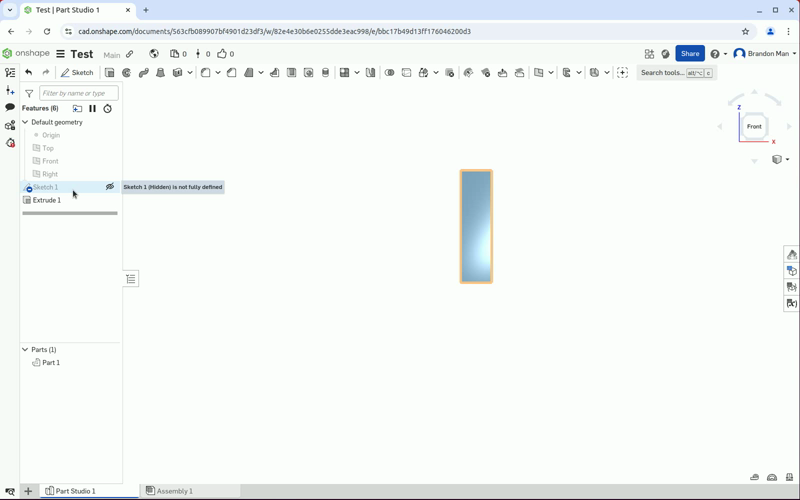
click(73, 189)
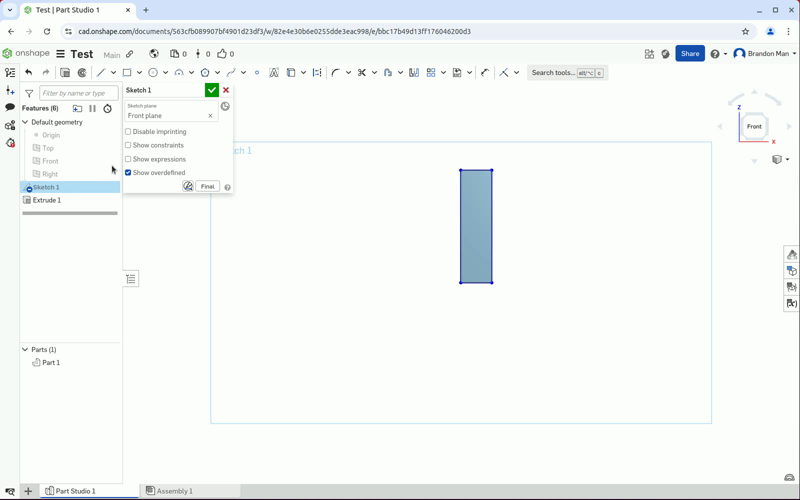
mouse_move(229, 92)
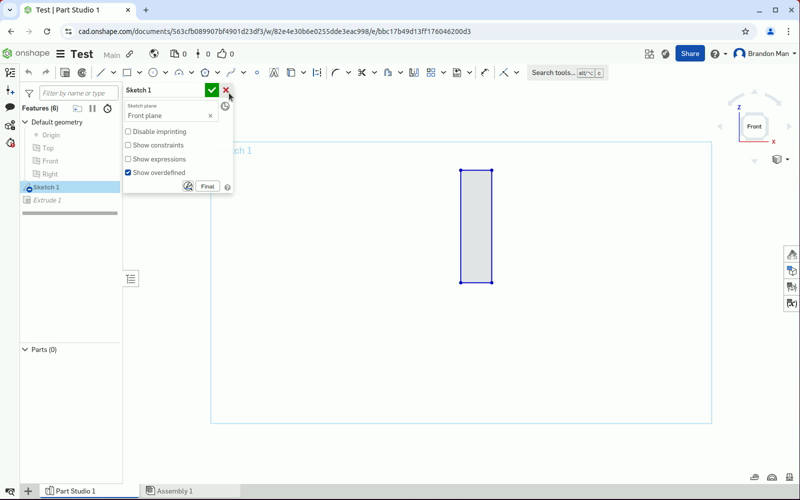
click(229, 92)
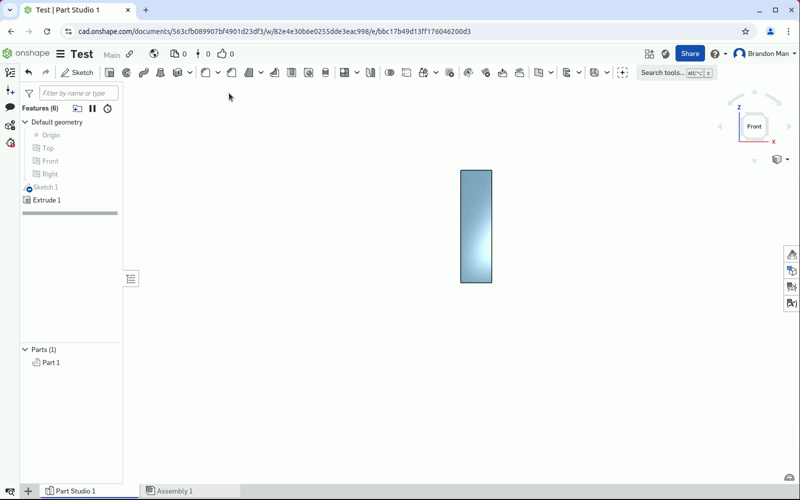
mouse_move(541, 75)
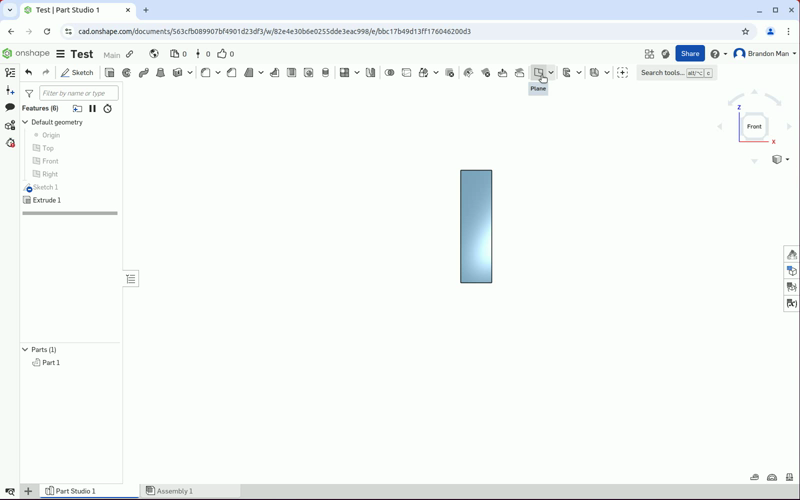
click(541, 75)
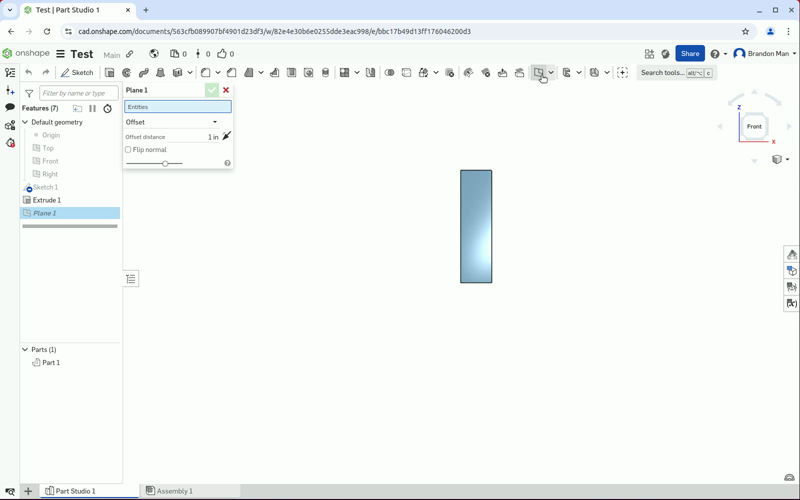
mouse_move(73, 163)
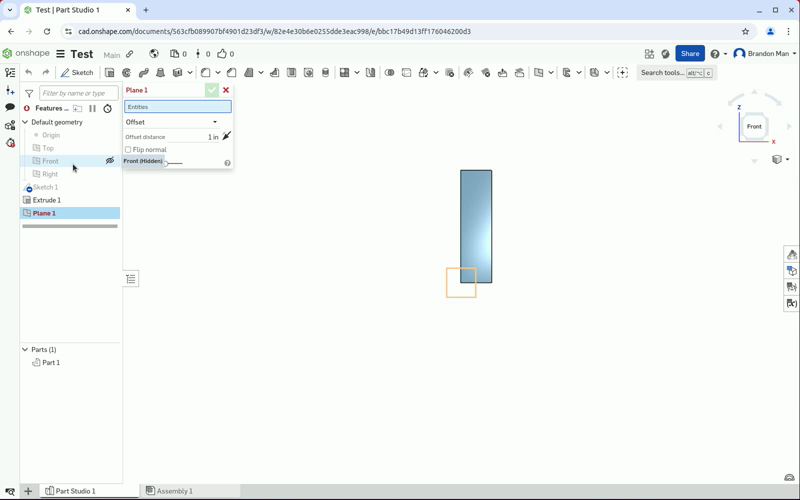
click(73, 163)
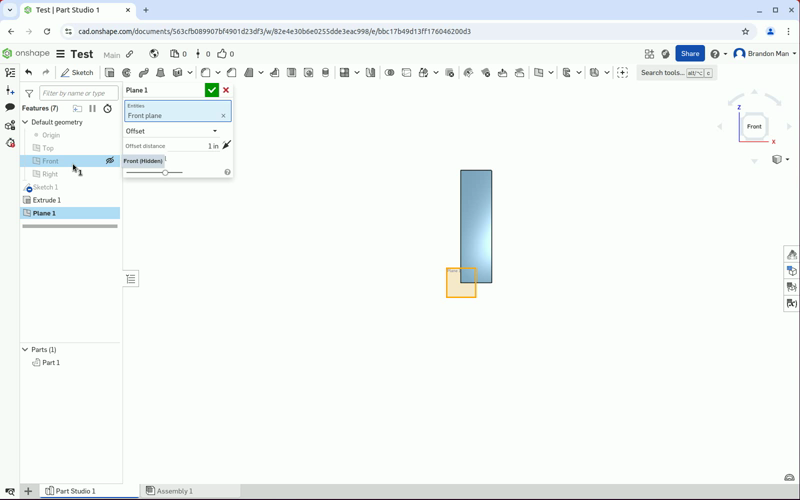
key(tab, 2)
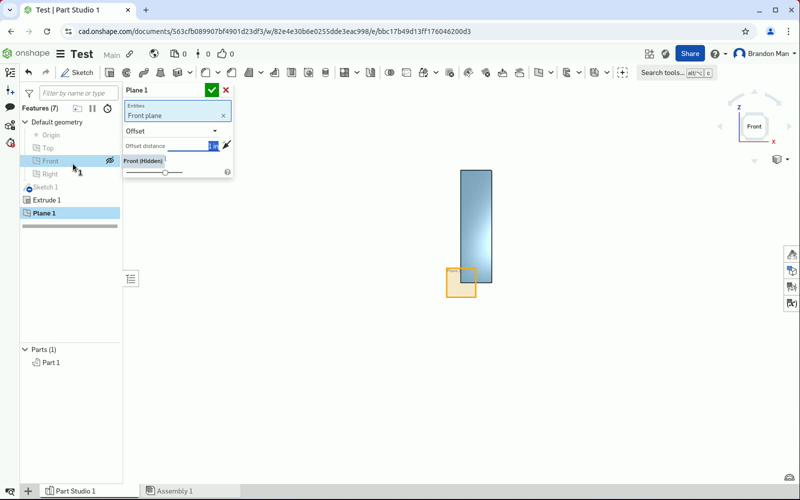
text(10.599)
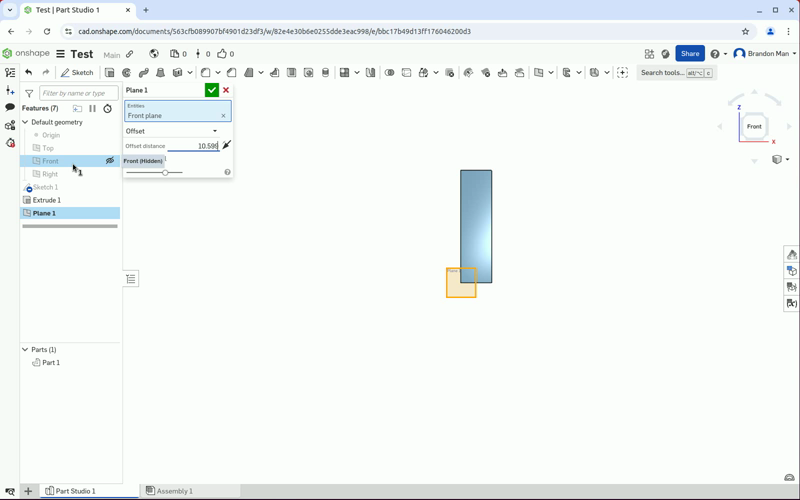
key(enter, 2)
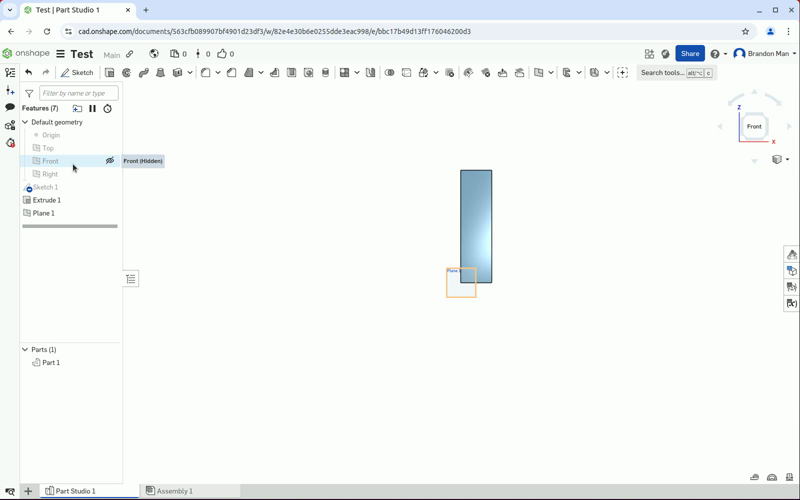
key(shift+s)
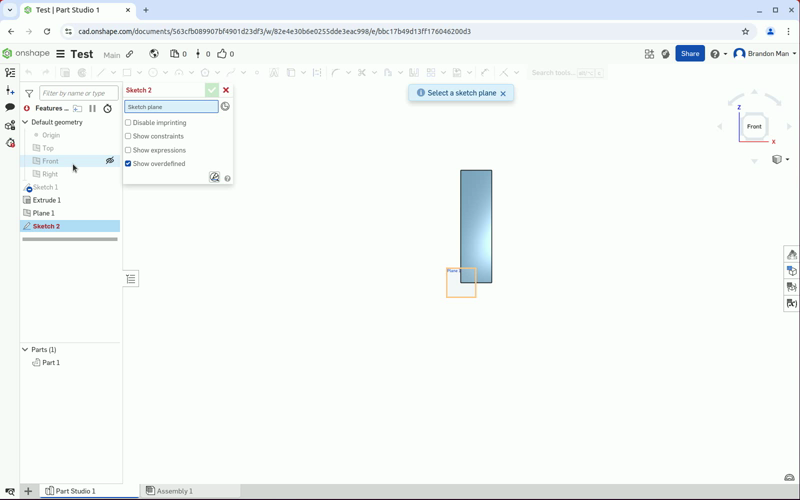
mouse_move(73, 215)
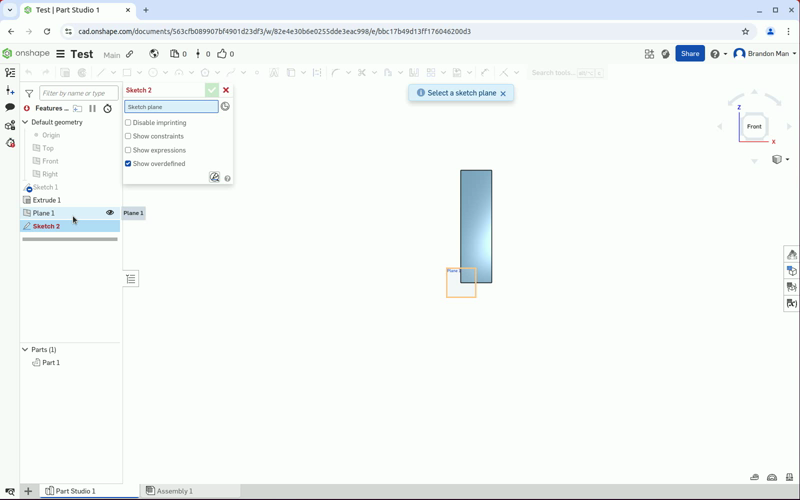
click(73, 215)
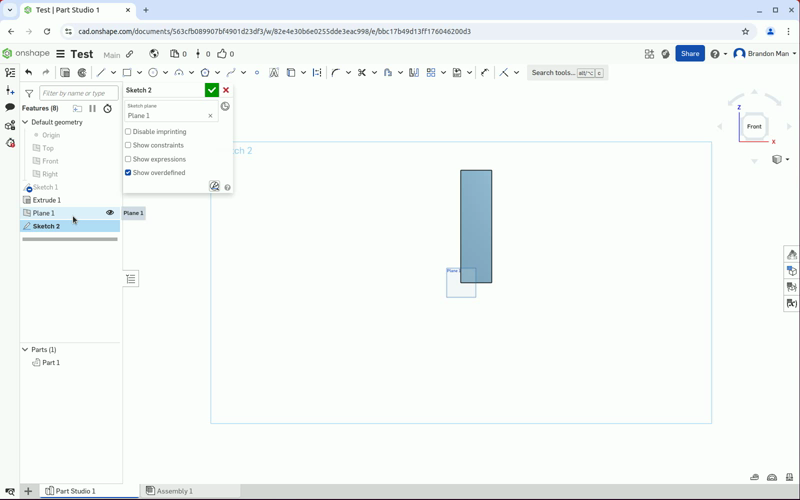
mouse_move(73, 352)
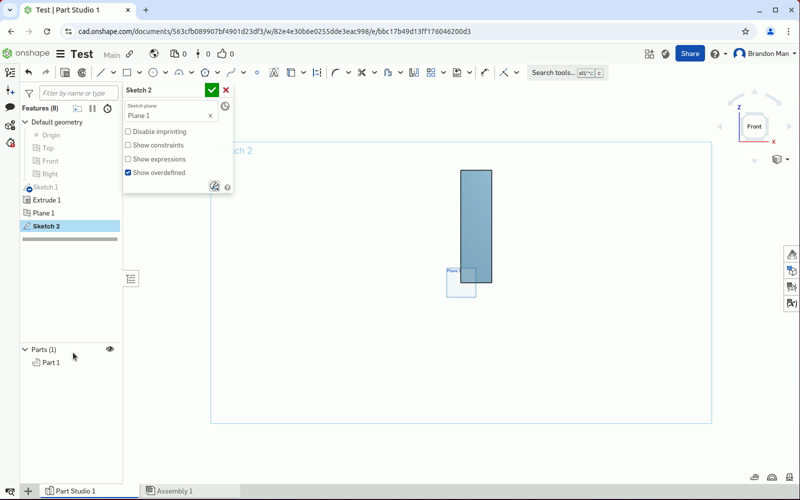
key(y)
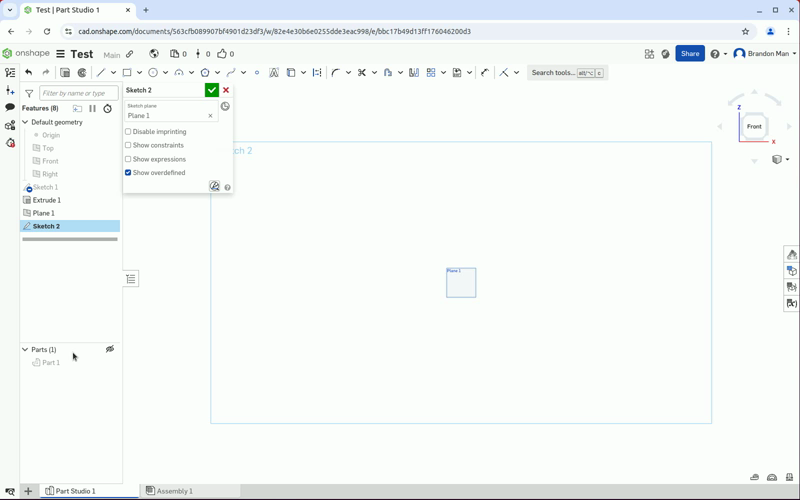
key(l)
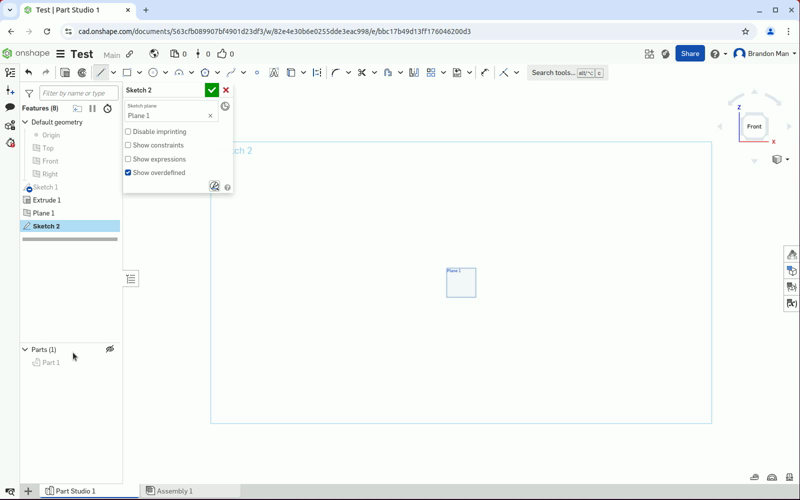
key_down(shift)
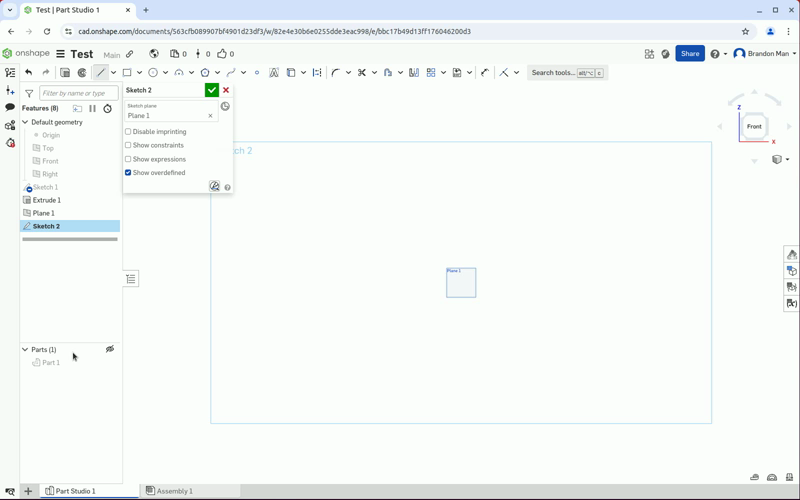
mouse_move(465, 180)
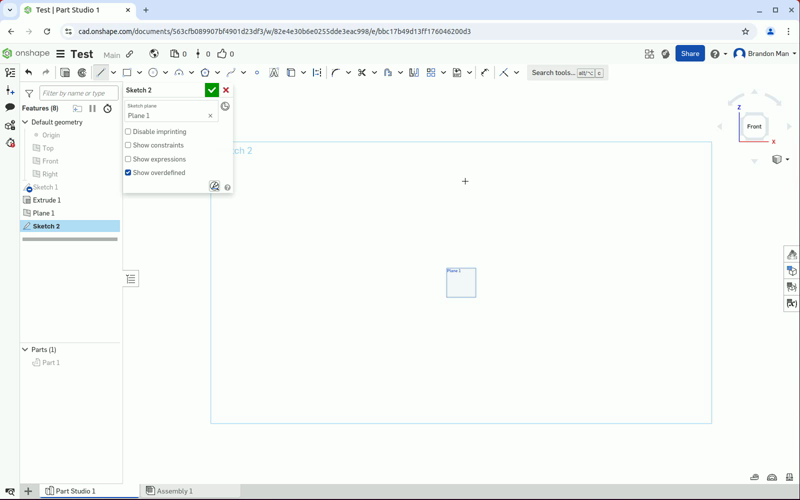
click(465, 180)
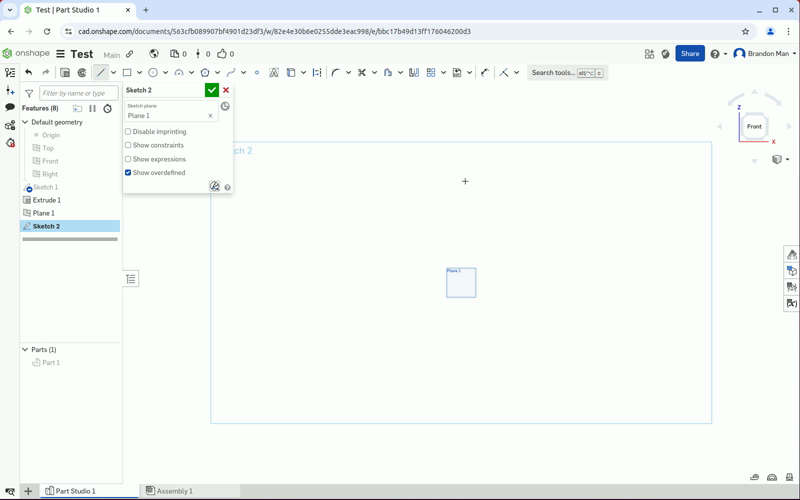
key_up(shift)
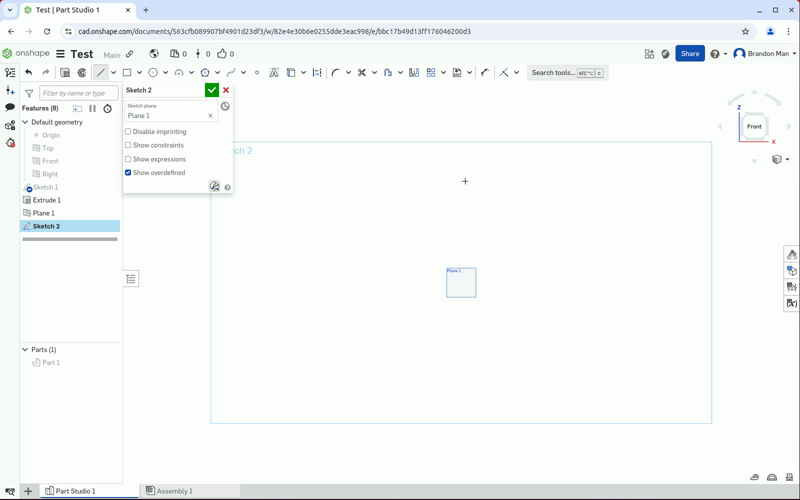
key_down(shift)
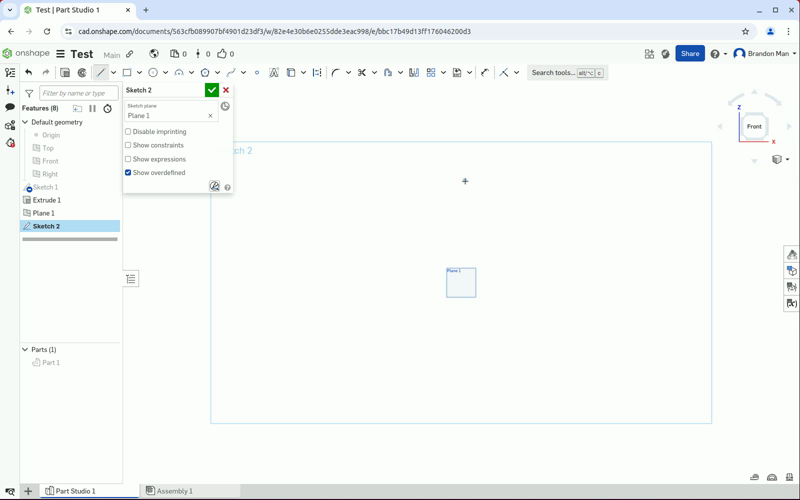
mouse_move(495, 180)
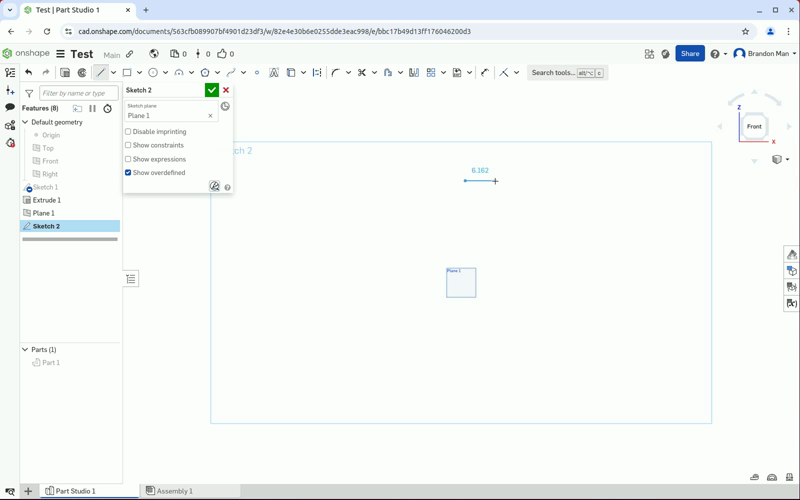
mouse_move(487, 180)
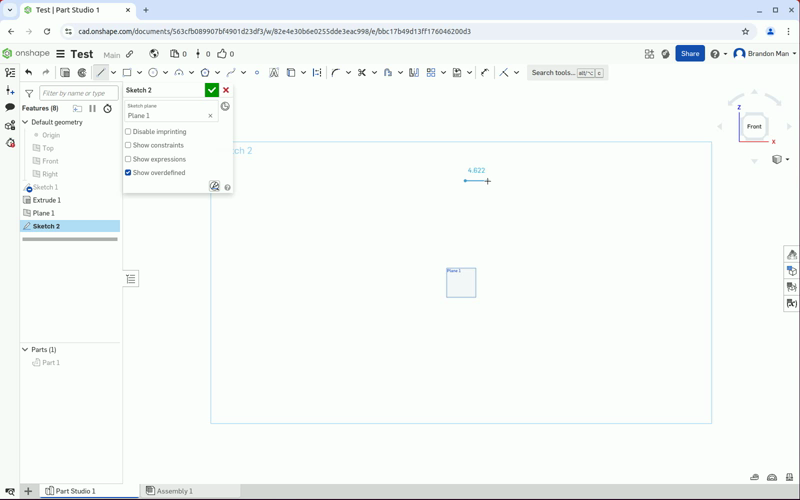
click(487, 180)
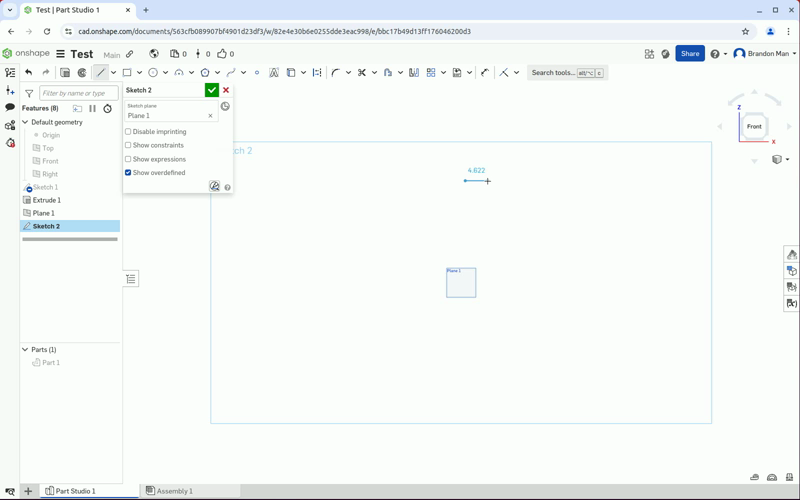
key_up(shift)
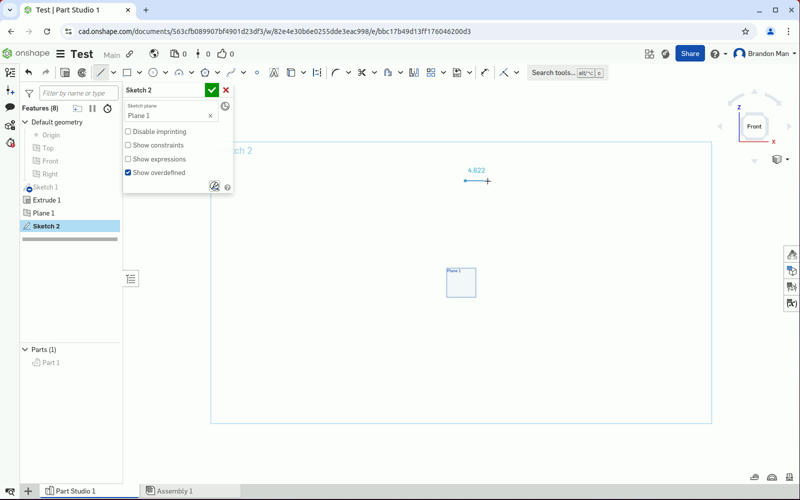
key_down(shift)
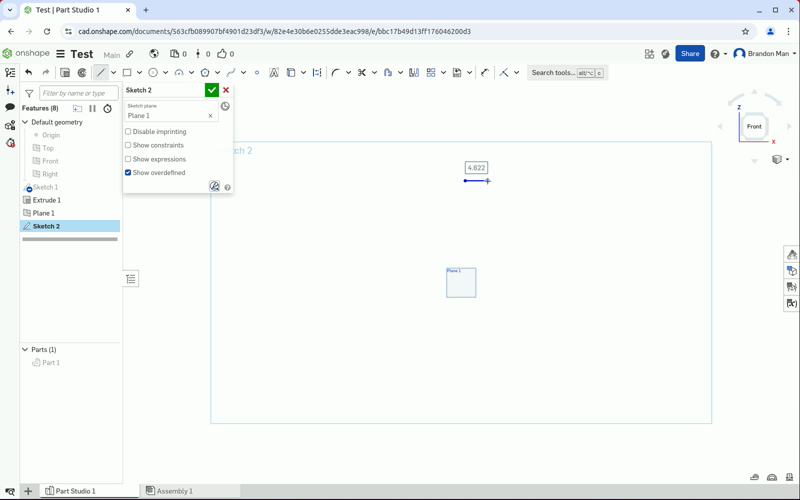
mouse_move(517, 180)
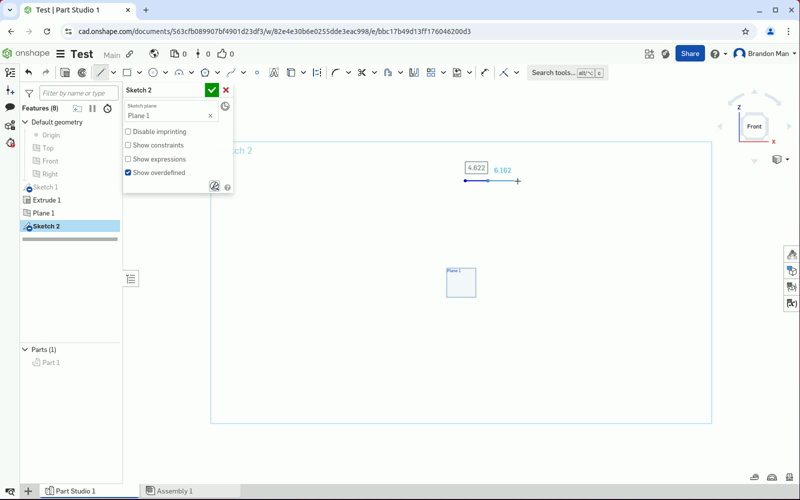
mouse_move(487, 173)
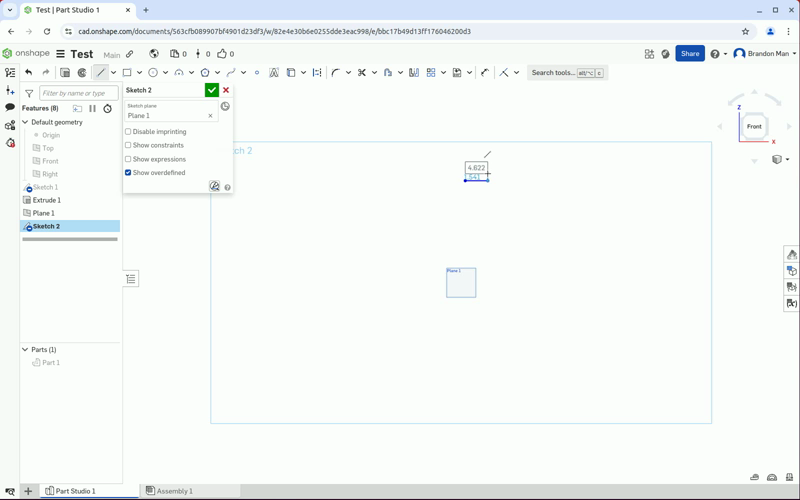
click(487, 173)
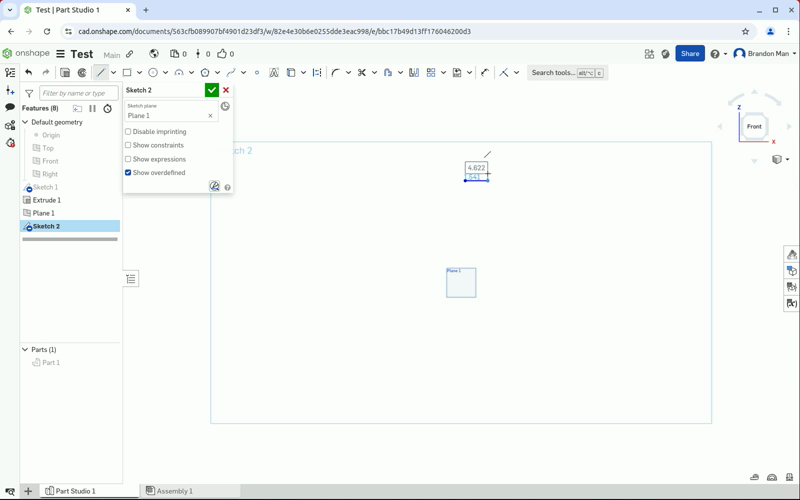
key_up(shift)
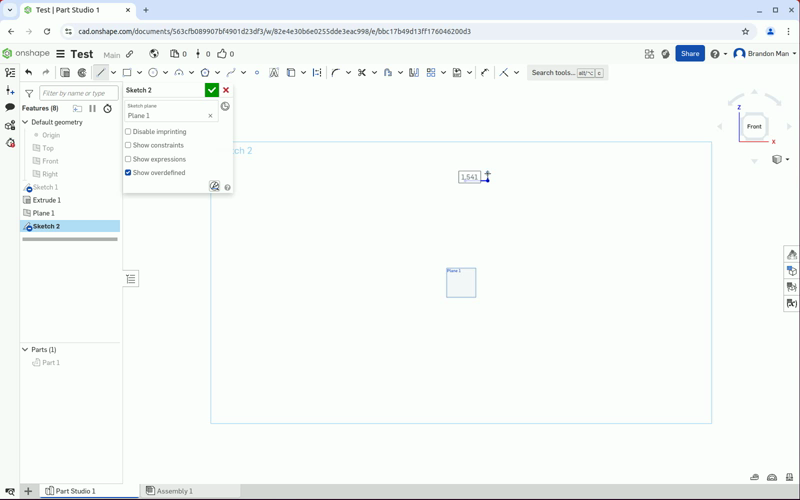
key_down(shift)
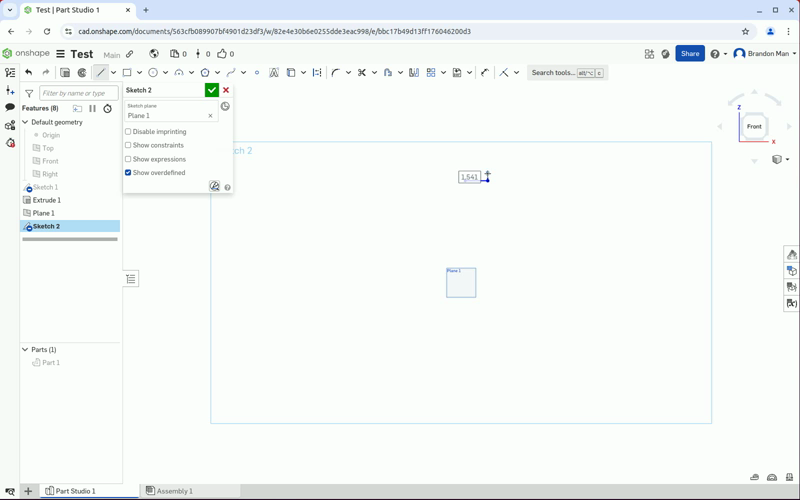
mouse_move(517, 173)
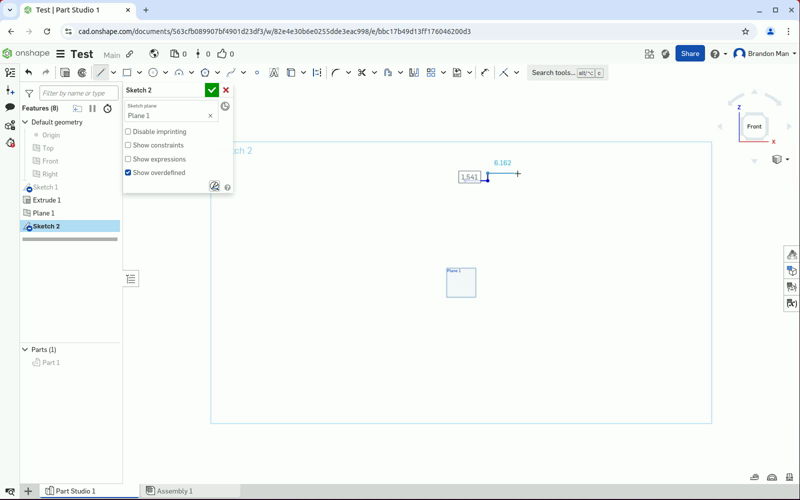
mouse_move(465, 173)
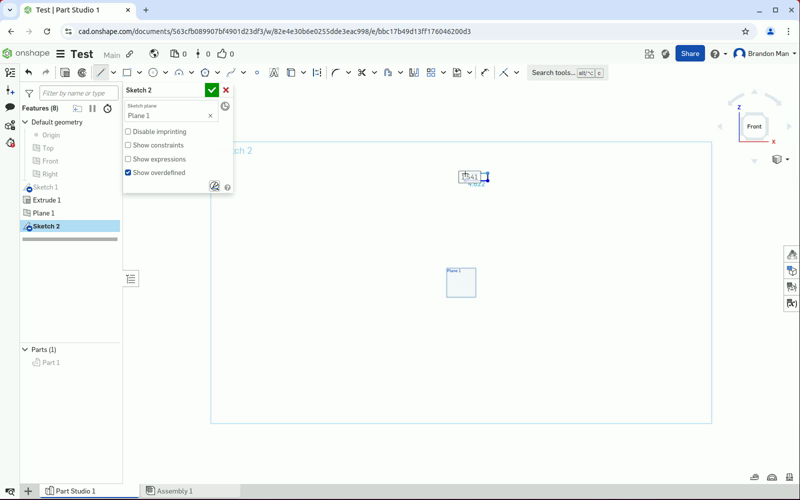
click(465, 173)
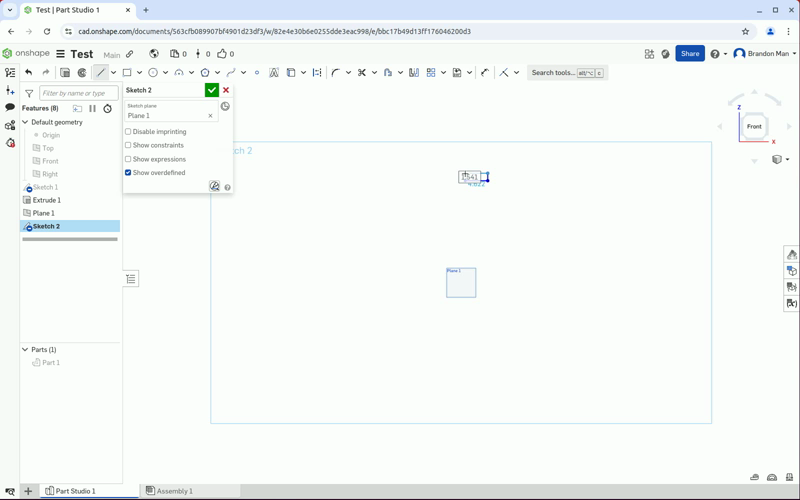
key_up(shift)
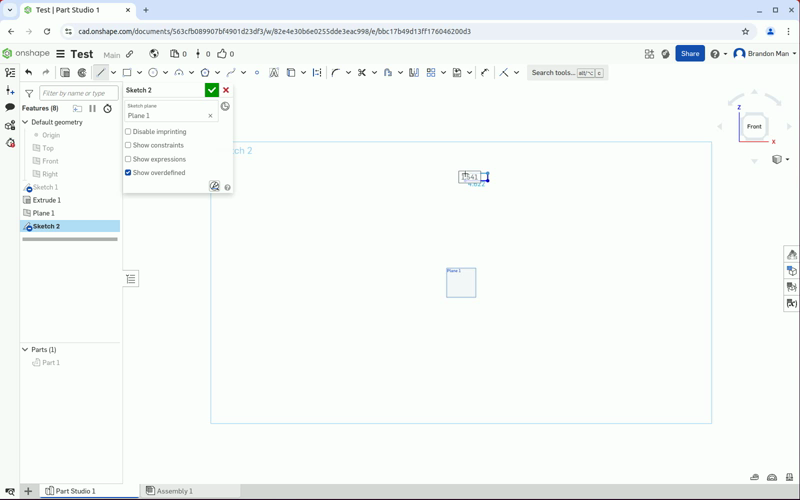
mouse_move(495, 173)
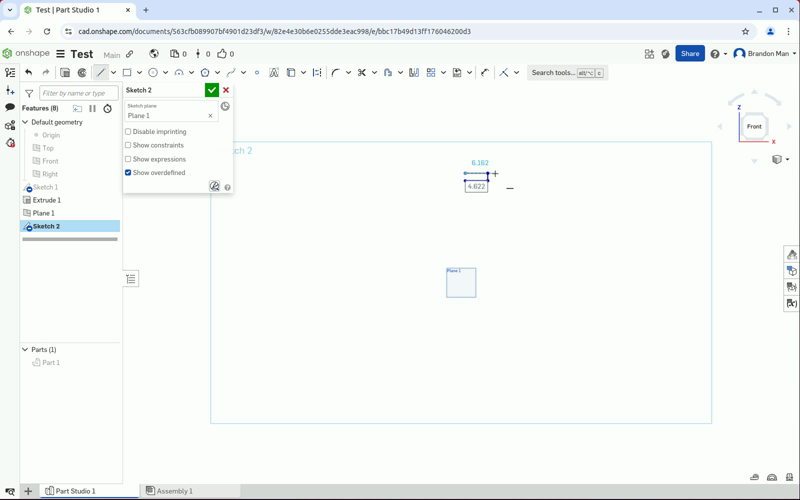
key_down(shift)
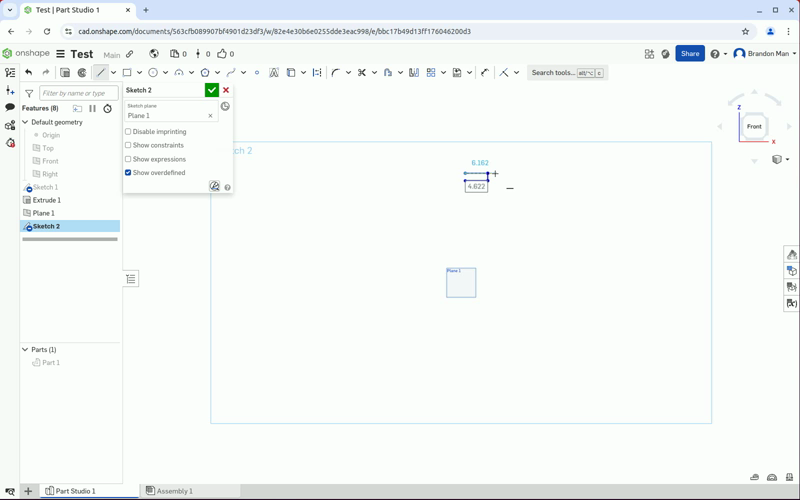
mouse_move(465, 180)
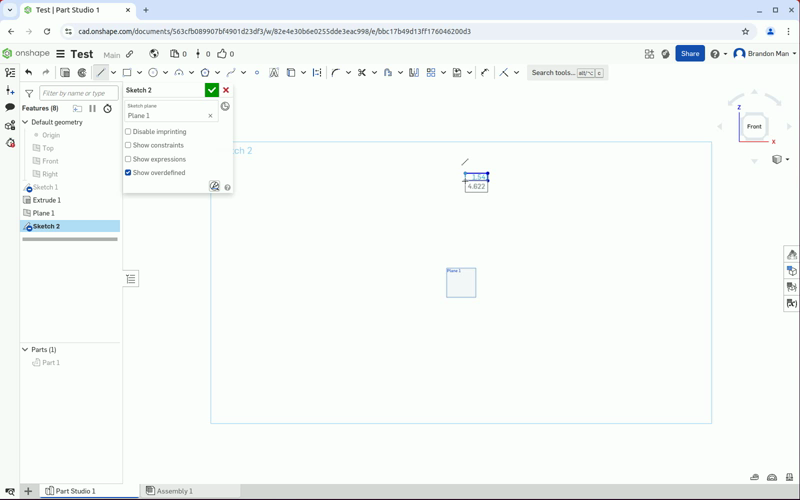
key_up(shift)
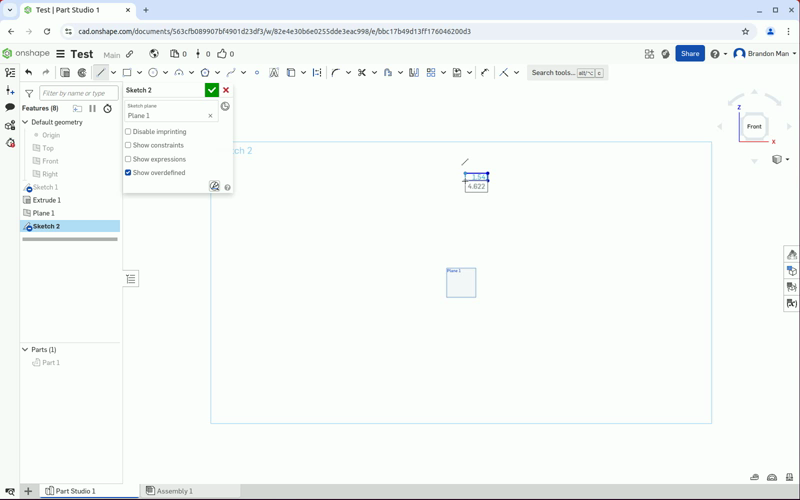
click(465, 180)
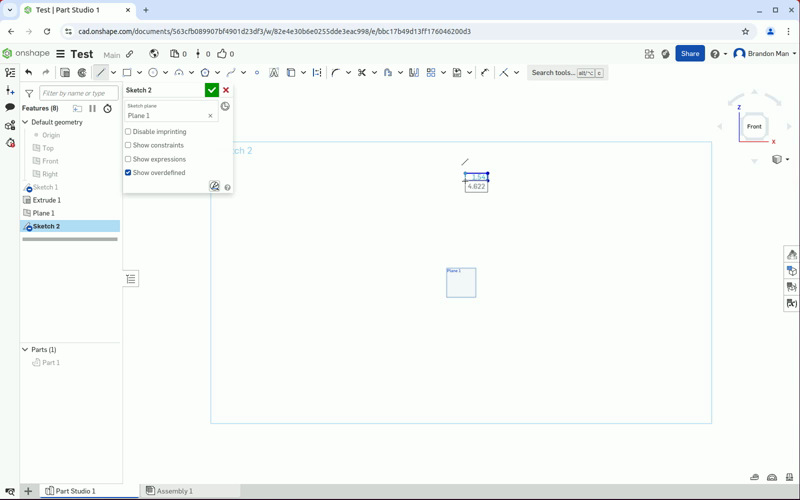
key(esc)
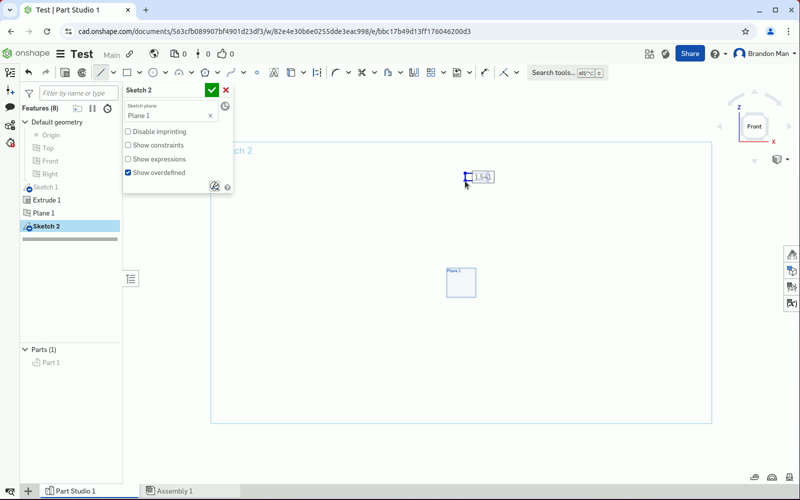
mouse_move(471, 178)
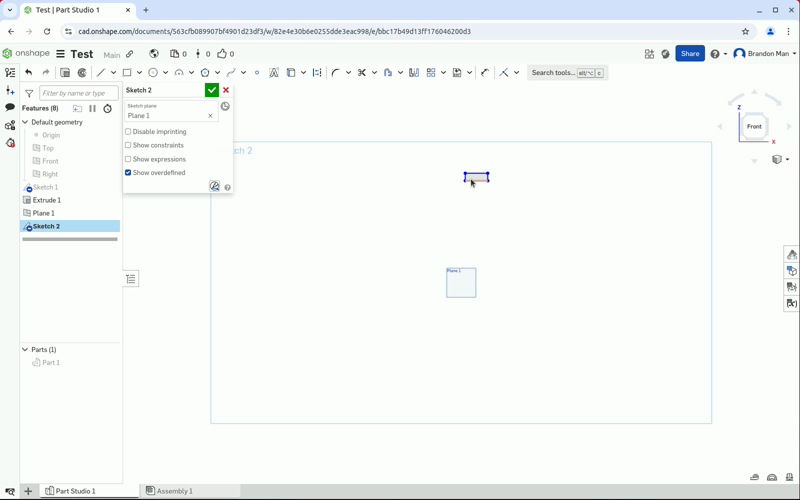
scroll(6)
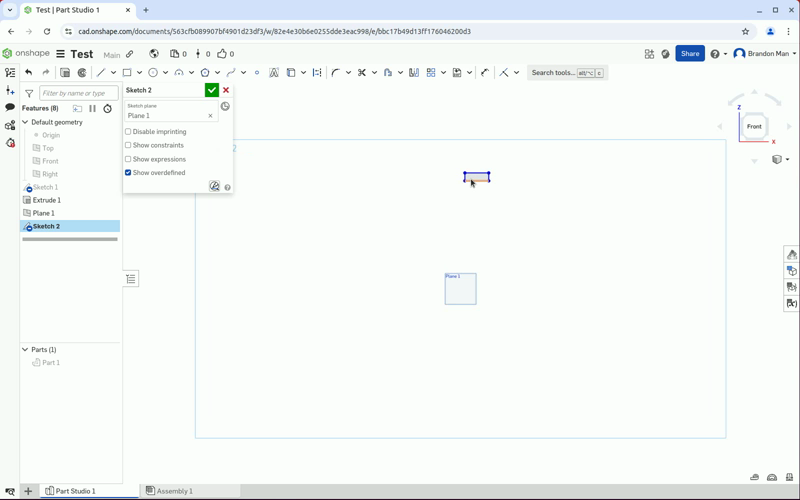
scroll(6)
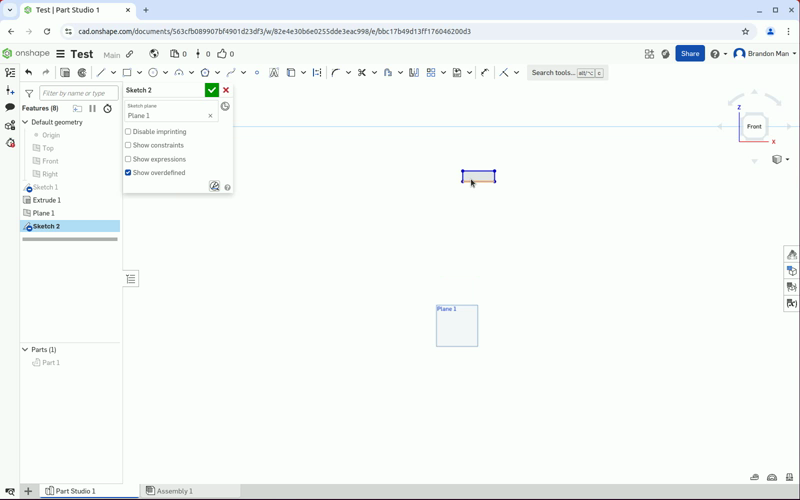
scroll(6)
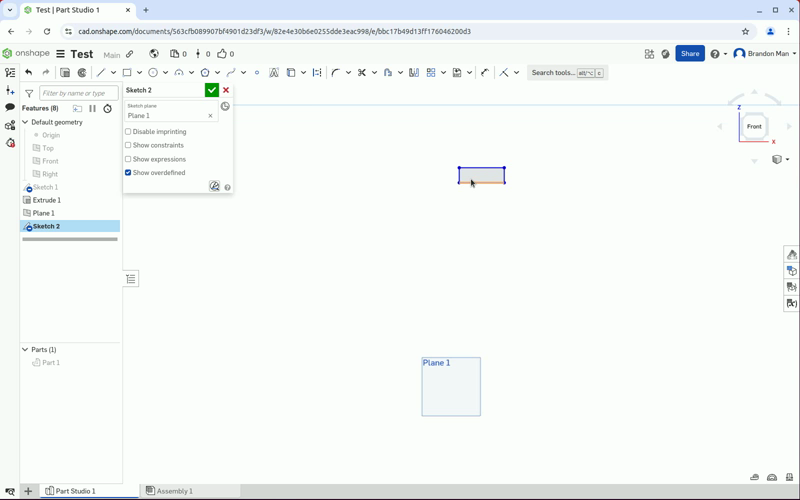
scroll(6)
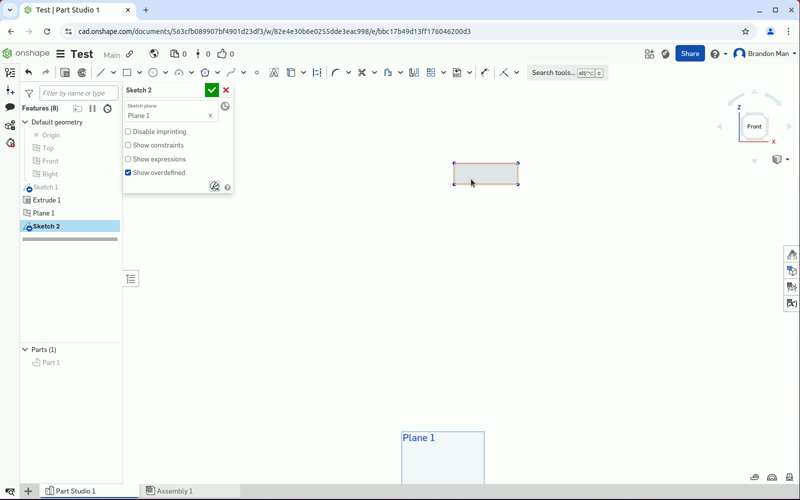
scroll(6)
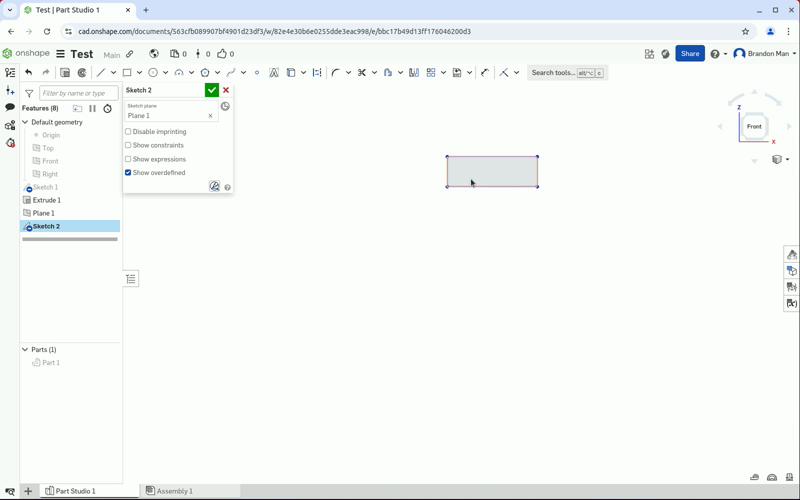
scroll(6)
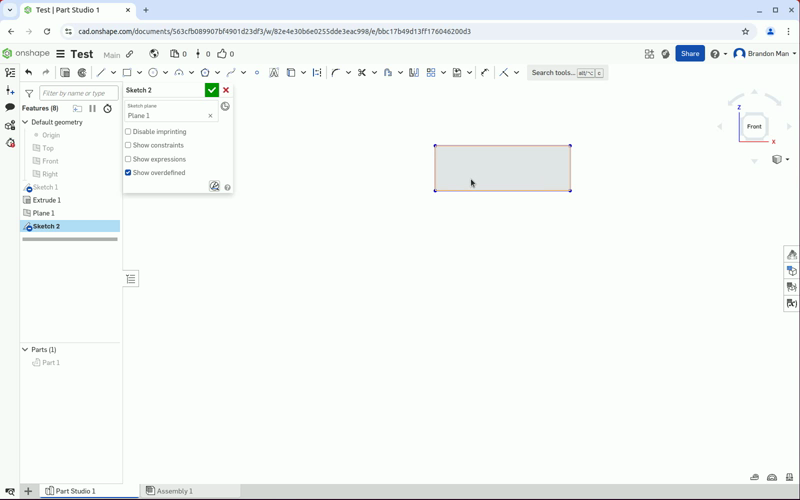
scroll(6)
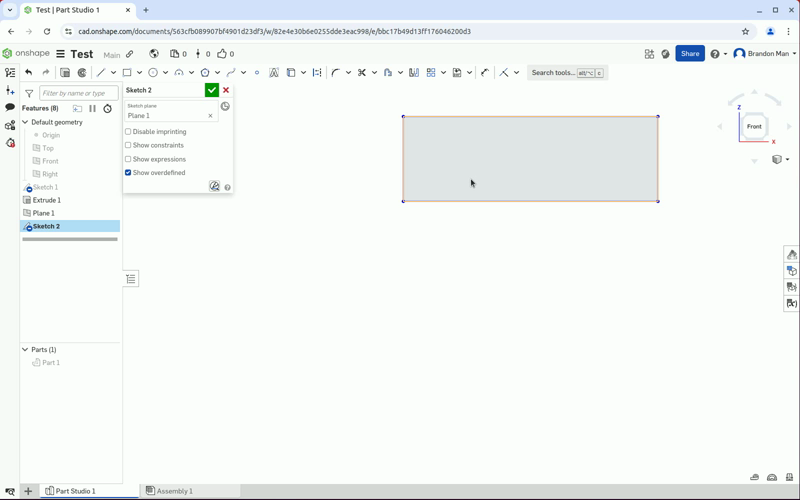
click(471, 178)
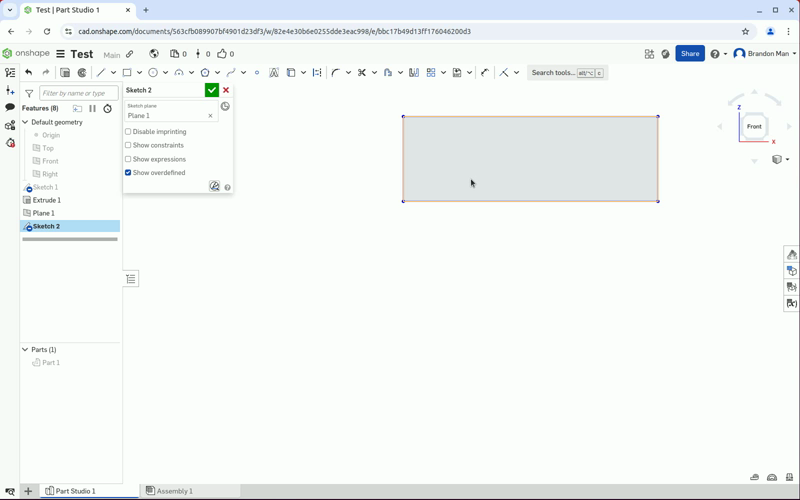
scroll(-6)
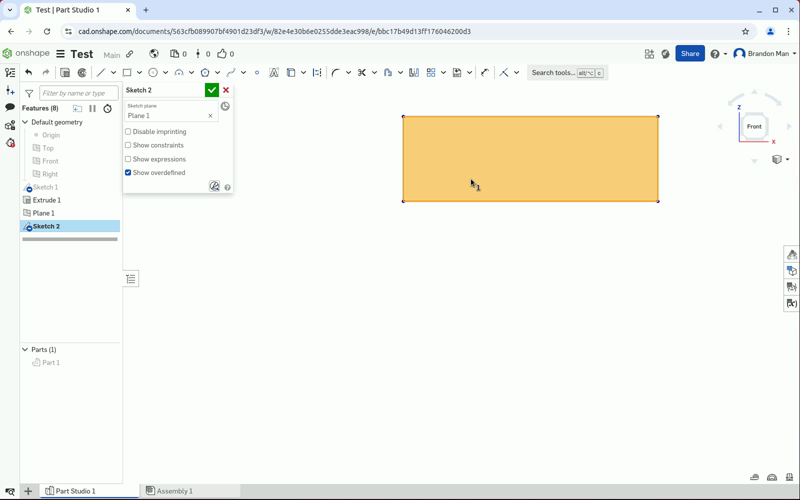
scroll(-6)
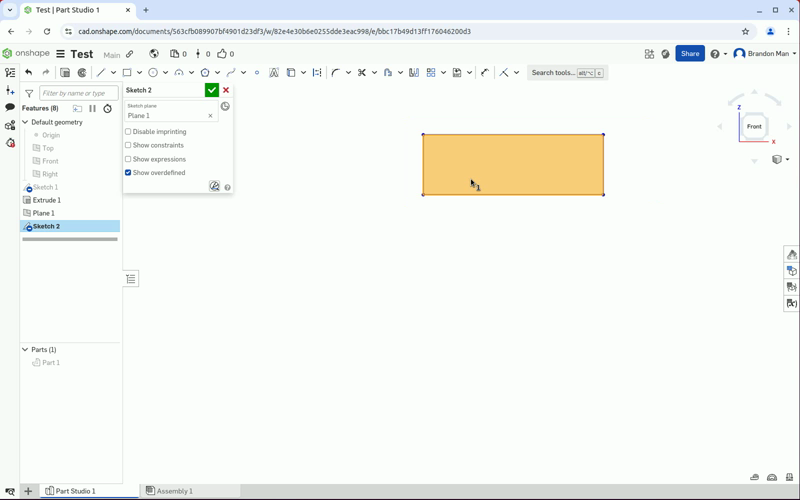
scroll(-6)
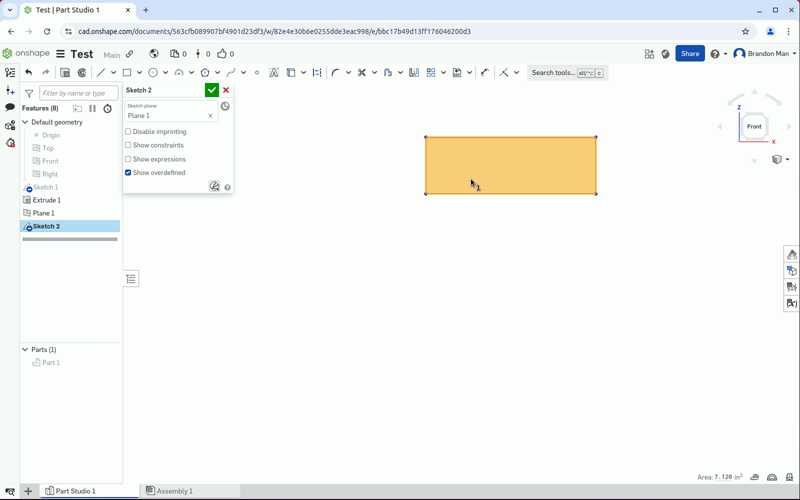
scroll(-6)
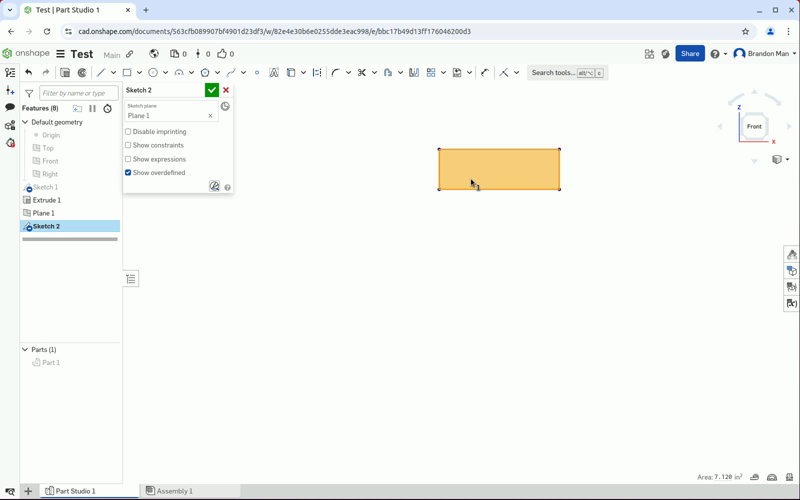
scroll(-6)
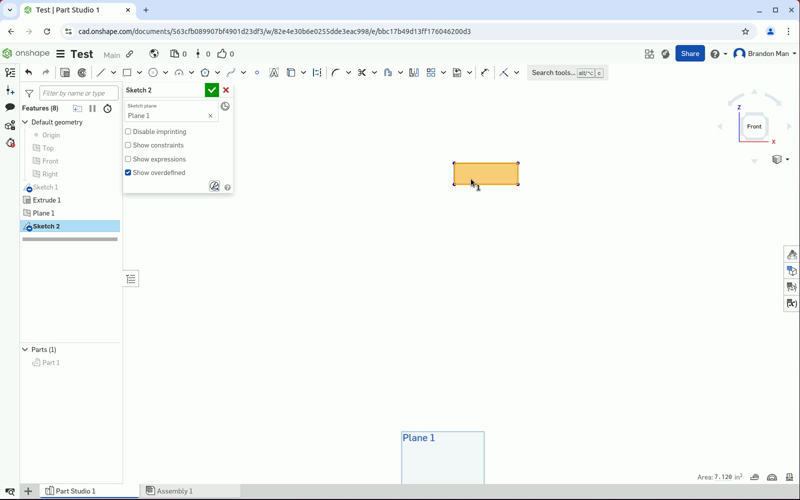
scroll(-6)
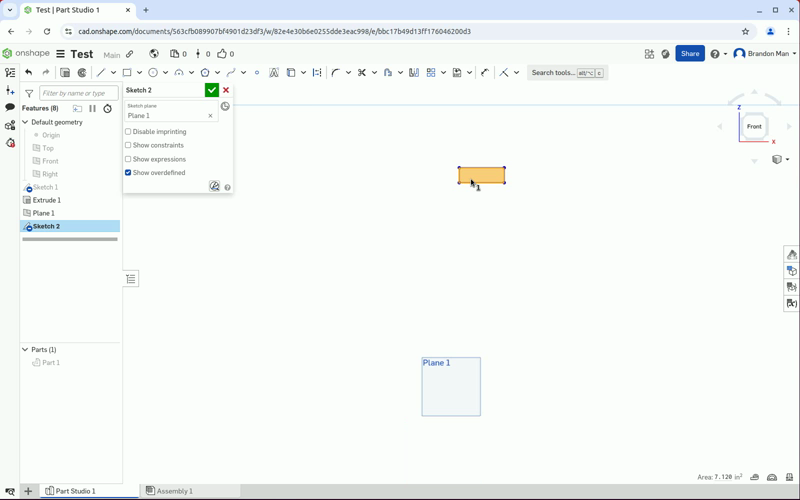
scroll(-6)
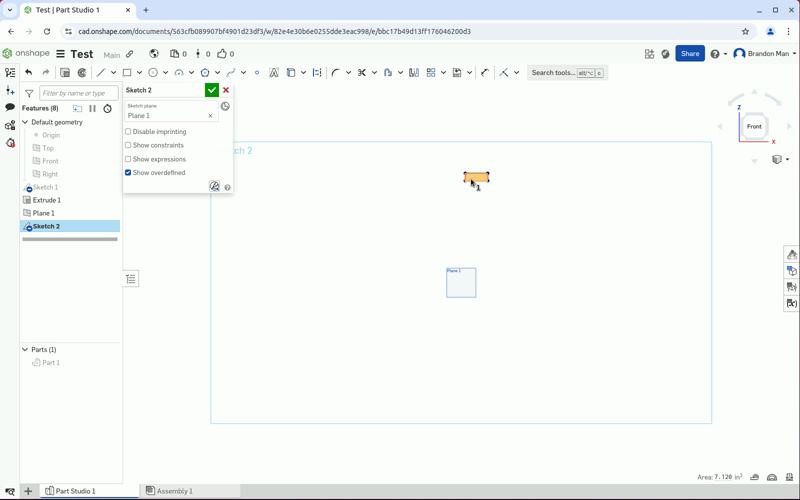
mouse_move(73, 352)
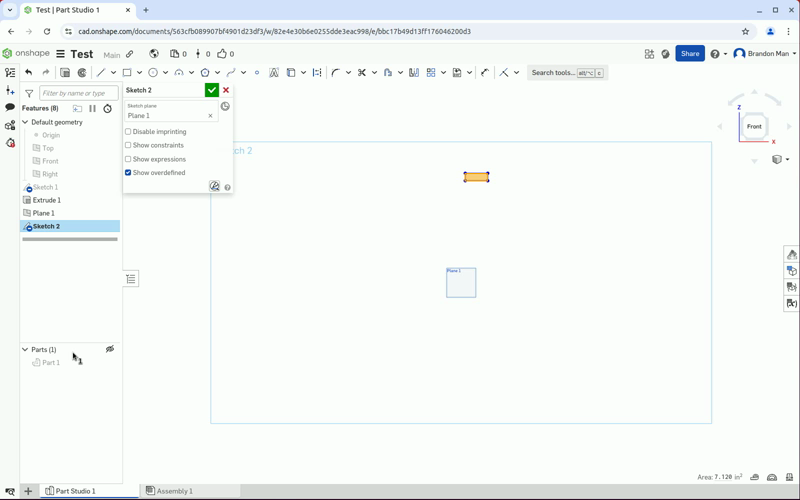
key(shift+y)
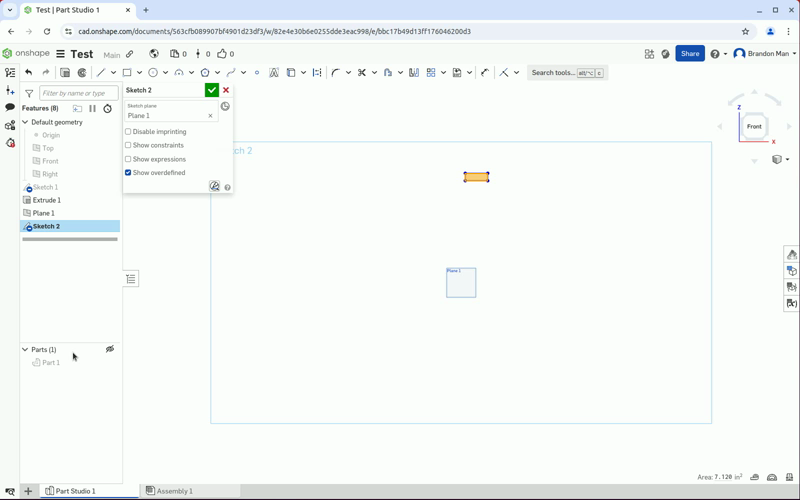
key(shift+e)
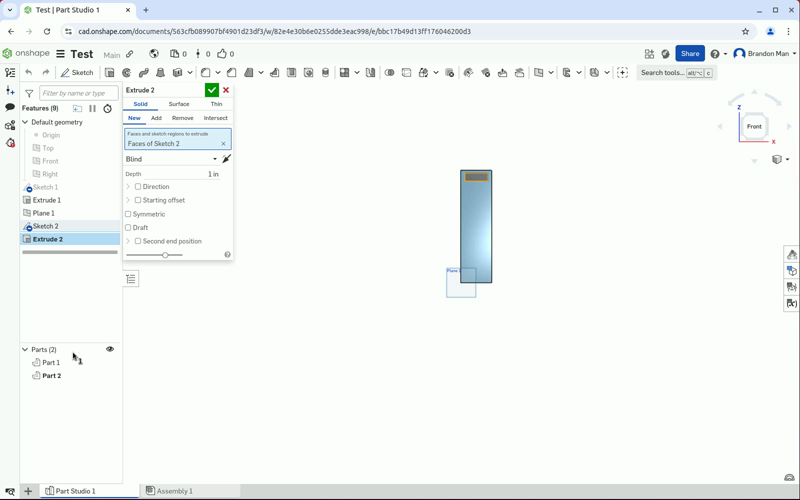
mouse_move(143, 106)
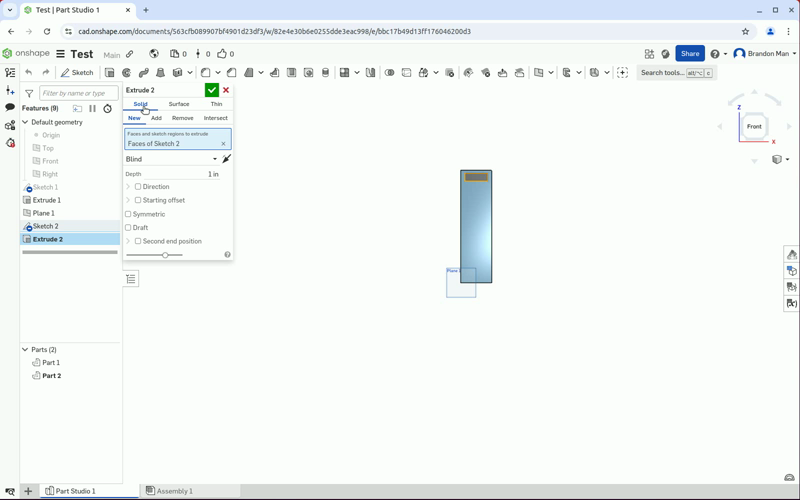
click(143, 106)
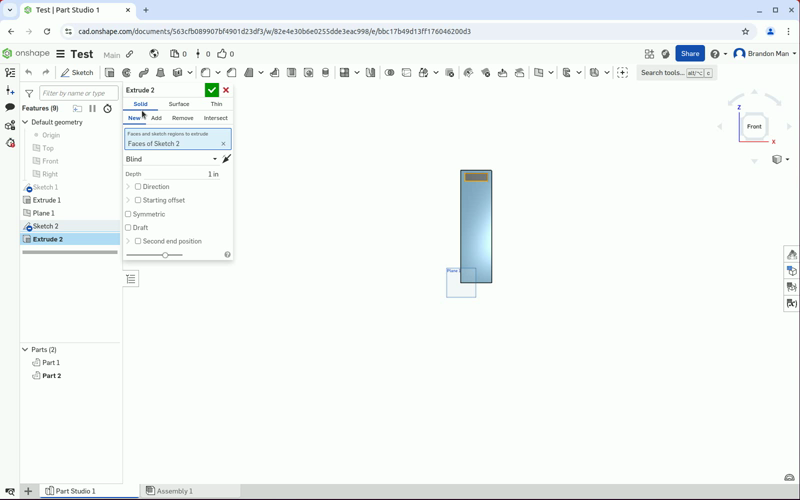
mouse_move(137, 120)
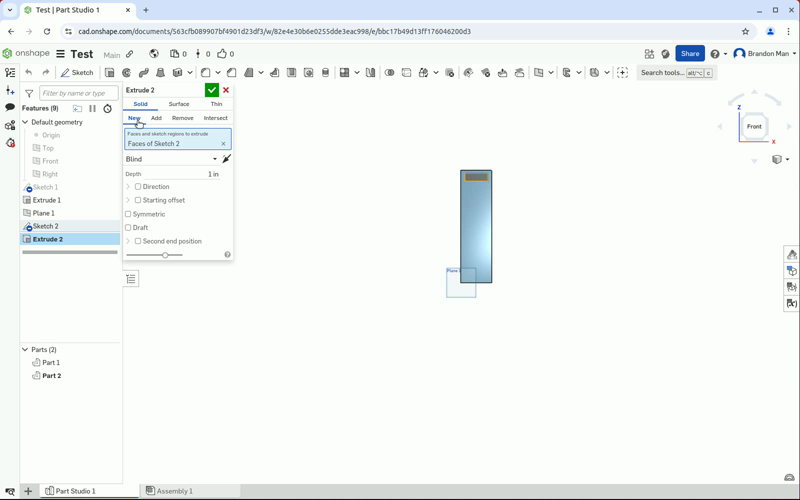
click(137, 120)
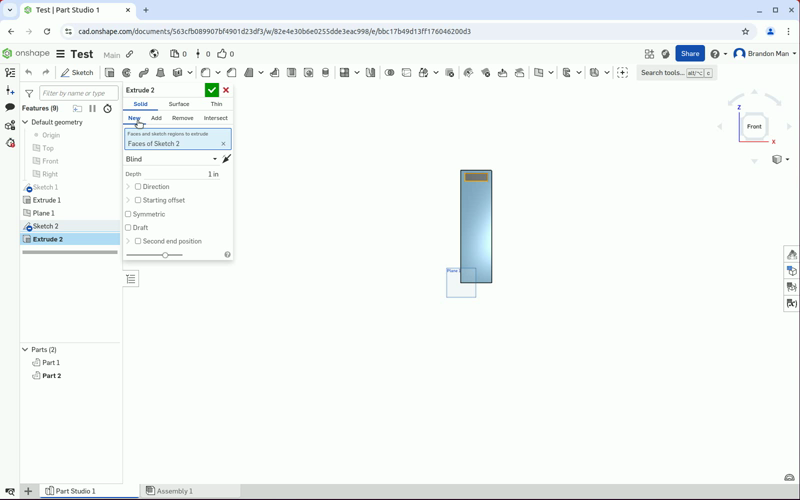
key(tab, 4)
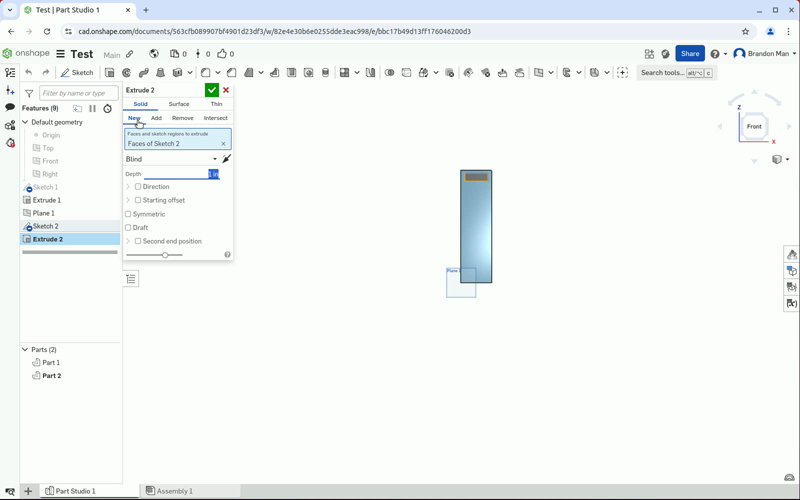
text(2.648)
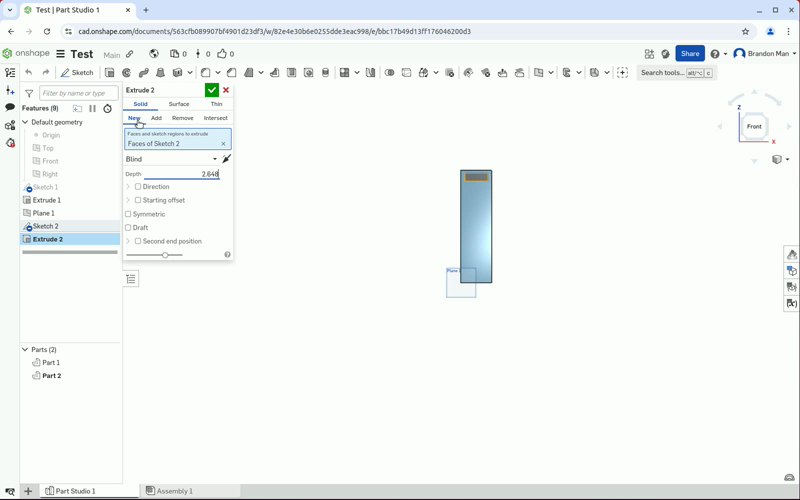
key(enter)
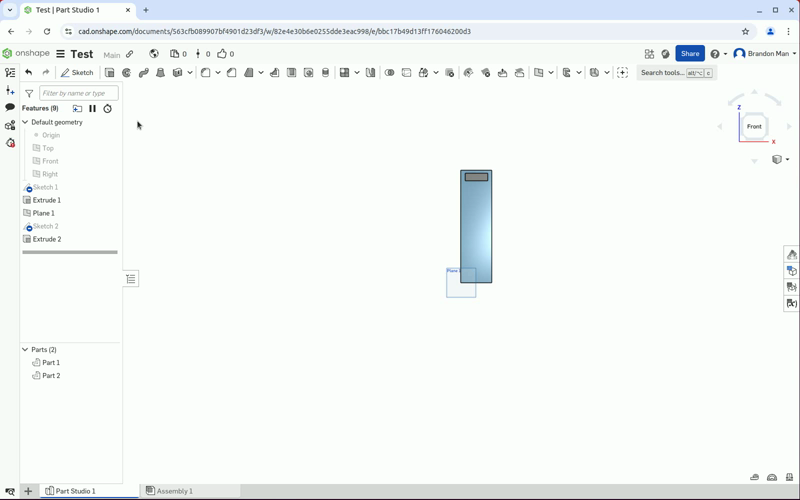
key(shift+h)
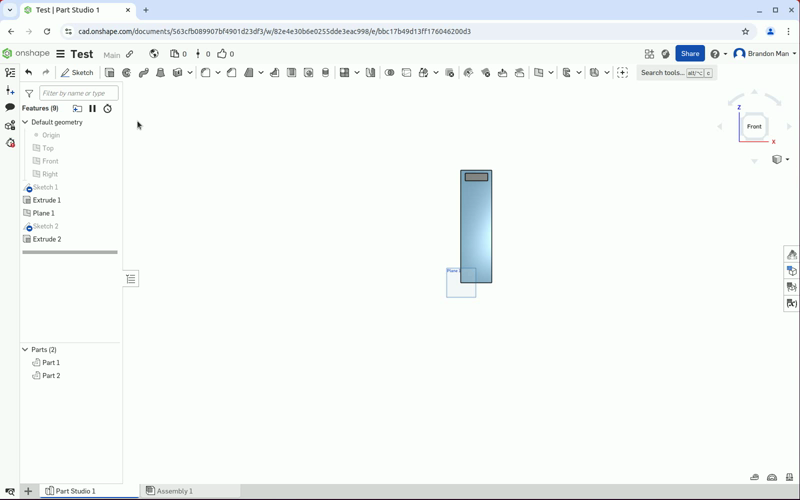
key(shift+h)
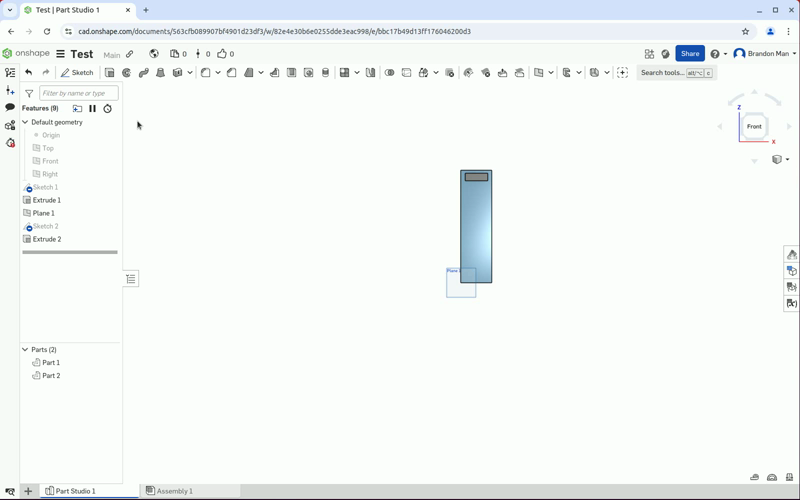
mouse_move(73, 189)
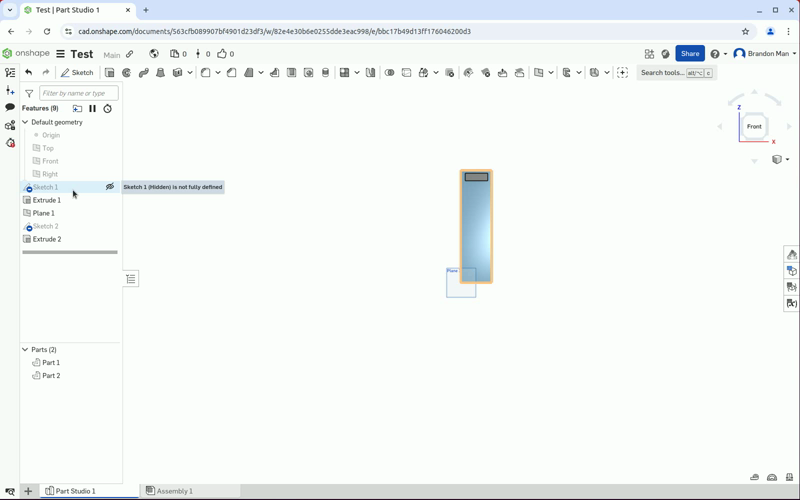
click(73, 189)
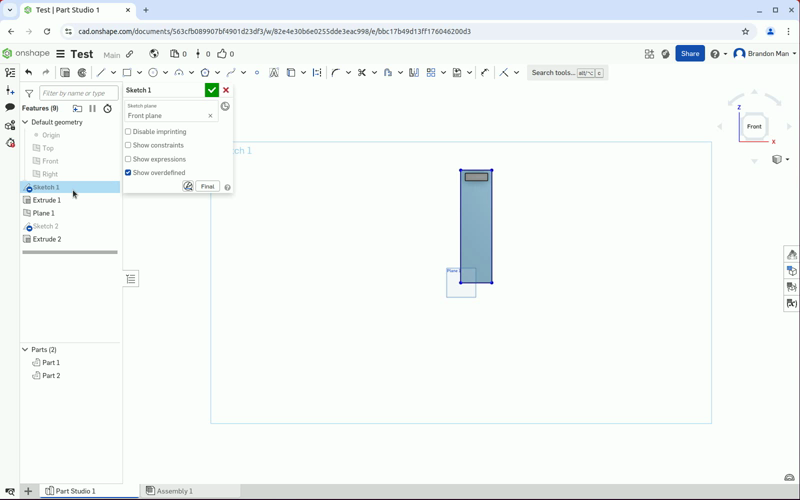
mouse_move(229, 92)
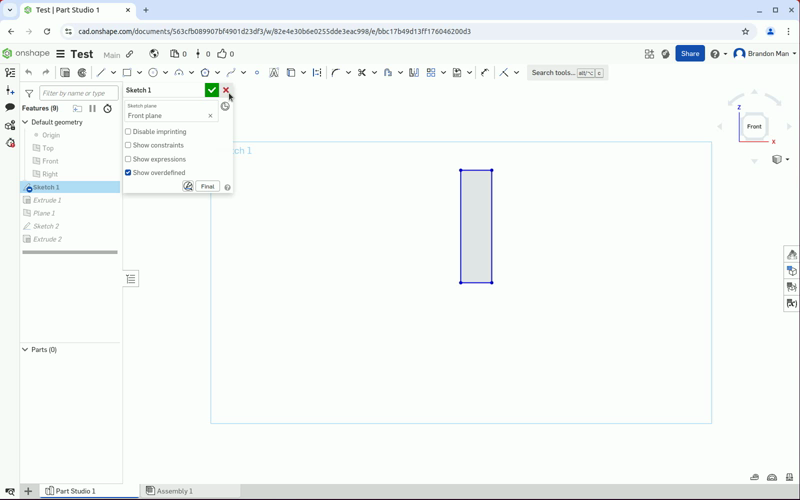
click(229, 92)
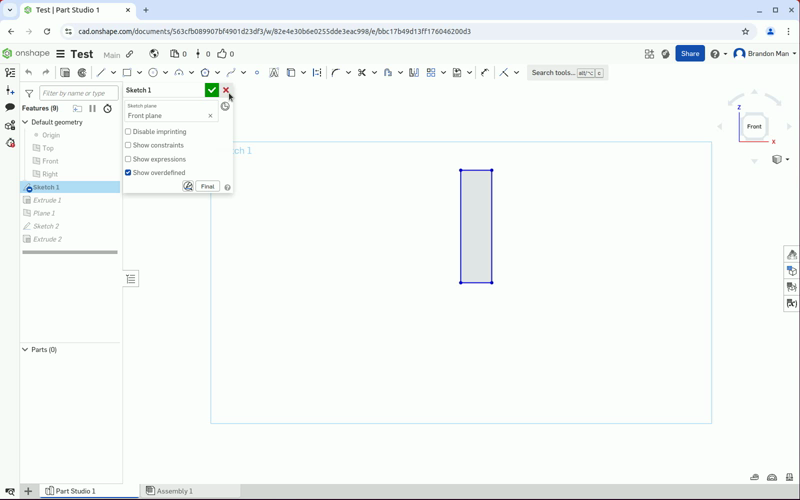
key(shift+s)
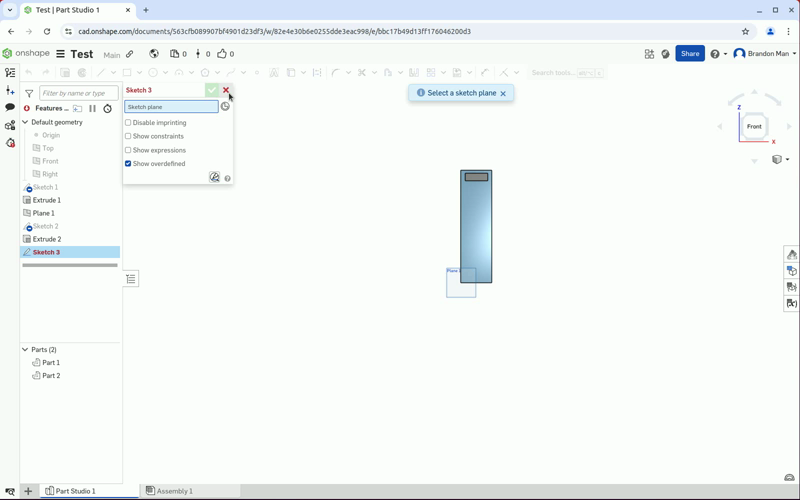
mouse_move(73, 215)
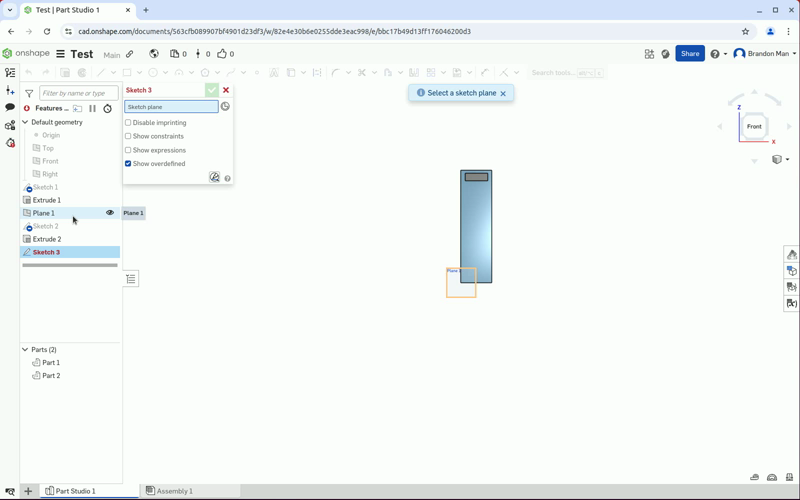
click(73, 215)
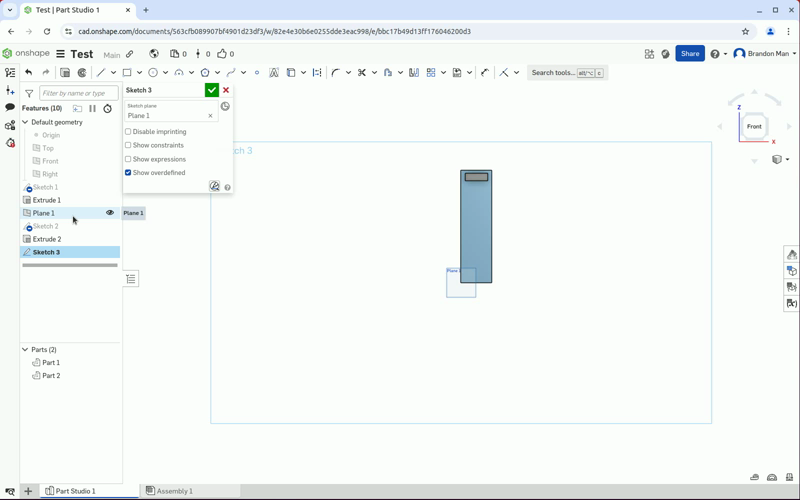
mouse_move(73, 352)
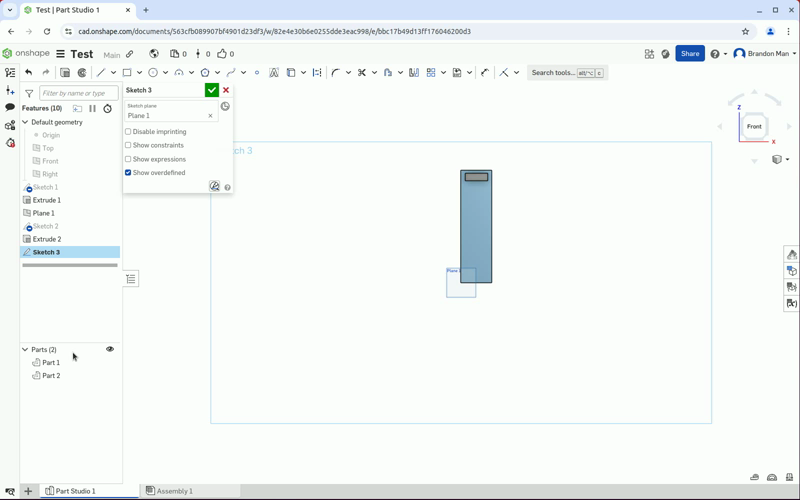
key(y)
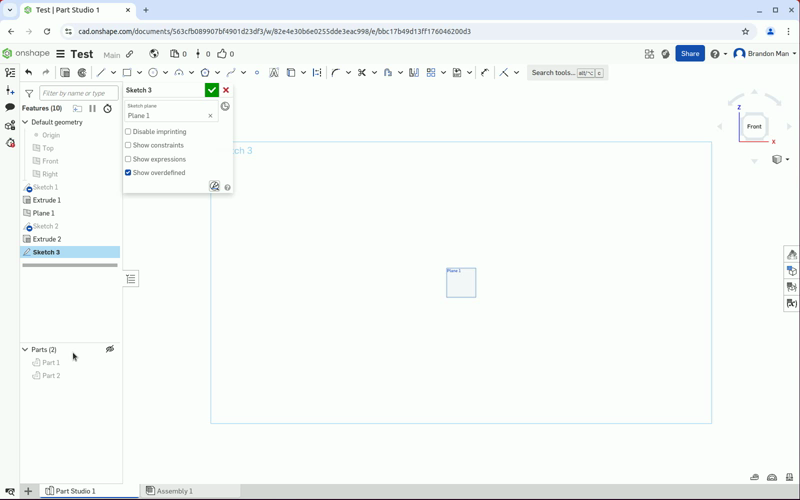
key(l)
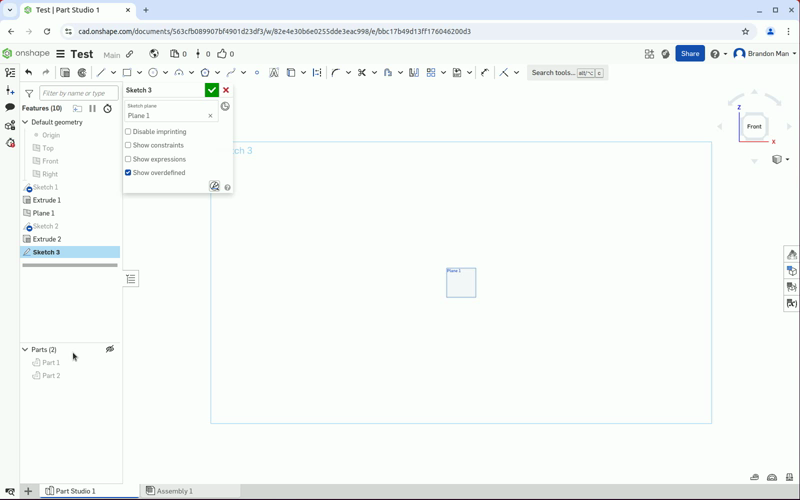
key_down(shift)
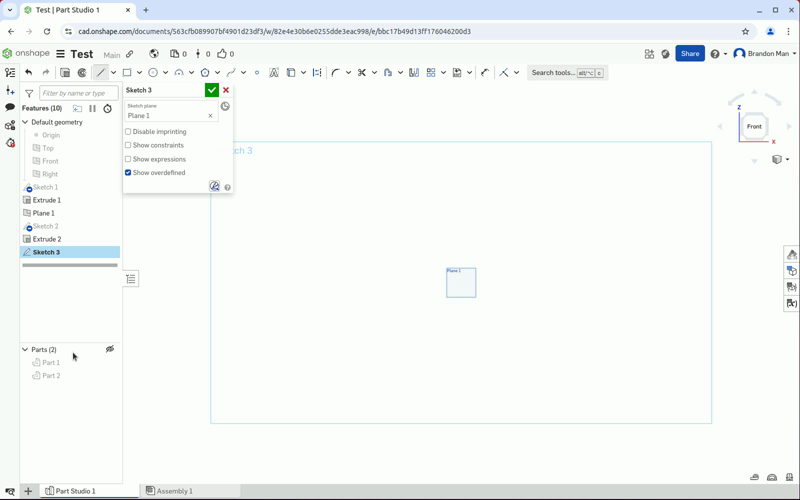
mouse_move(465, 192)
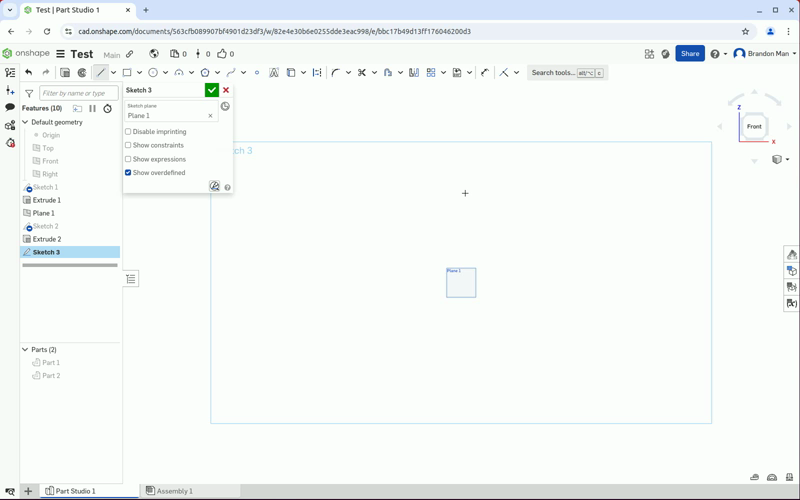
click(465, 192)
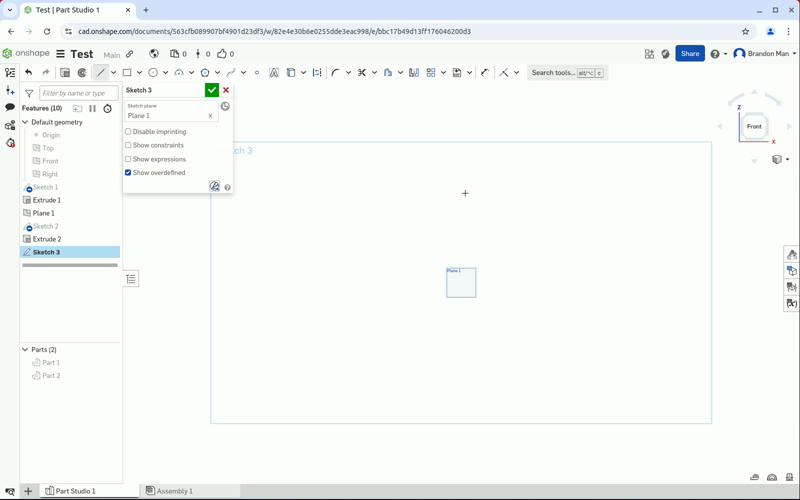
key_up(shift)
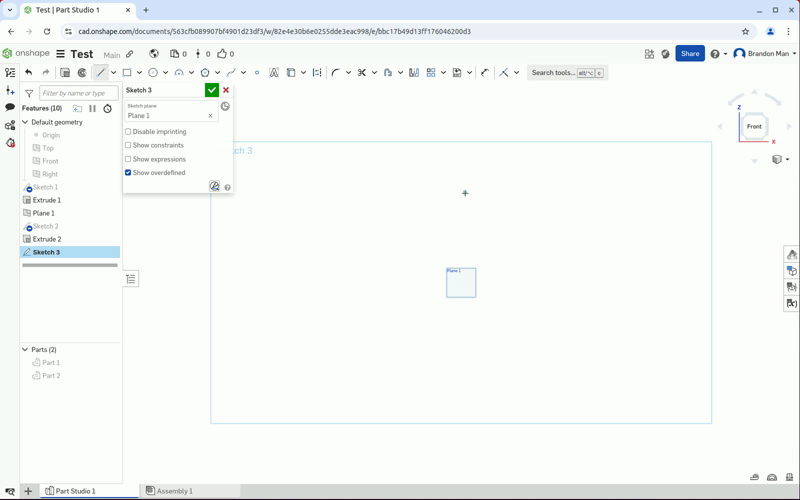
key_down(shift)
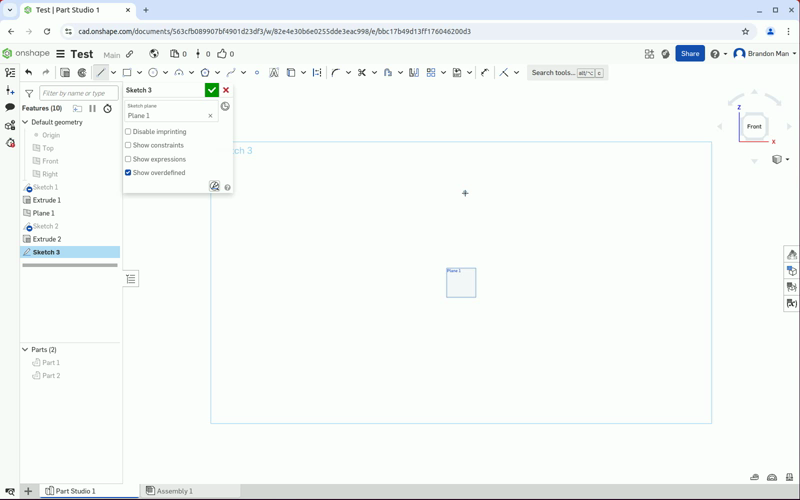
mouse_move(495, 192)
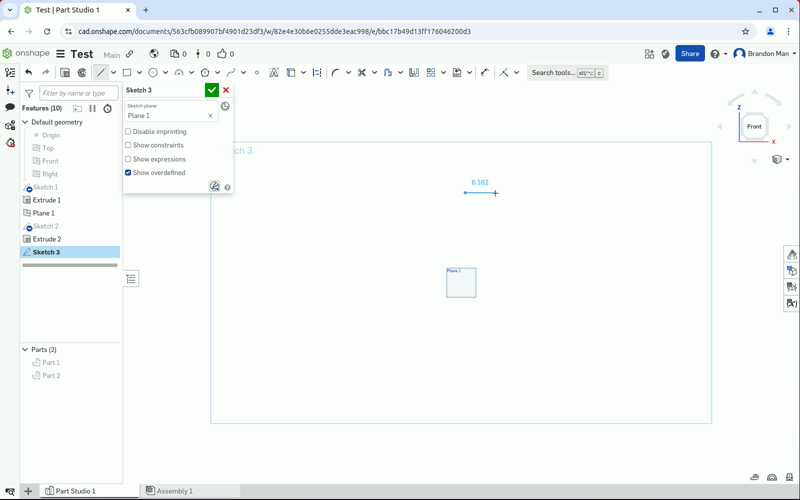
mouse_move(487, 192)
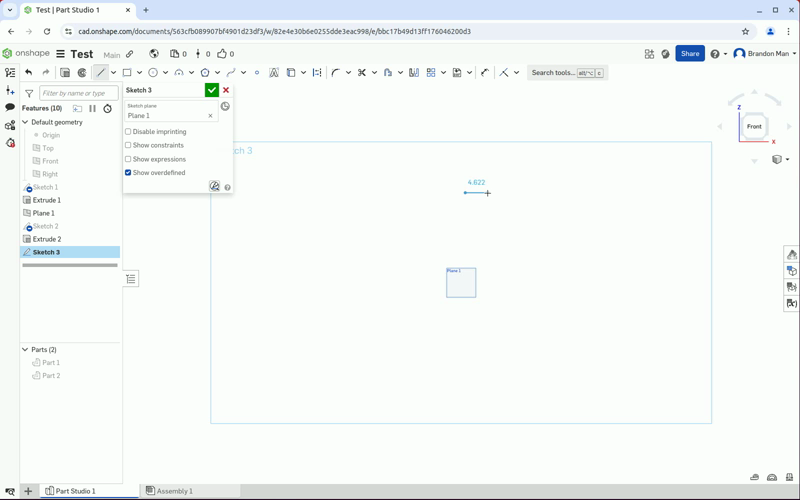
click(487, 192)
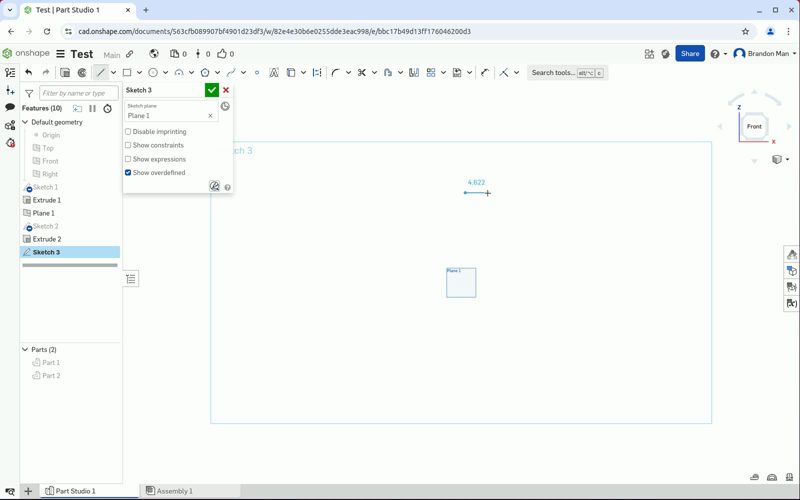
key_up(shift)
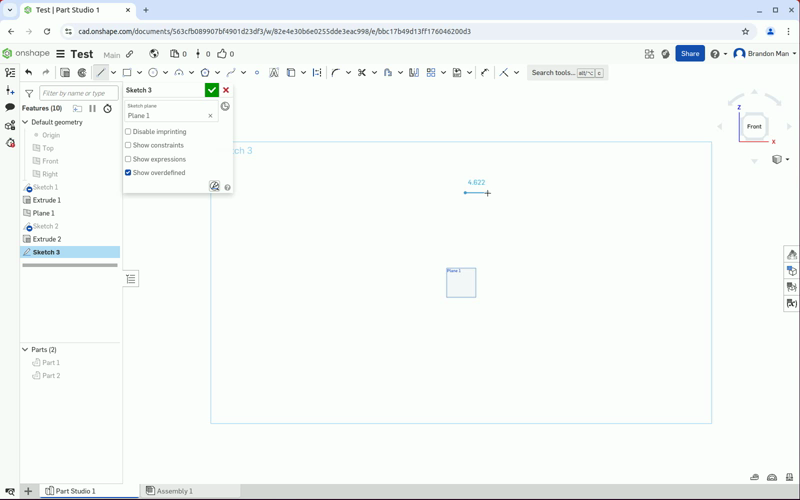
key_down(shift)
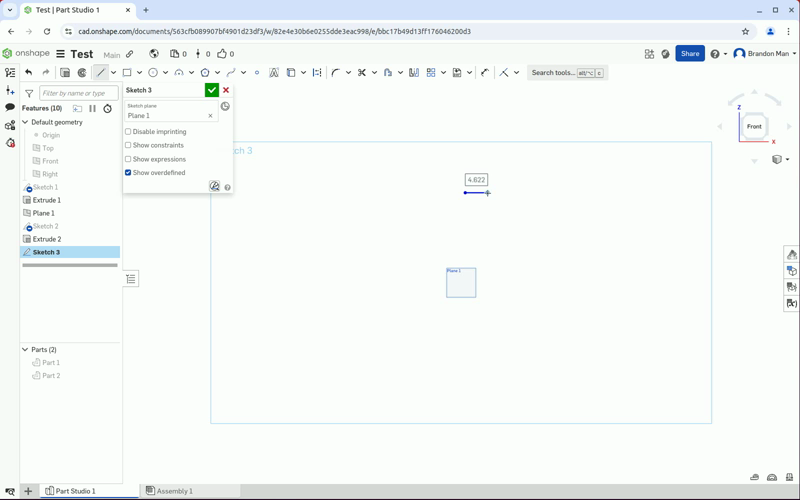
mouse_move(517, 192)
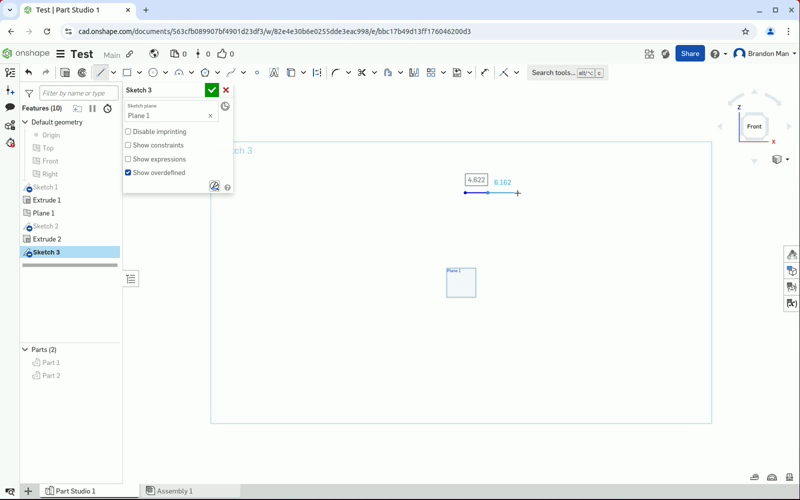
mouse_move(487, 188)
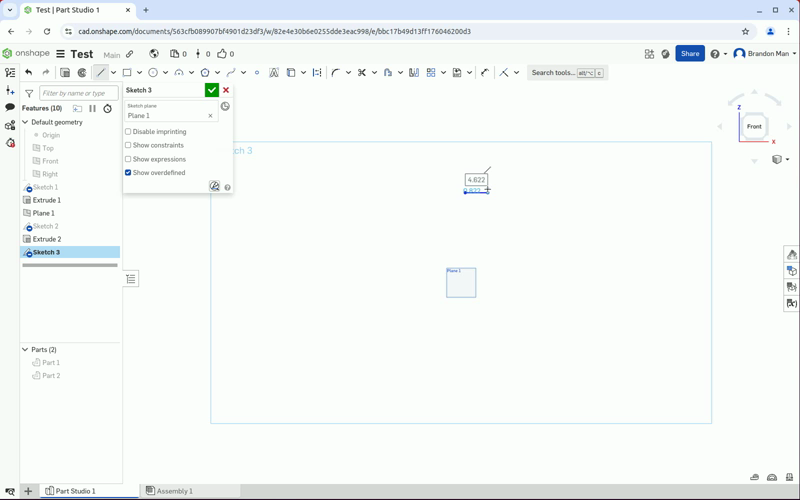
scroll(6)
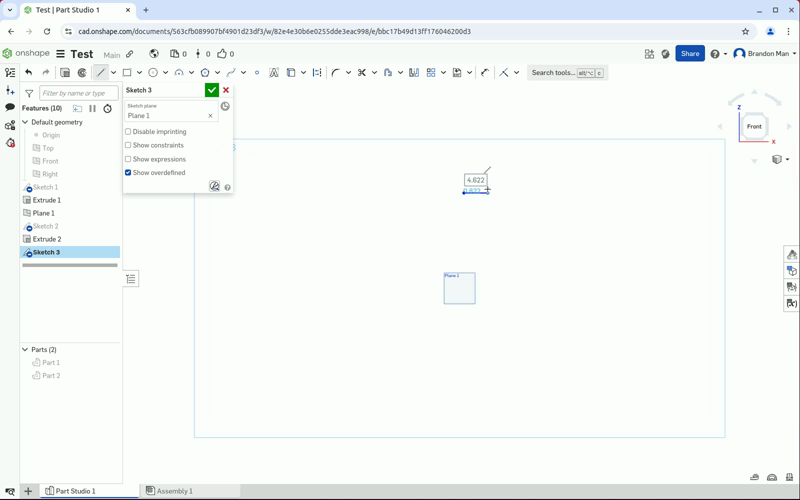
scroll(6)
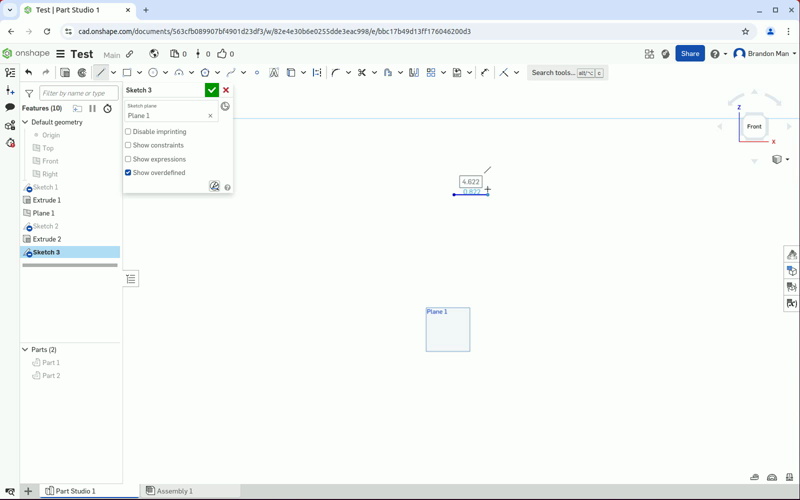
scroll(6)
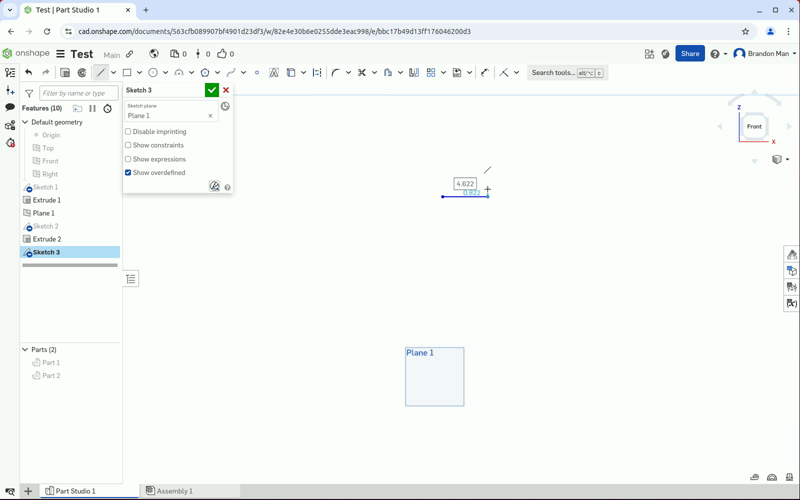
scroll(6)
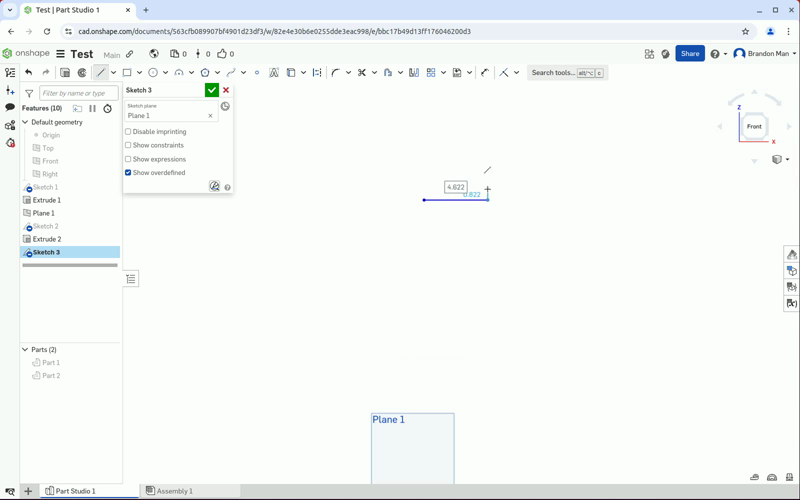
scroll(6)
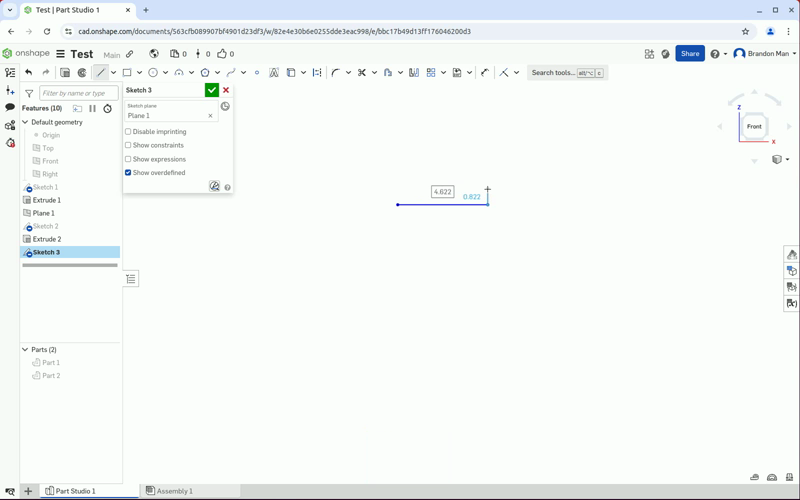
scroll(6)
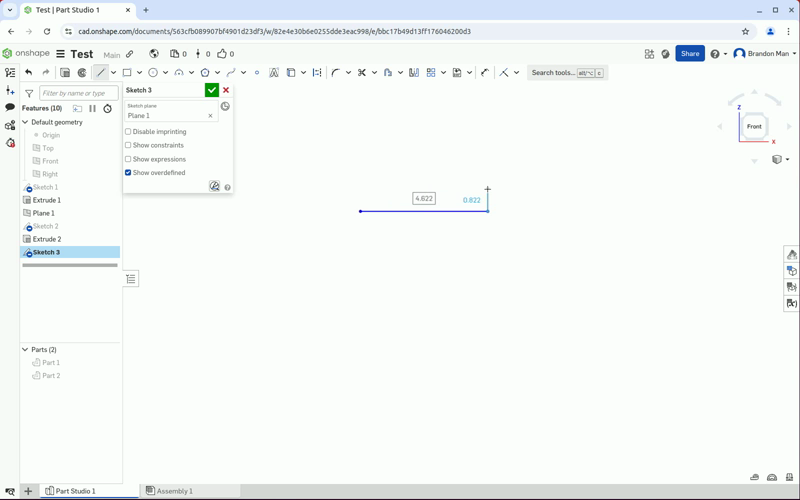
scroll(6)
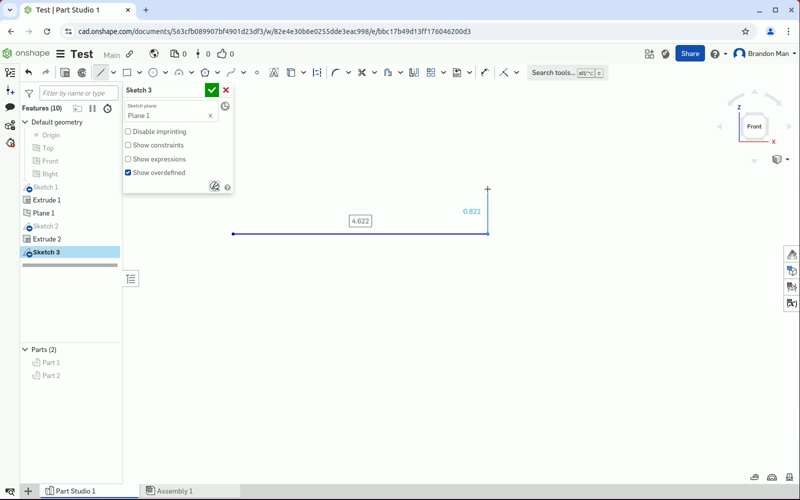
click(487, 188)
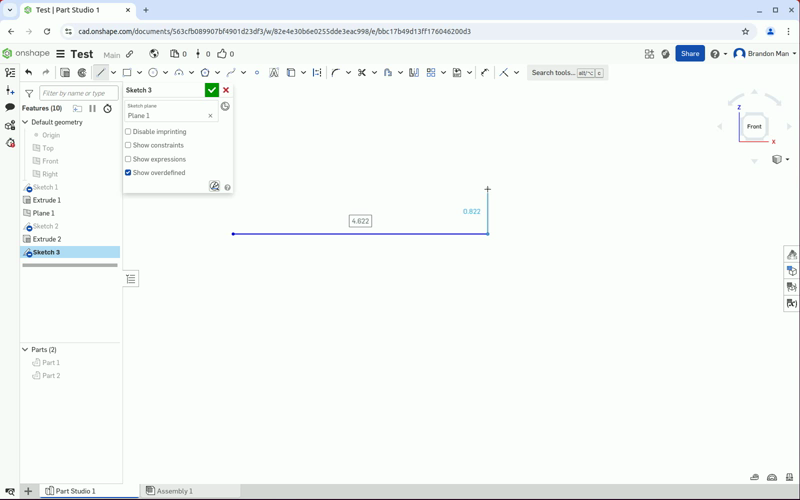
scroll(-6)
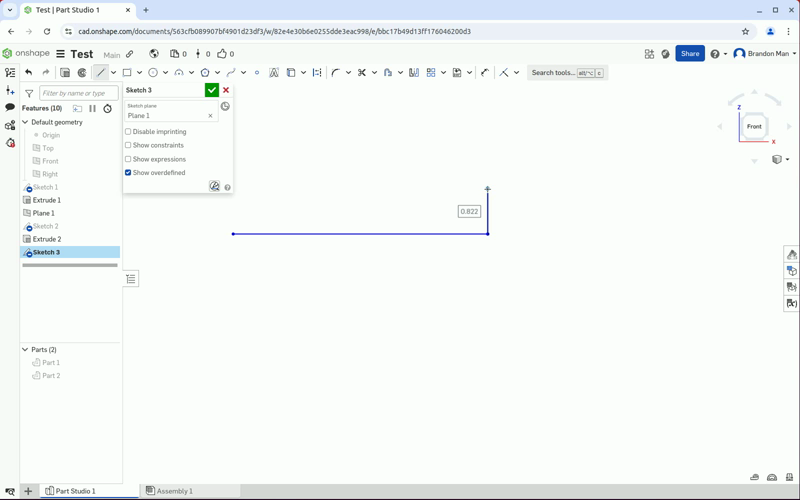
scroll(-6)
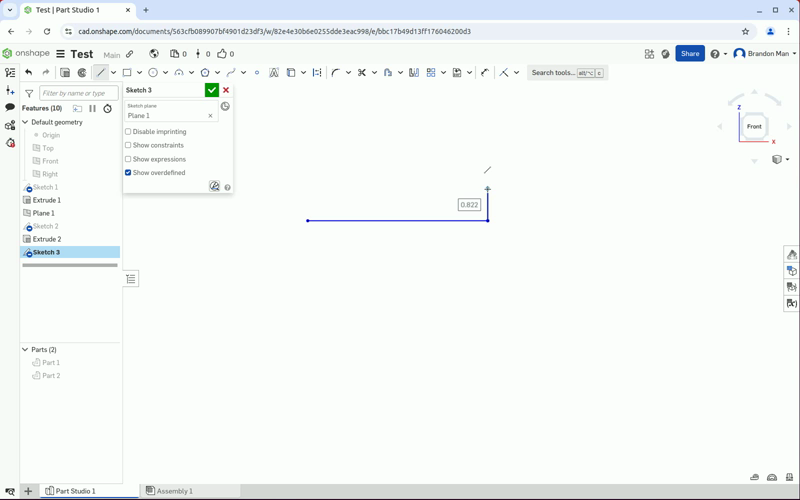
scroll(-6)
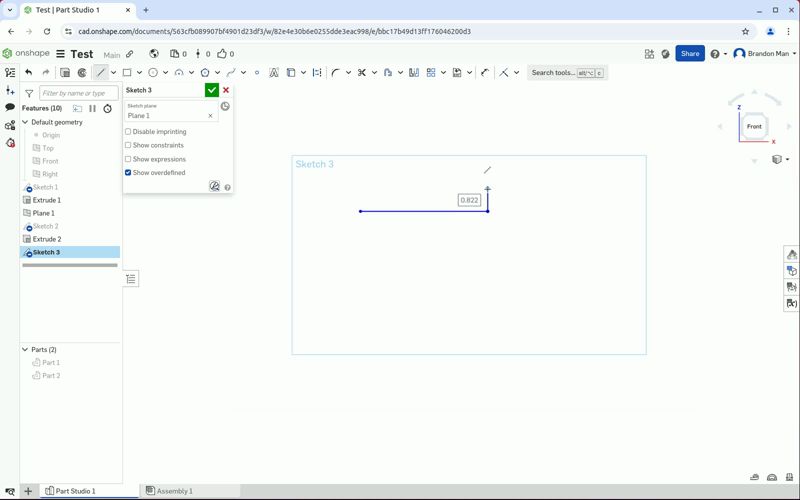
scroll(-6)
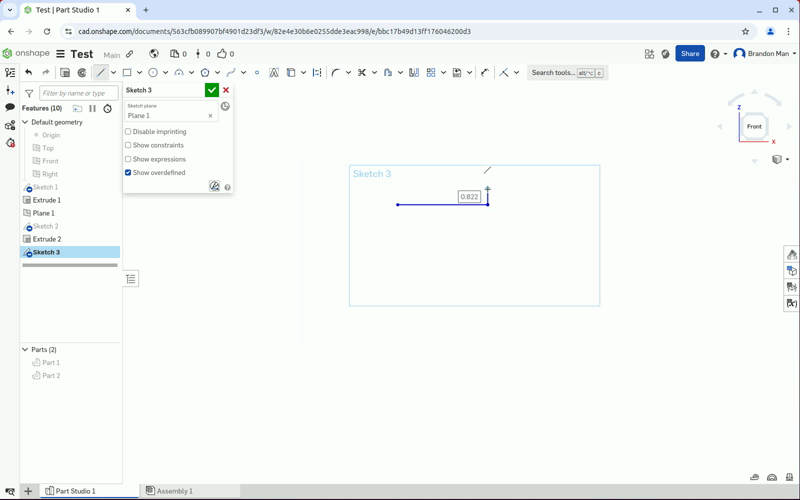
scroll(-6)
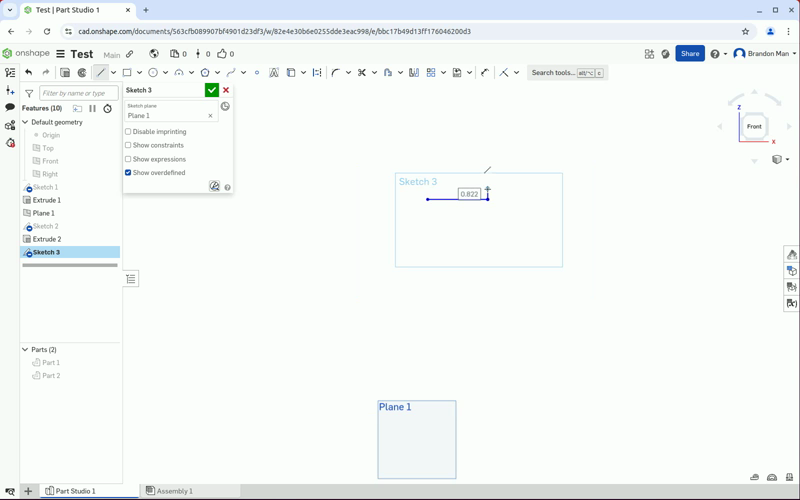
scroll(-6)
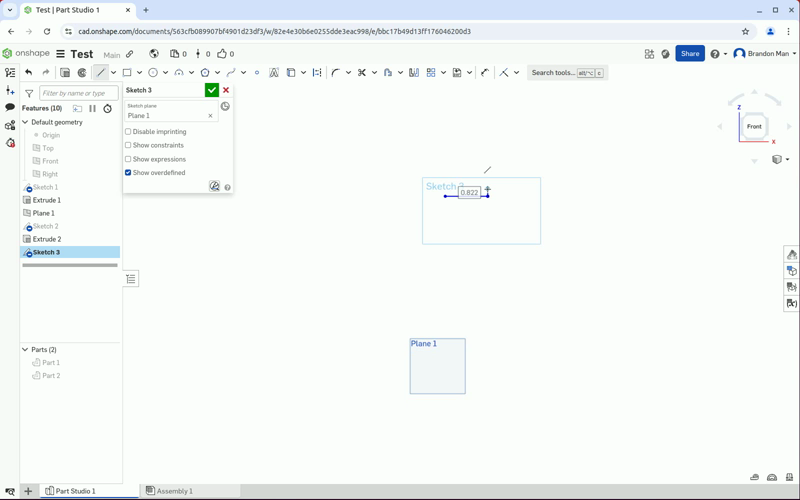
scroll(-6)
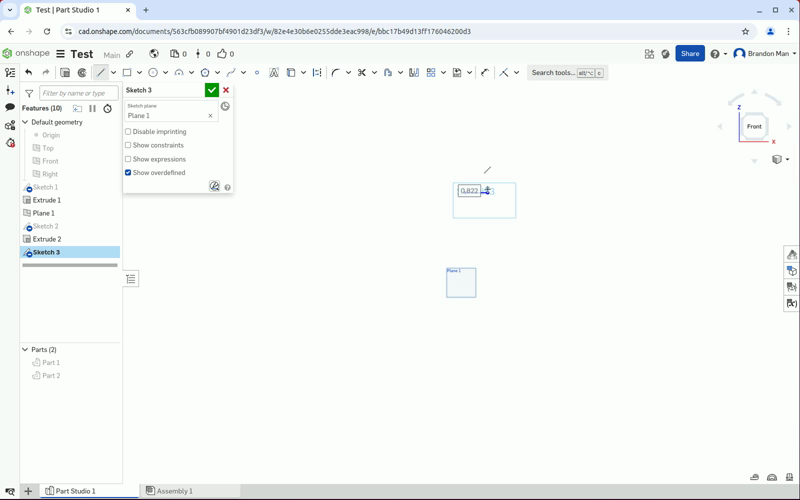
key_up(shift)
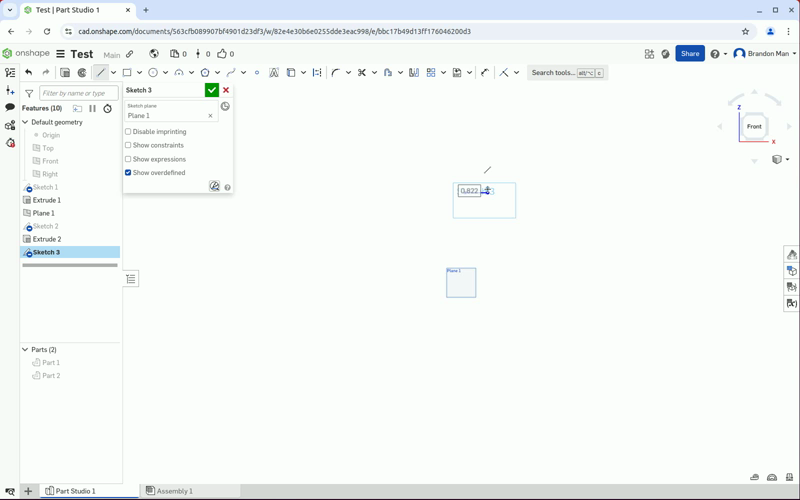
key_down(shift)
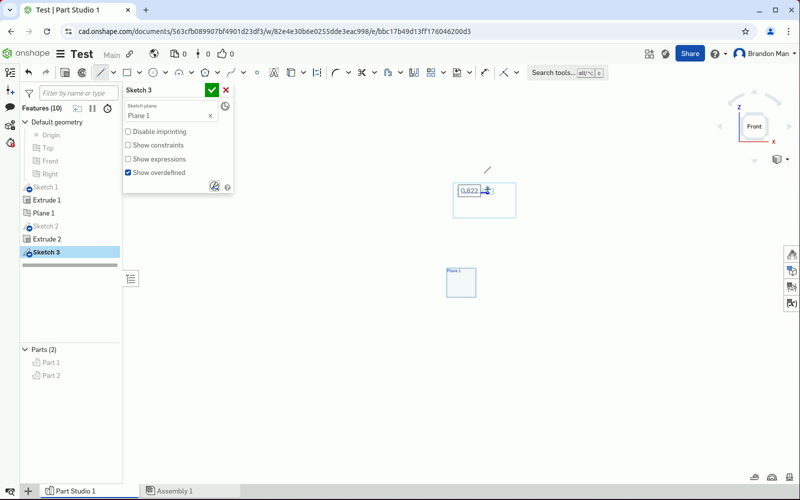
mouse_move(517, 188)
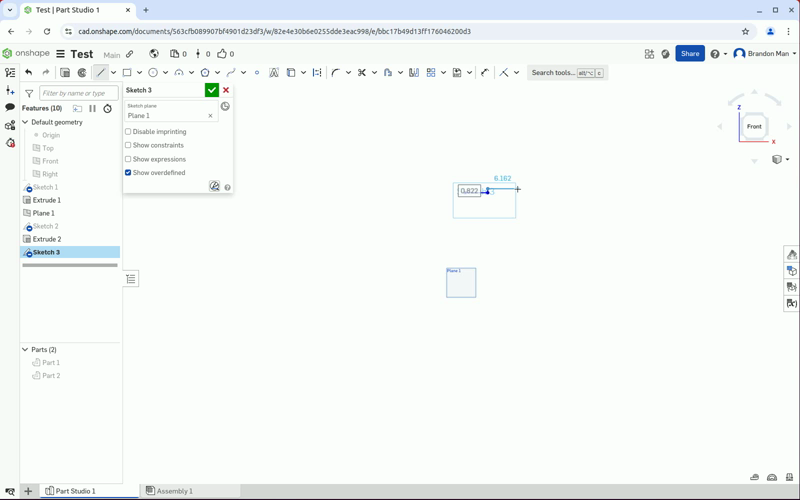
mouse_move(465, 188)
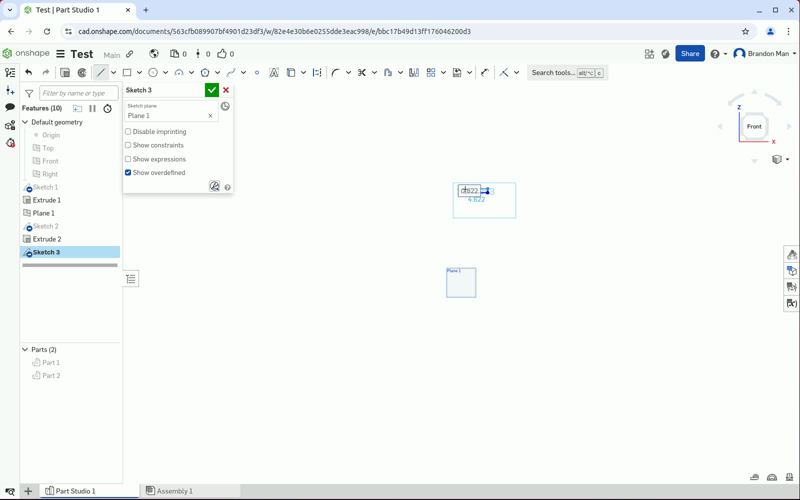
scroll(6)
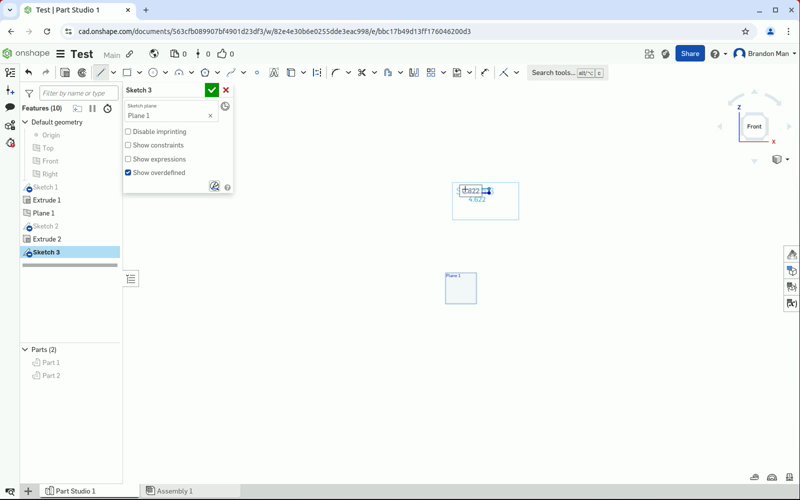
scroll(6)
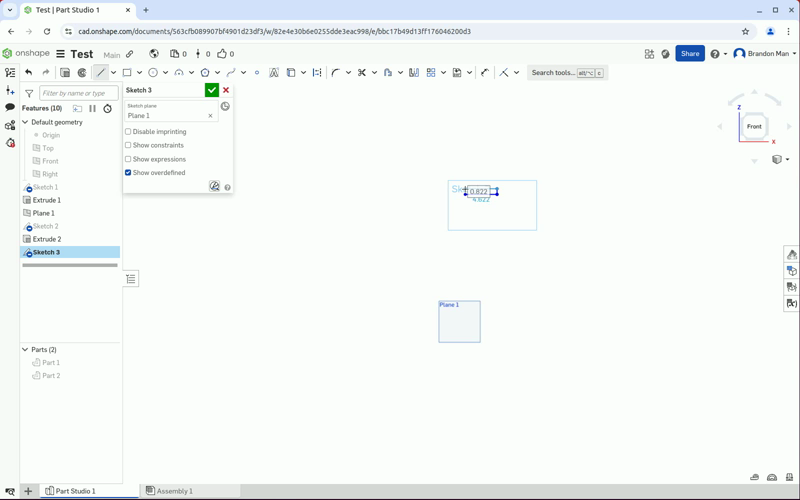
scroll(6)
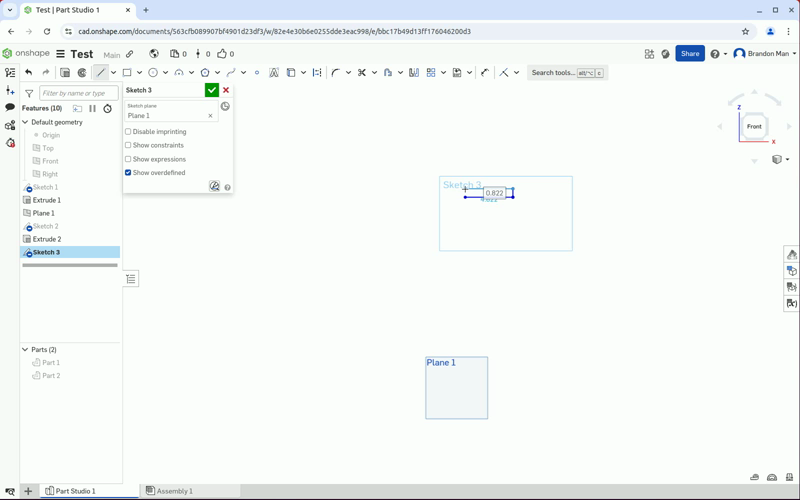
scroll(6)
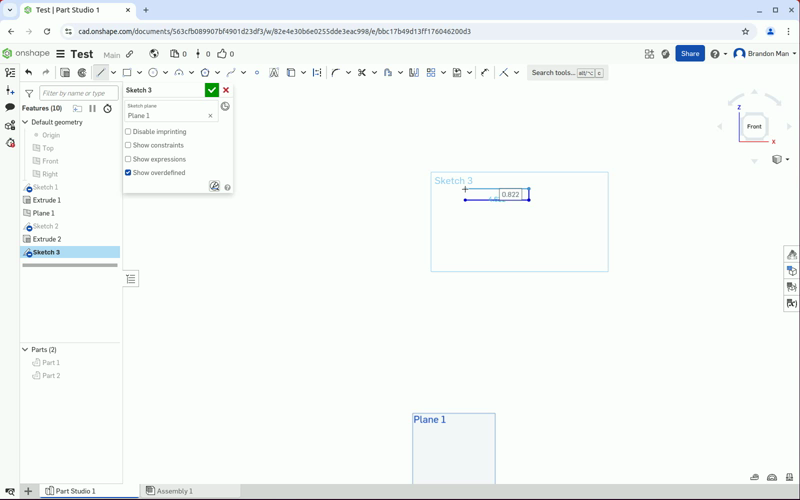
scroll(6)
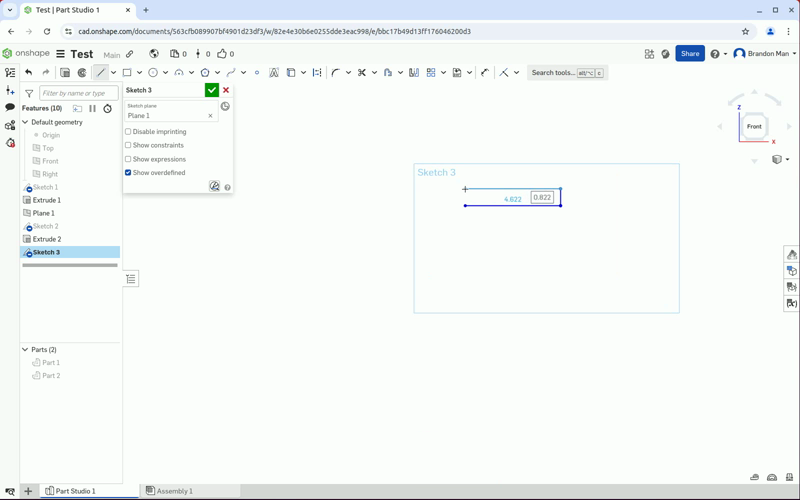
scroll(6)
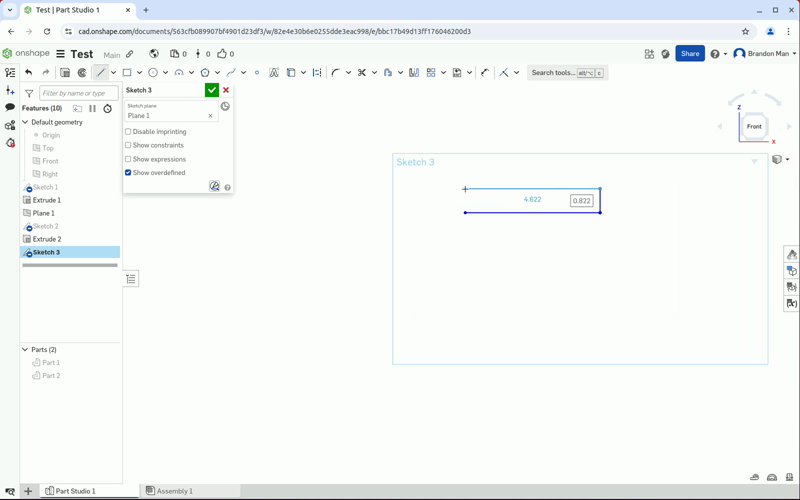
scroll(6)
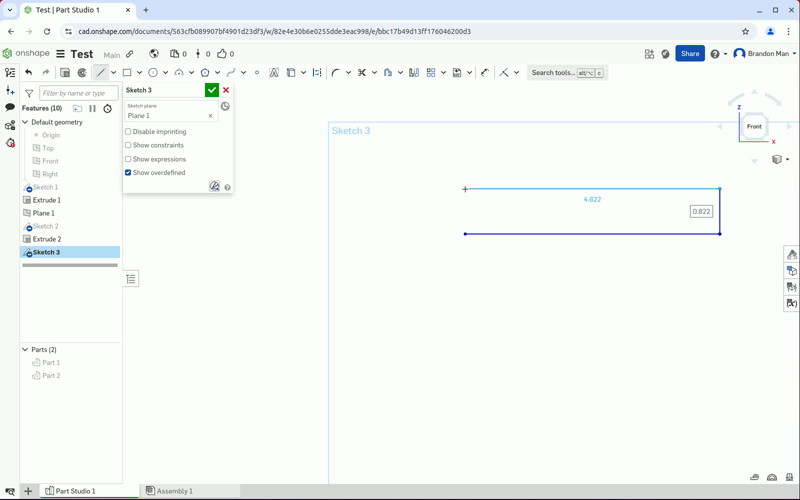
click(465, 188)
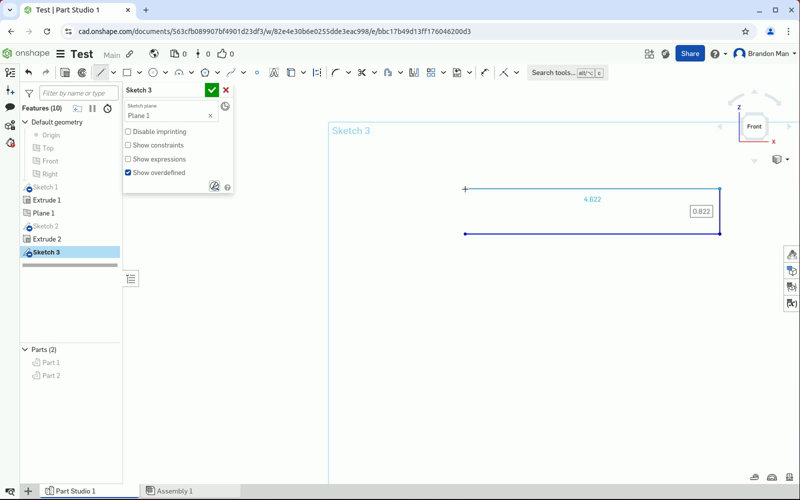
scroll(-6)
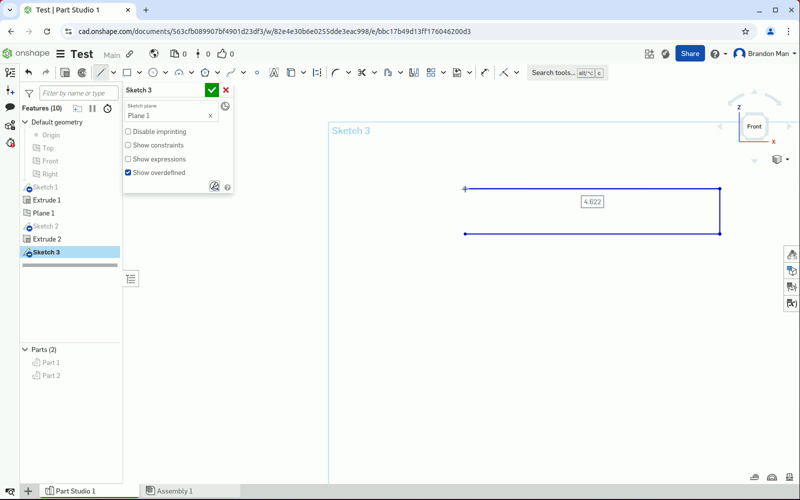
scroll(-6)
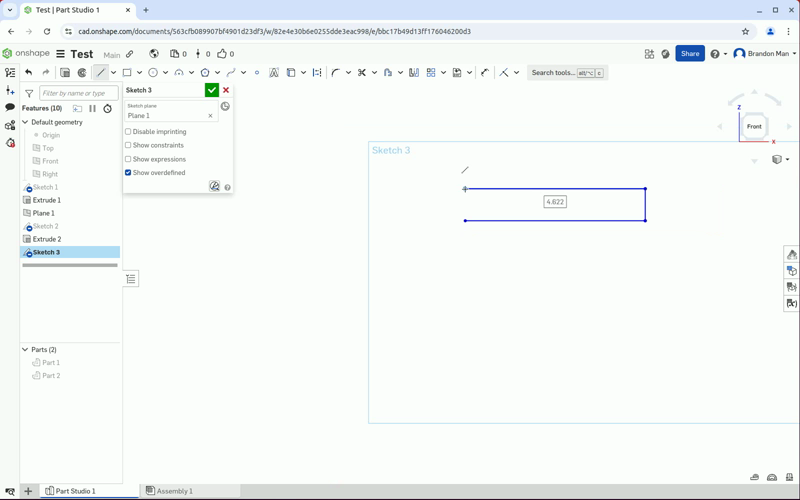
scroll(-6)
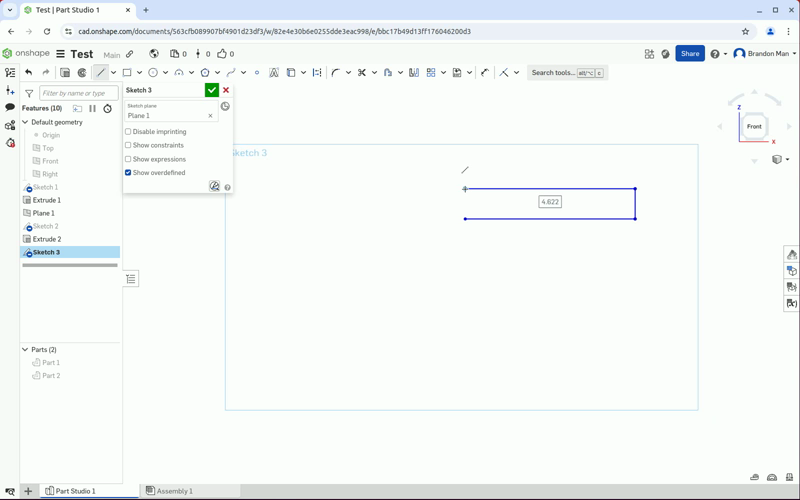
scroll(-6)
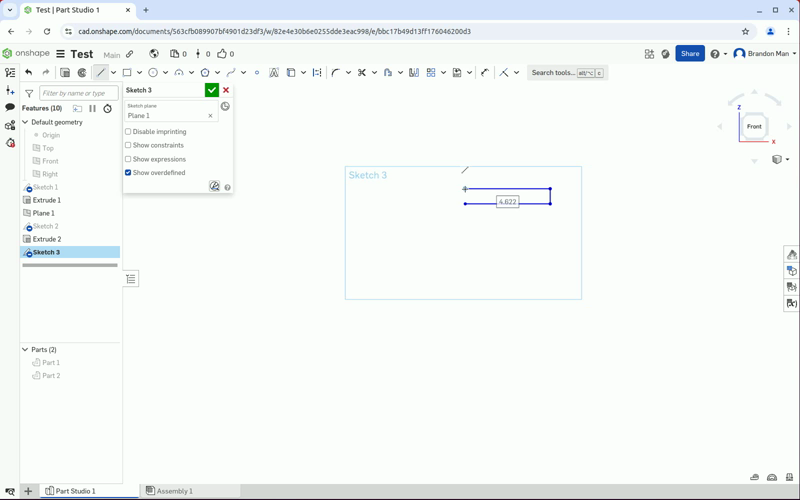
scroll(-6)
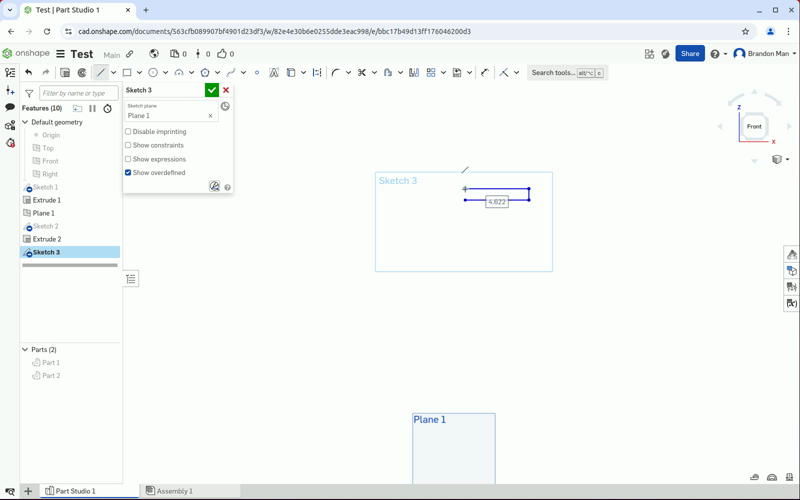
scroll(-6)
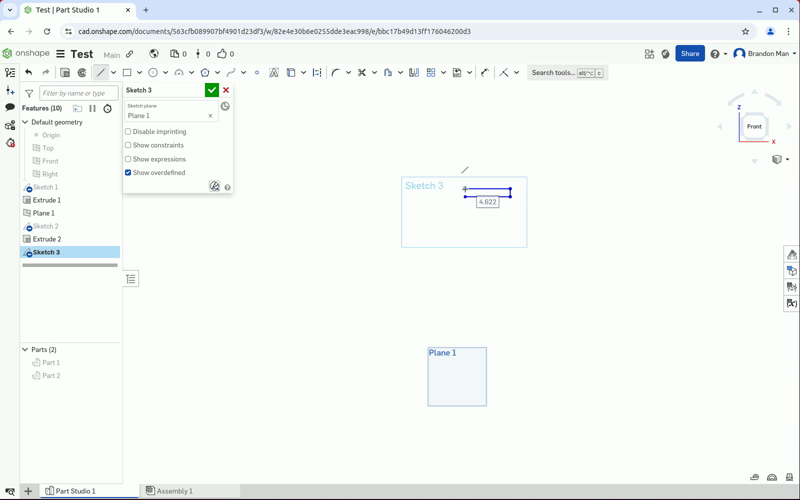
scroll(-6)
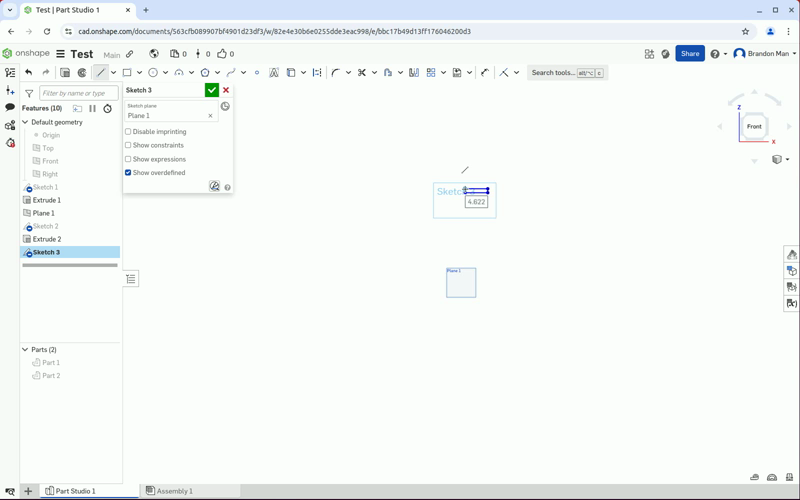
key_up(shift)
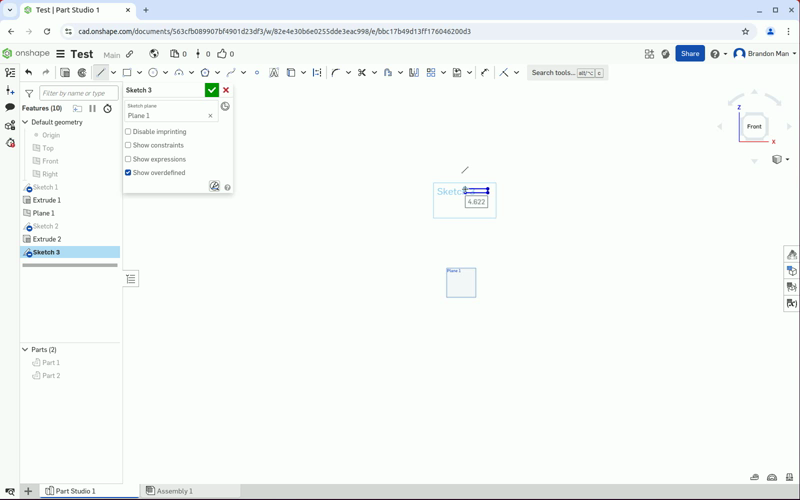
mouse_move(495, 188)
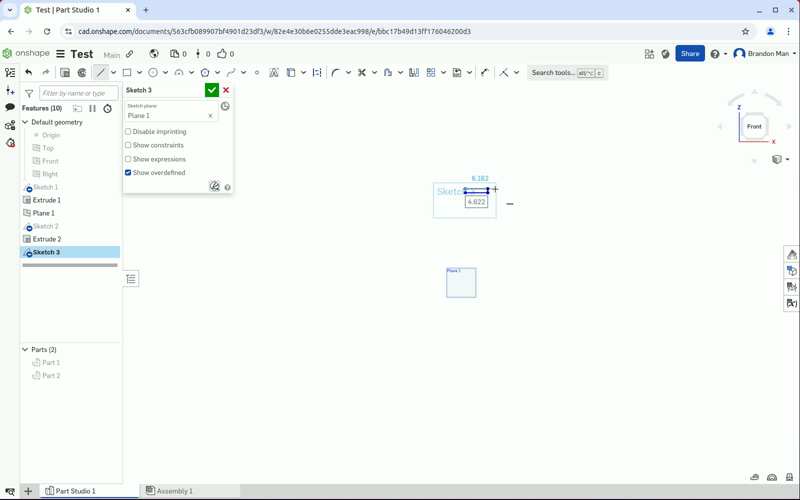
key_down(shift)
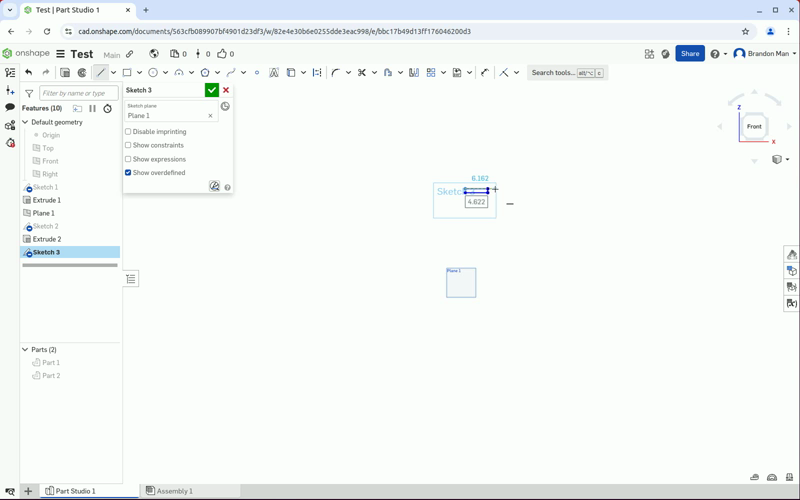
mouse_move(465, 192)
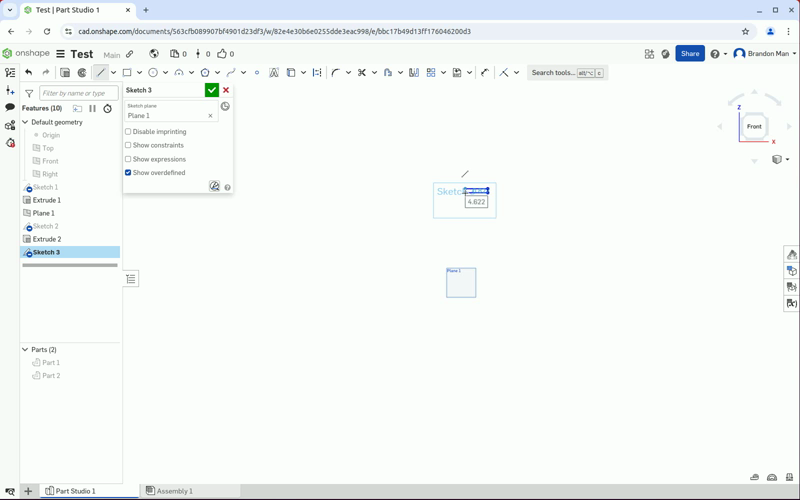
scroll(6)
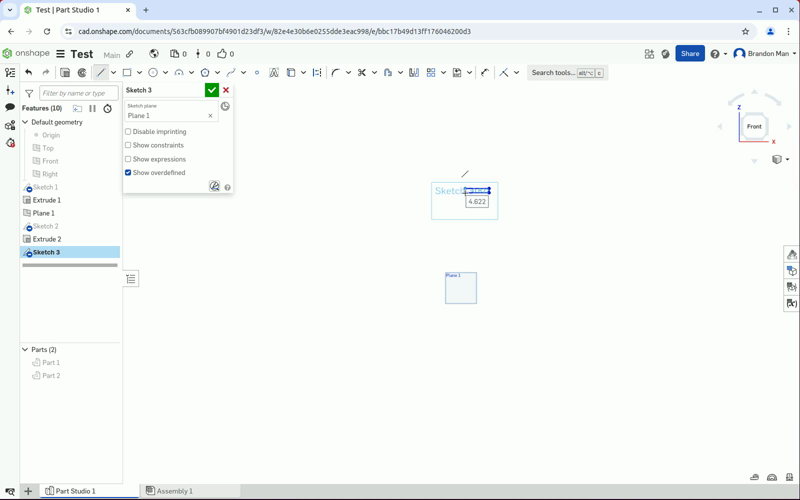
scroll(6)
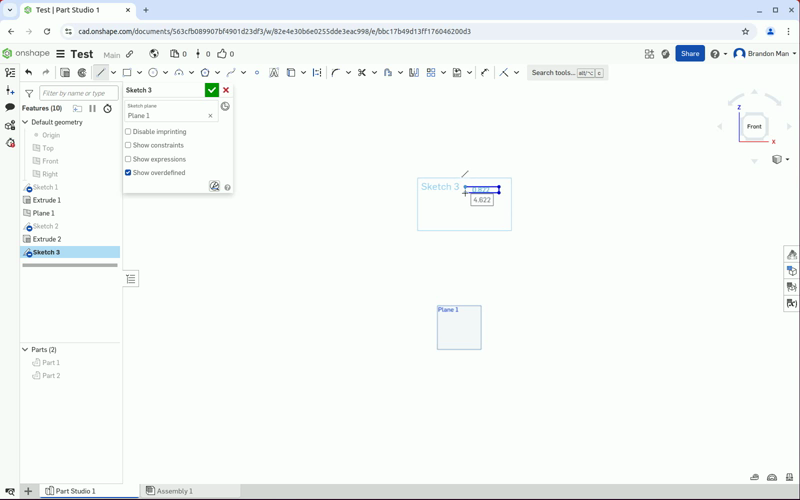
scroll(6)
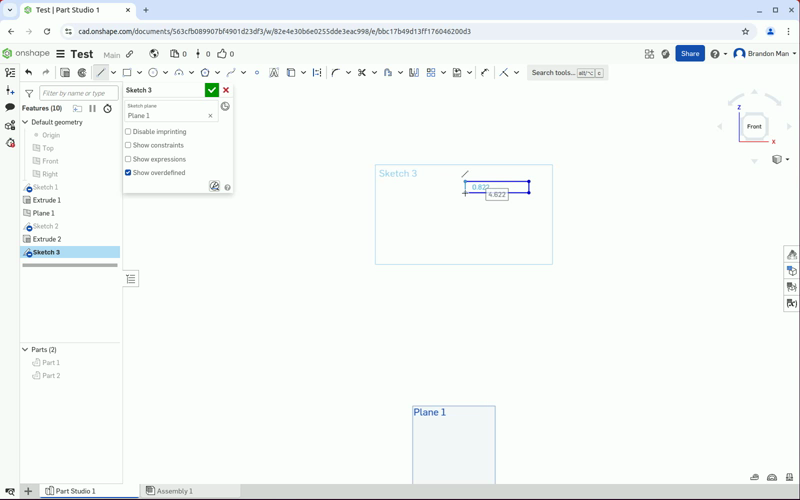
scroll(6)
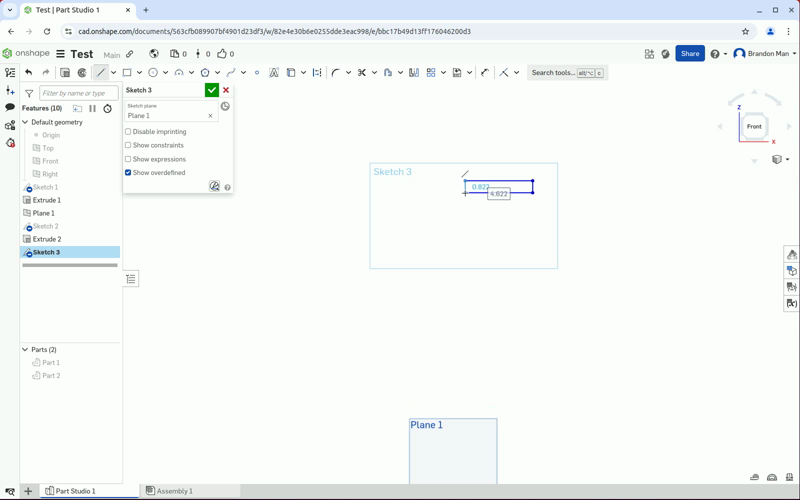
scroll(6)
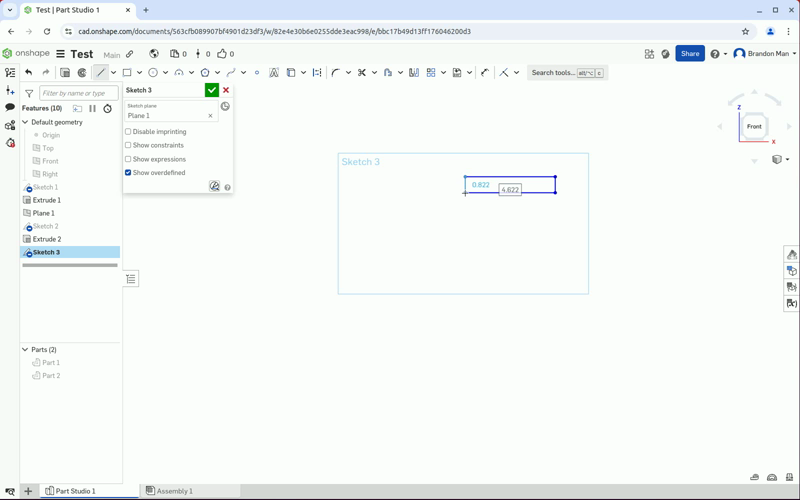
scroll(6)
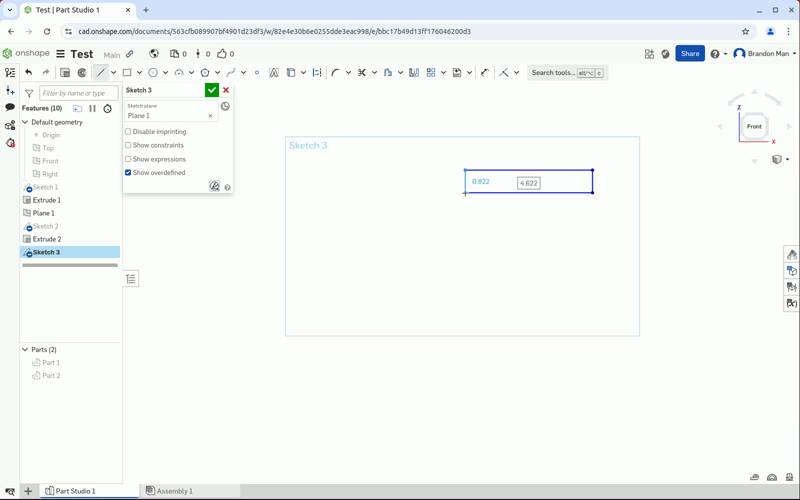
scroll(6)
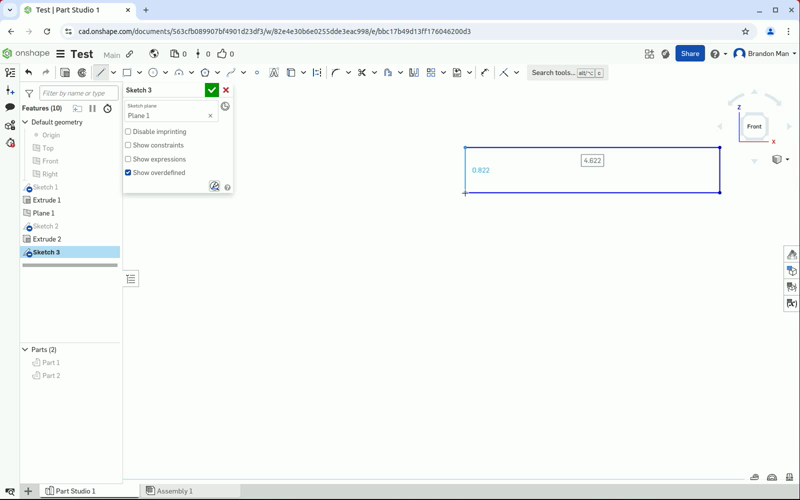
key_up(shift)
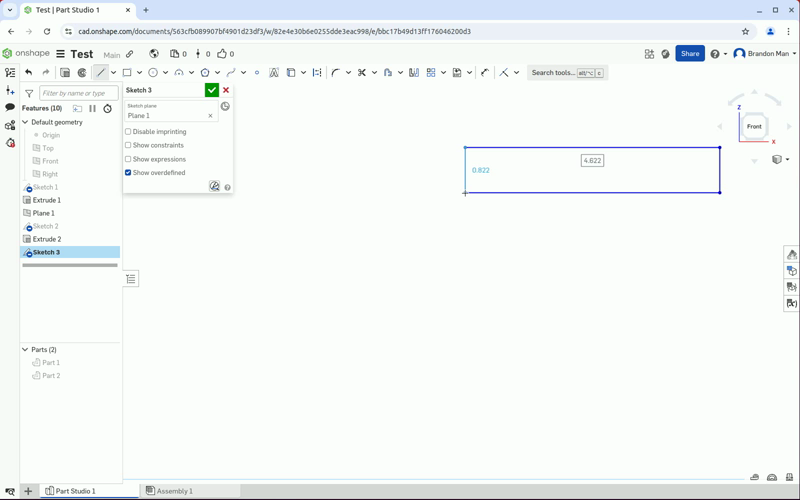
click(465, 192)
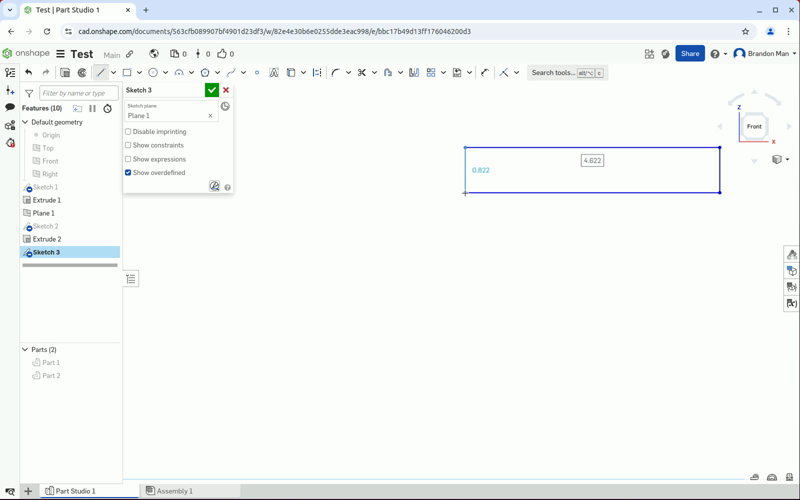
scroll(-6)
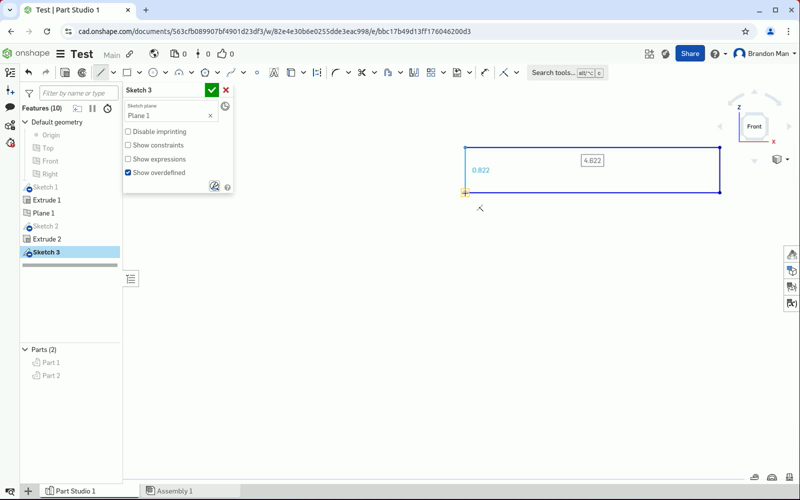
scroll(-6)
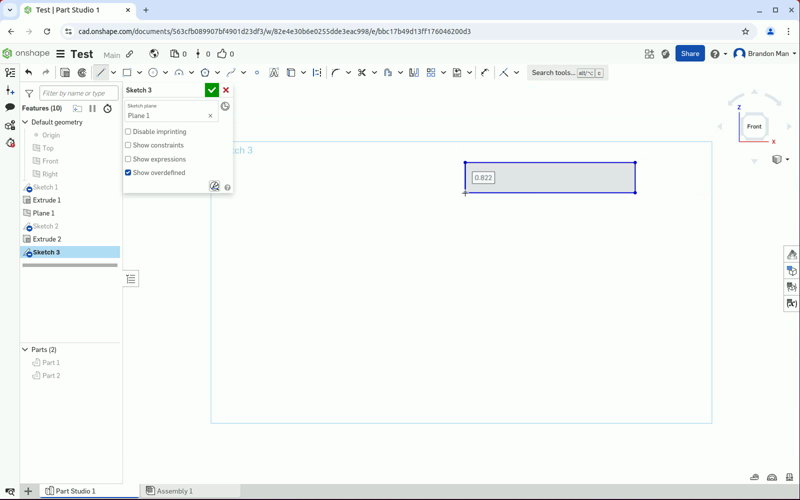
scroll(-6)
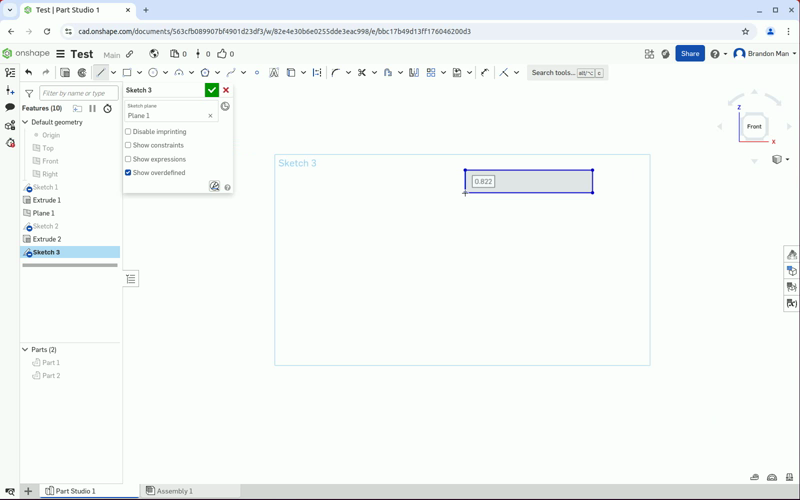
scroll(-6)
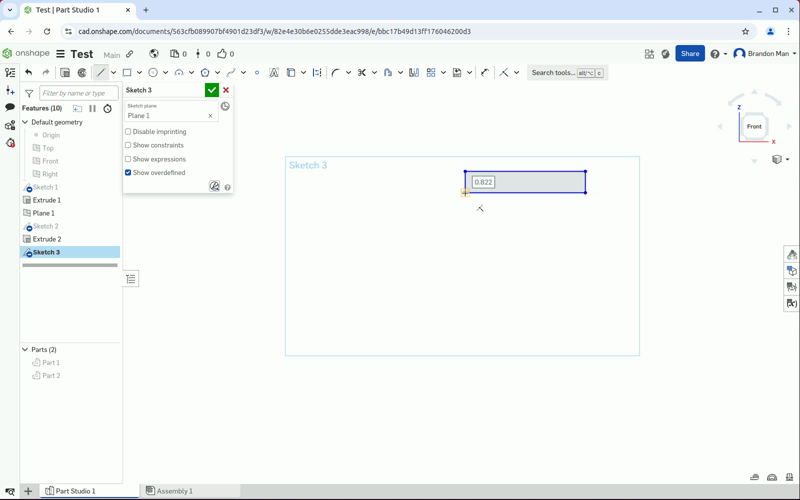
scroll(-6)
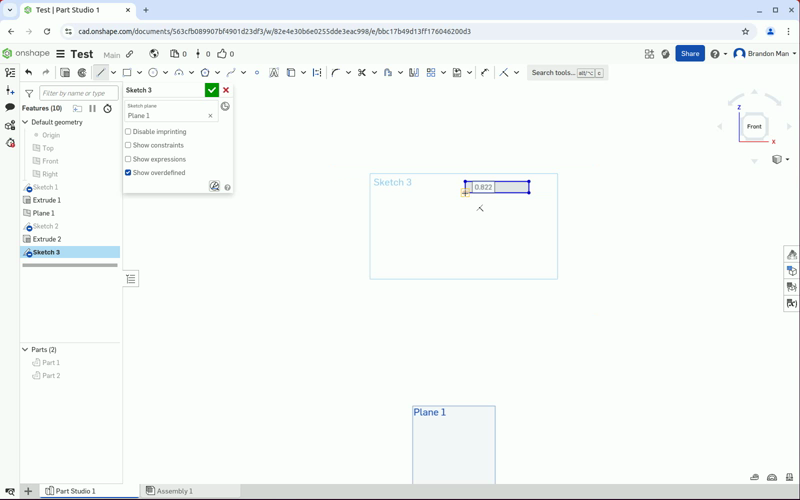
scroll(-6)
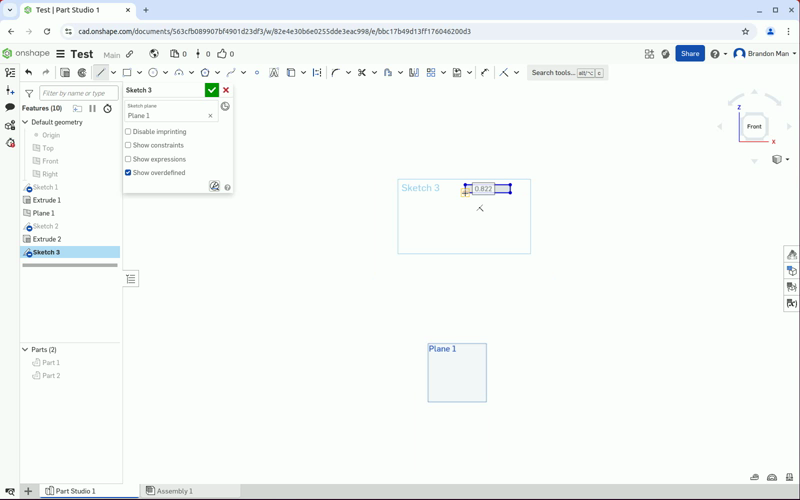
scroll(-6)
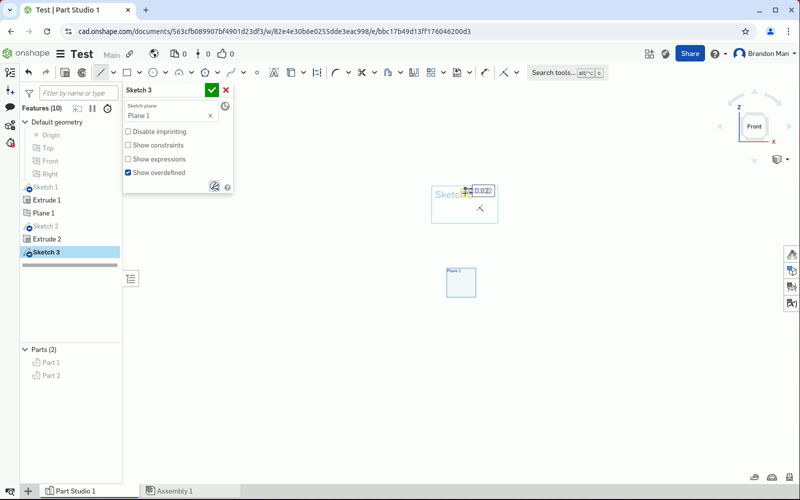
key(esc)
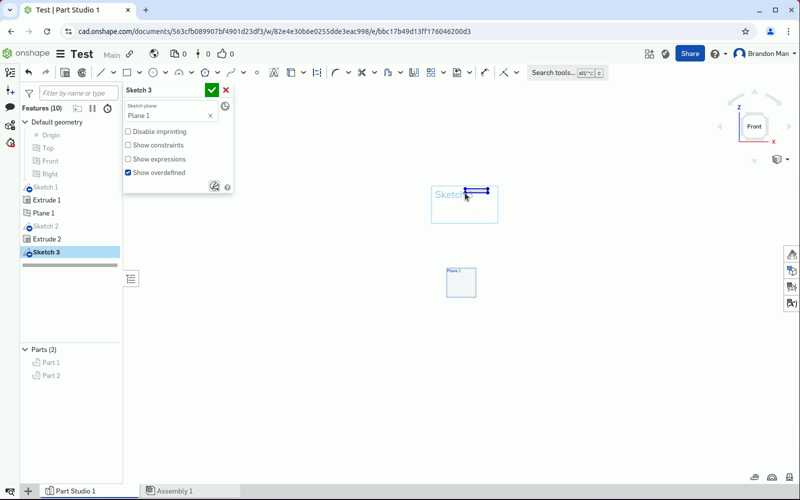
mouse_move(466, 191)
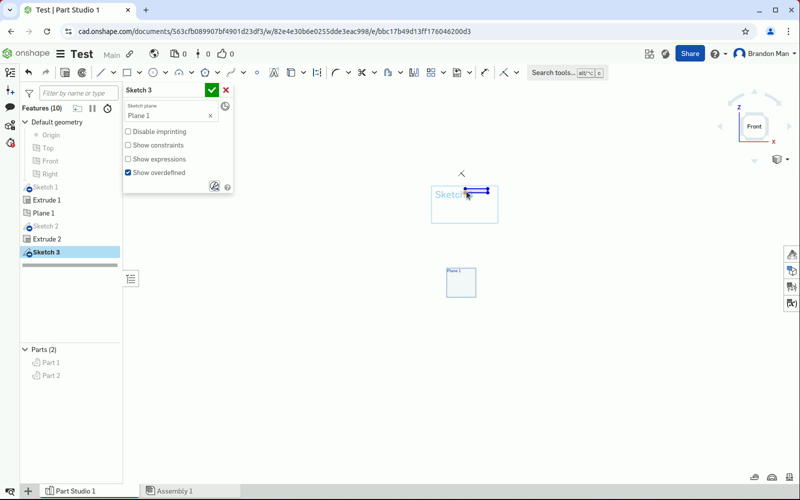
scroll(6)
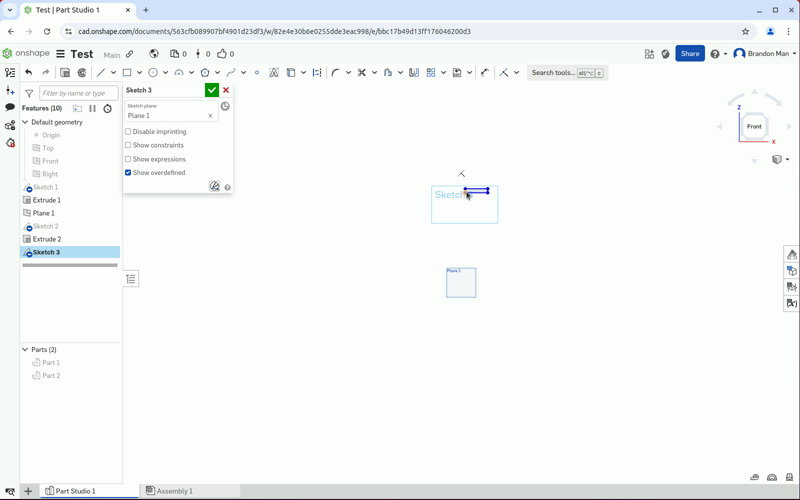
scroll(6)
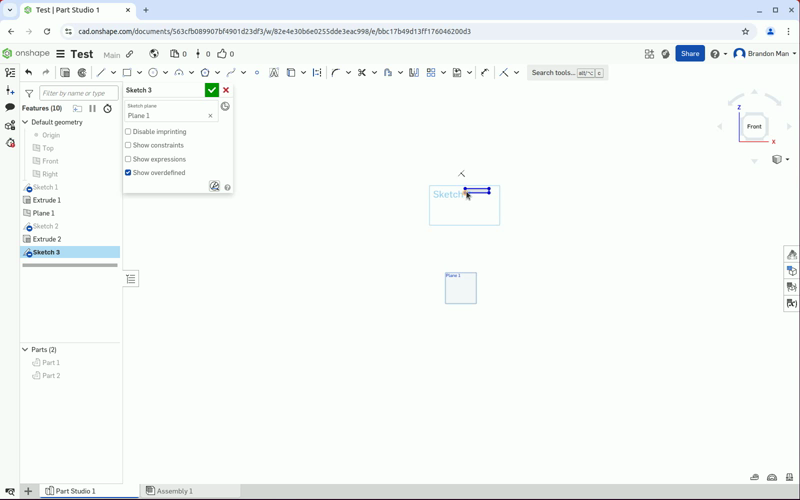
scroll(6)
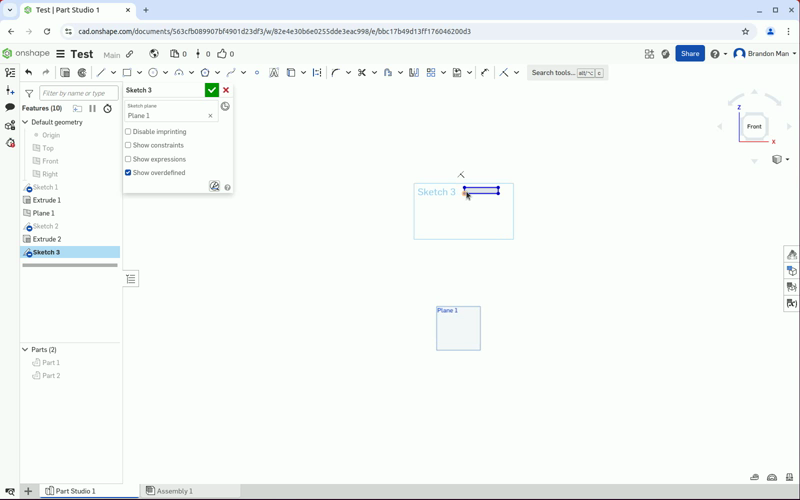
scroll(6)
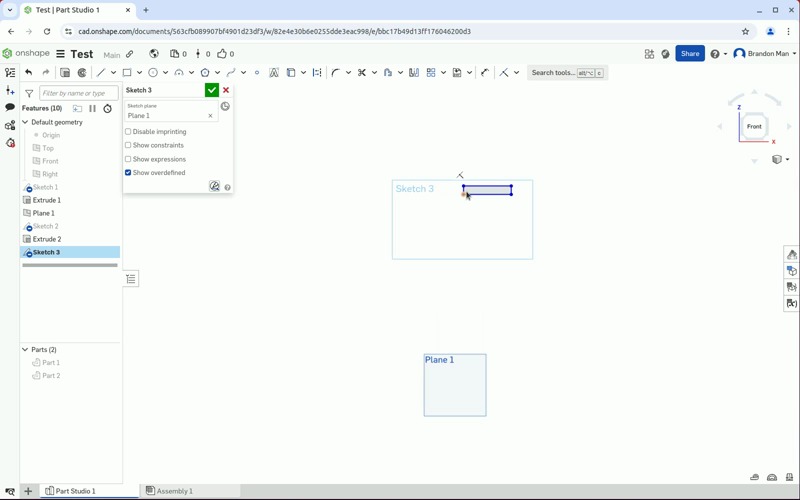
scroll(6)
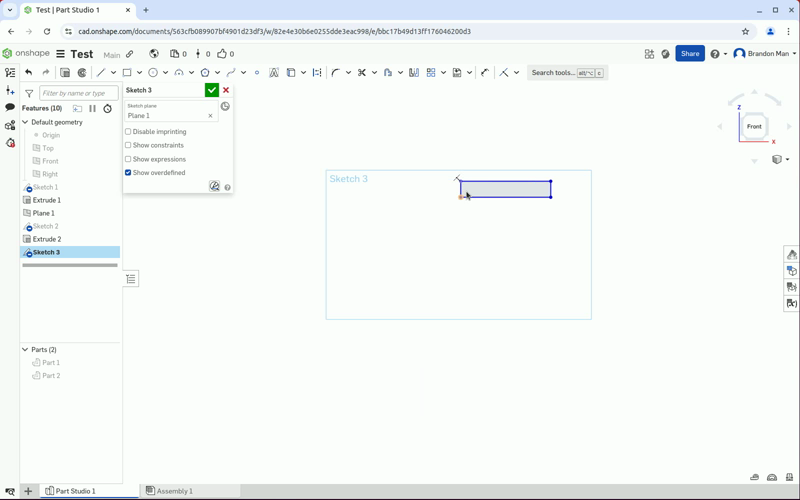
scroll(6)
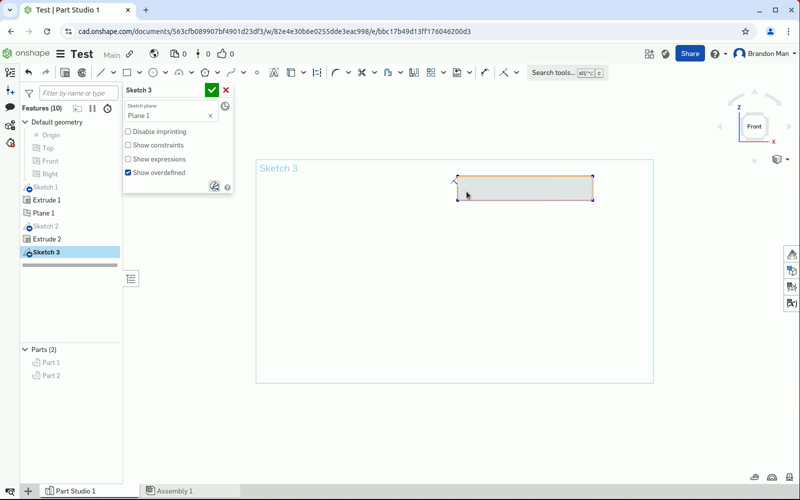
scroll(6)
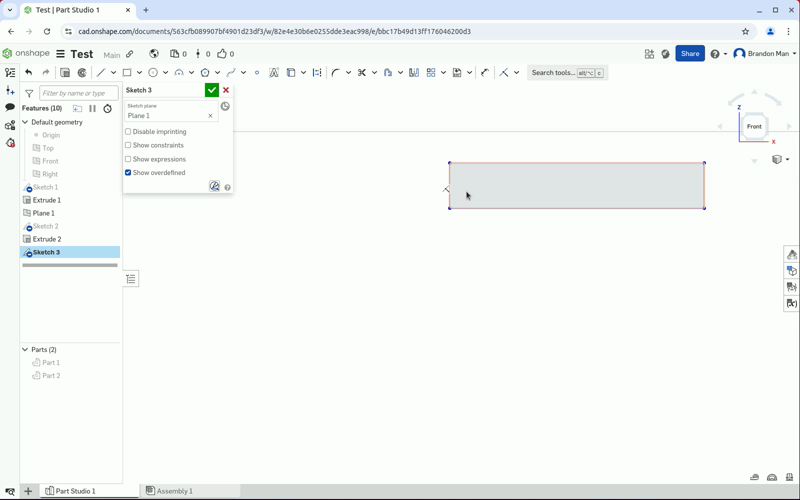
click(466, 191)
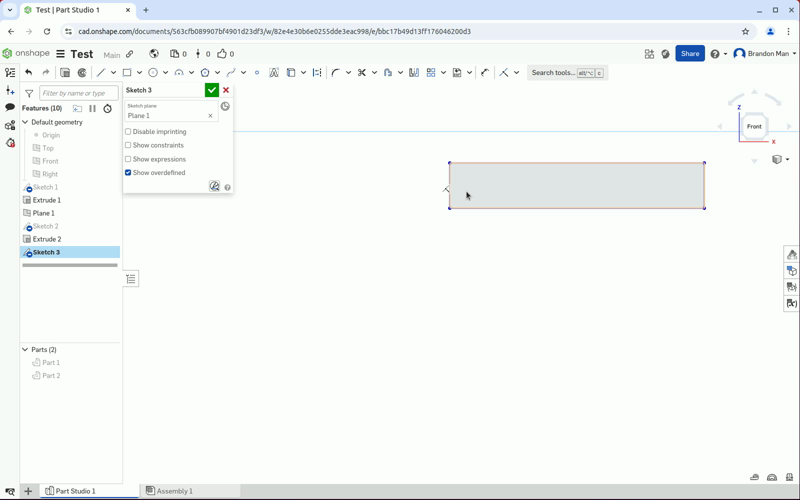
scroll(-6)
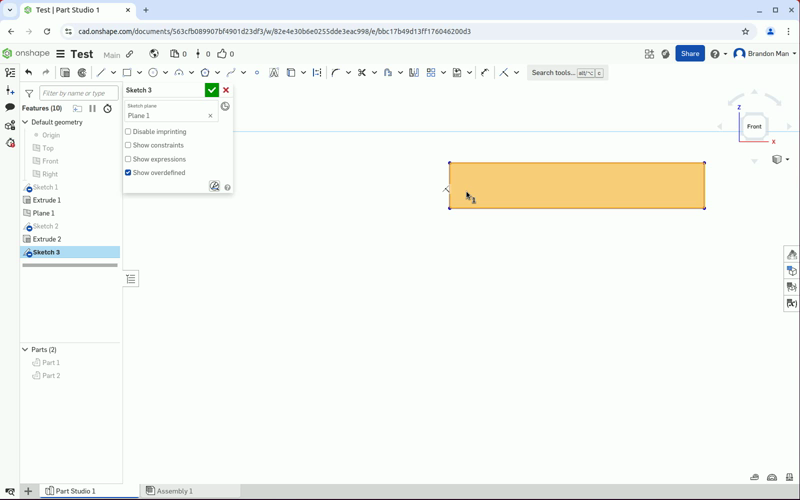
scroll(-6)
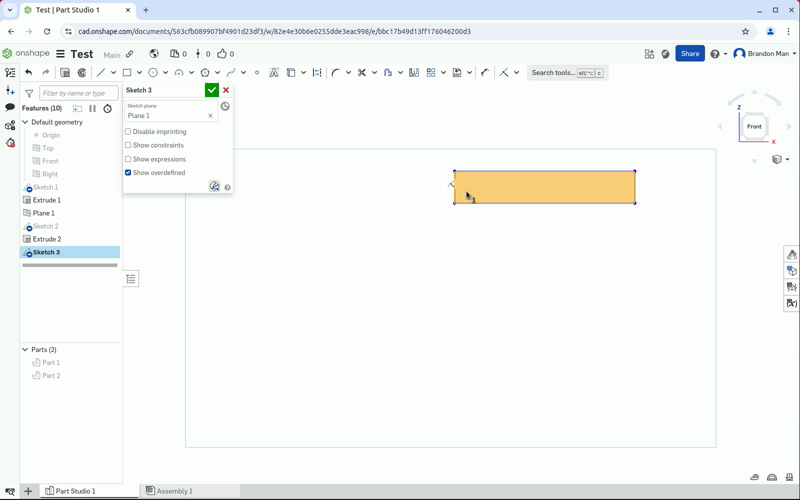
scroll(-6)
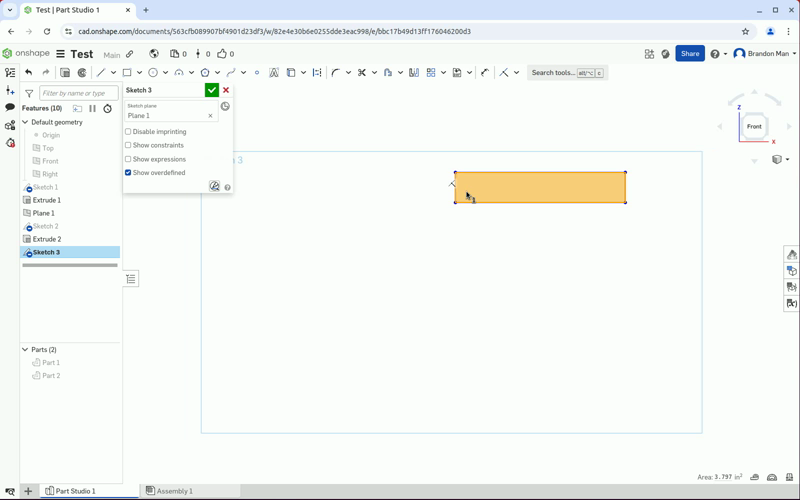
scroll(-6)
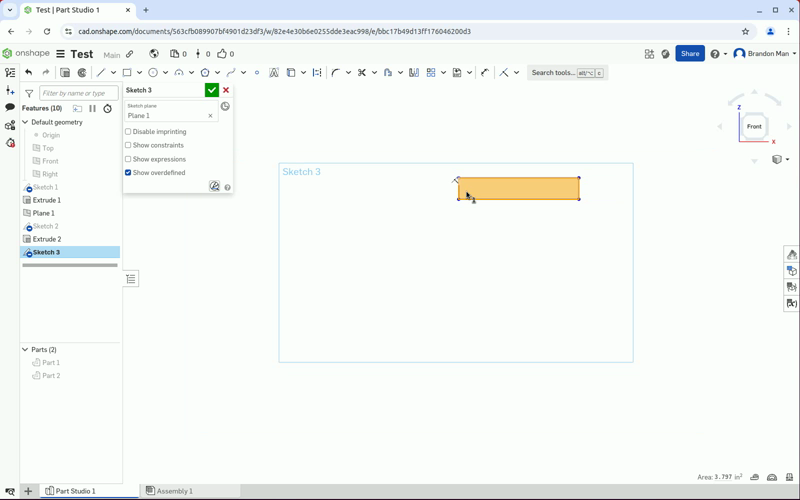
scroll(-6)
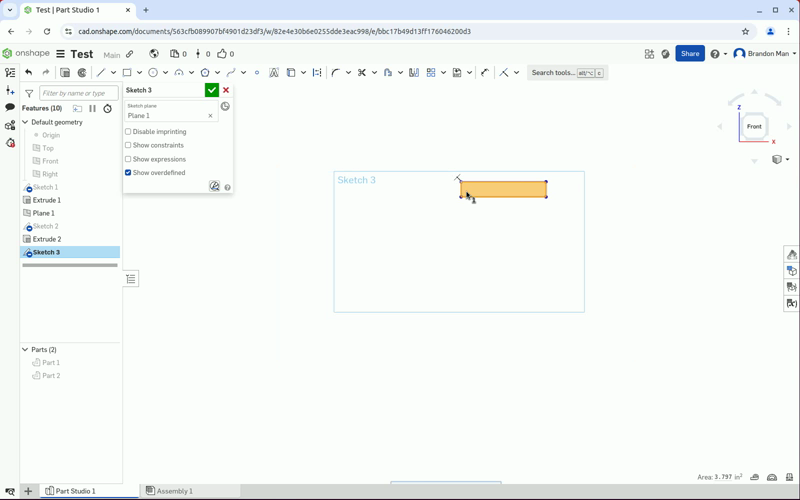
scroll(-6)
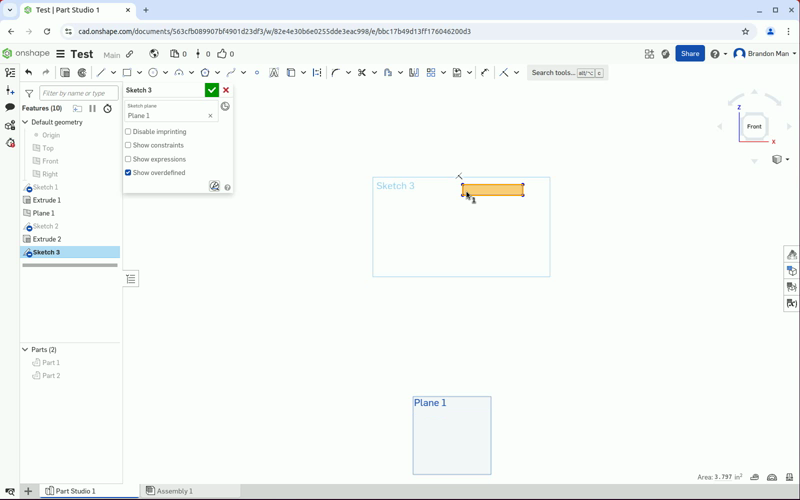
scroll(-6)
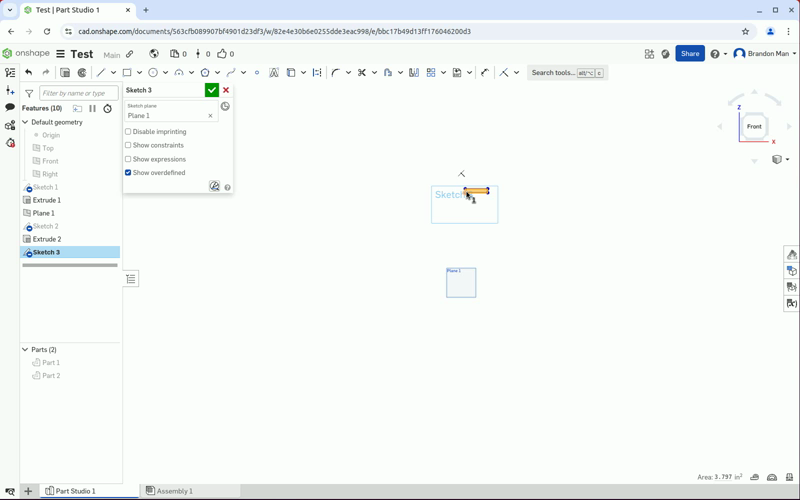
mouse_move(73, 352)
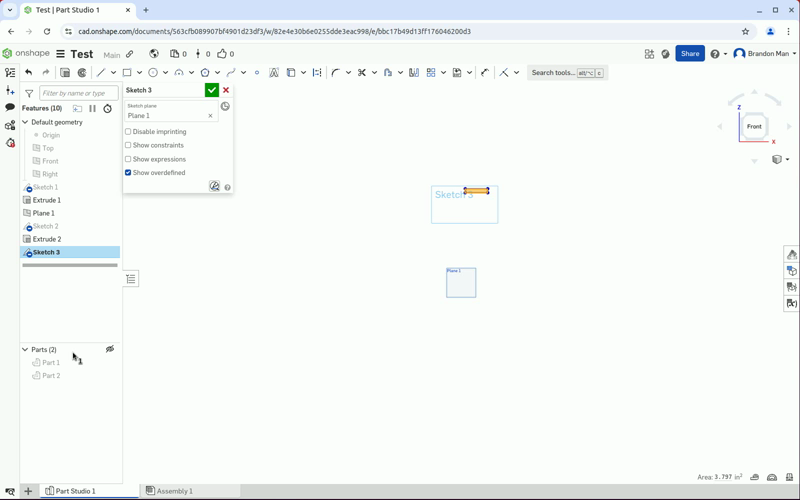
key(shift+y)
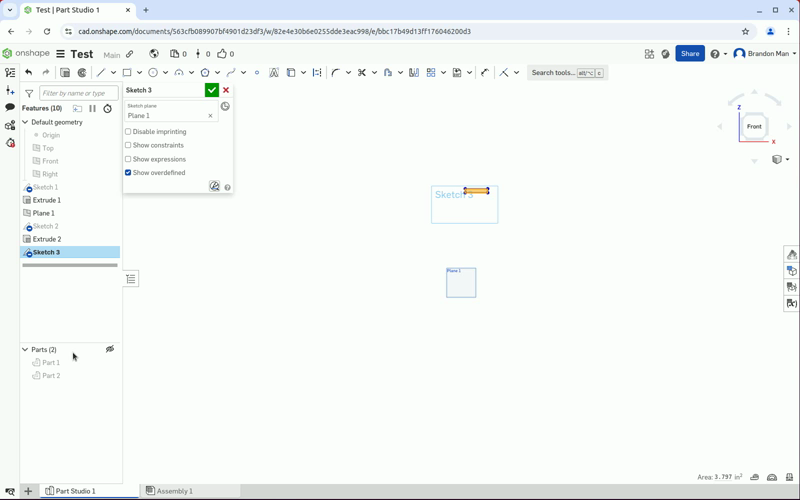
key(shift+e)
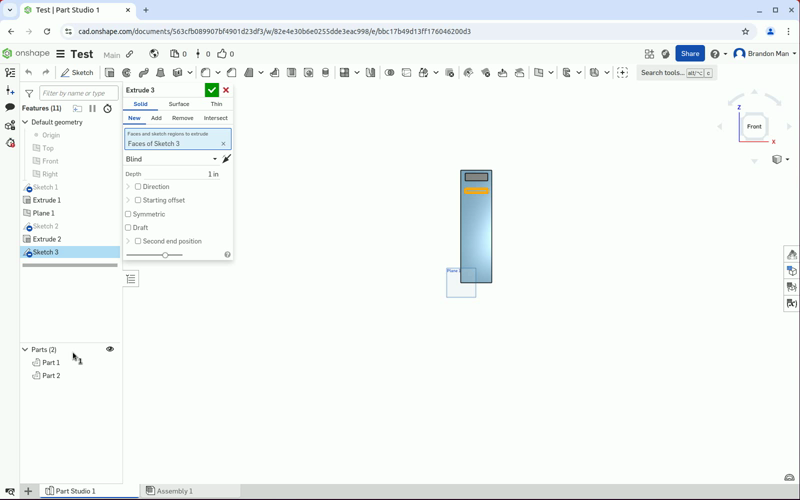
mouse_move(143, 106)
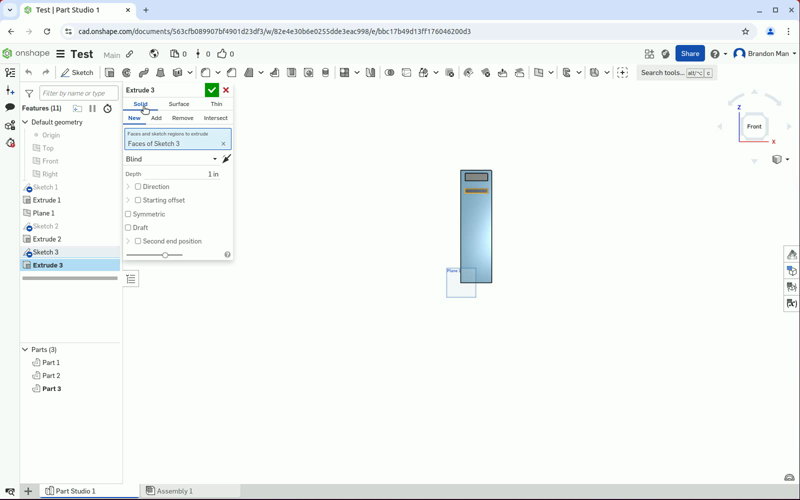
click(143, 106)
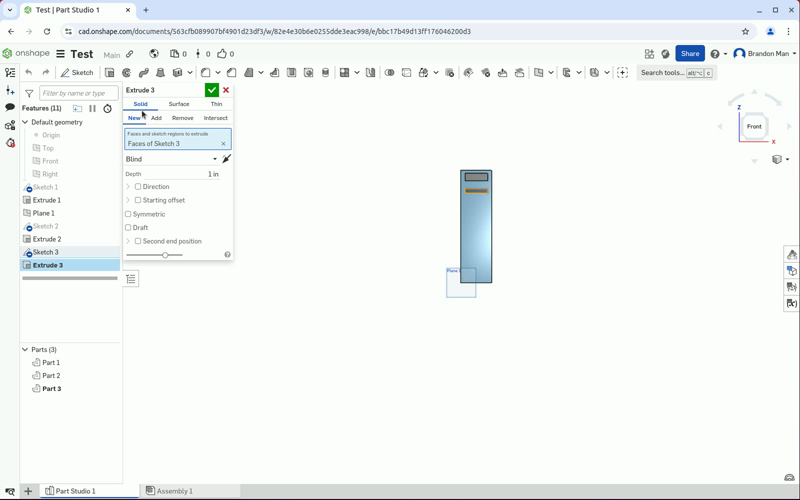
mouse_move(137, 120)
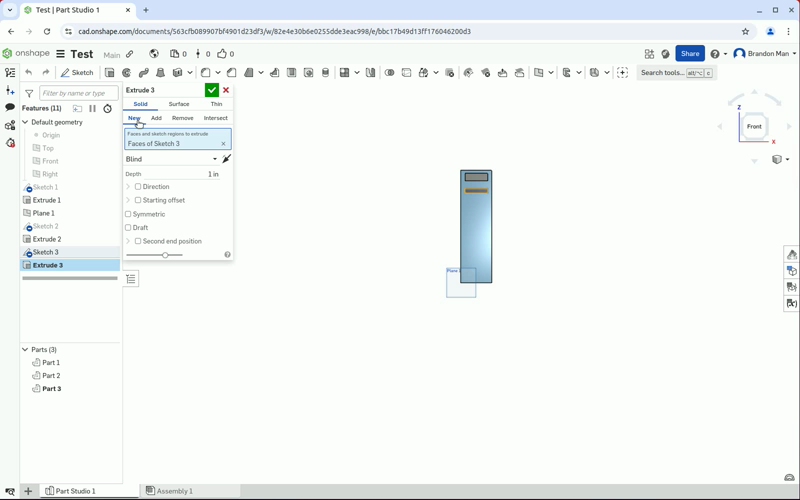
click(137, 120)
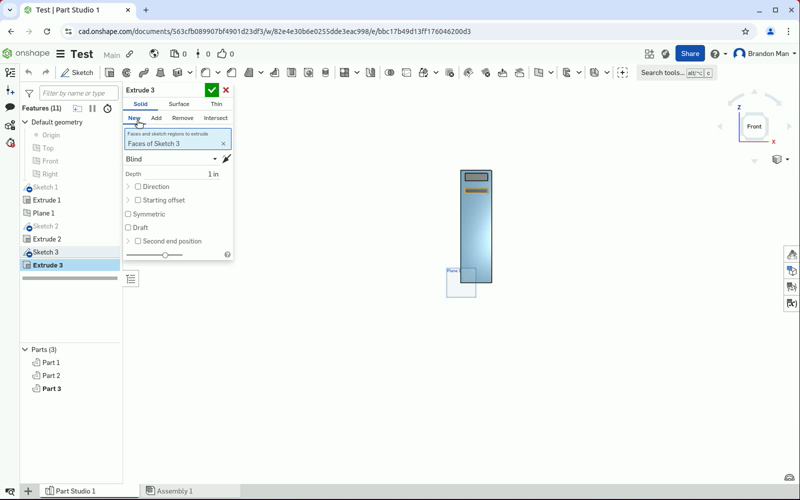
key(tab, 4)
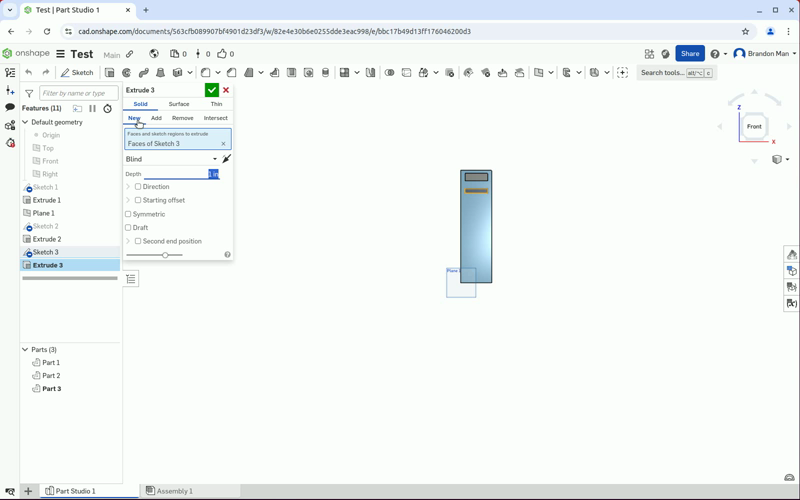
text(2.648)
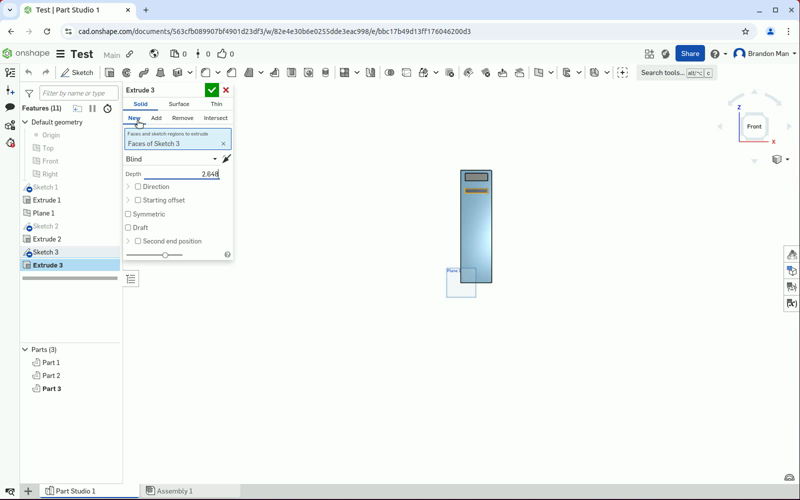
key(enter)
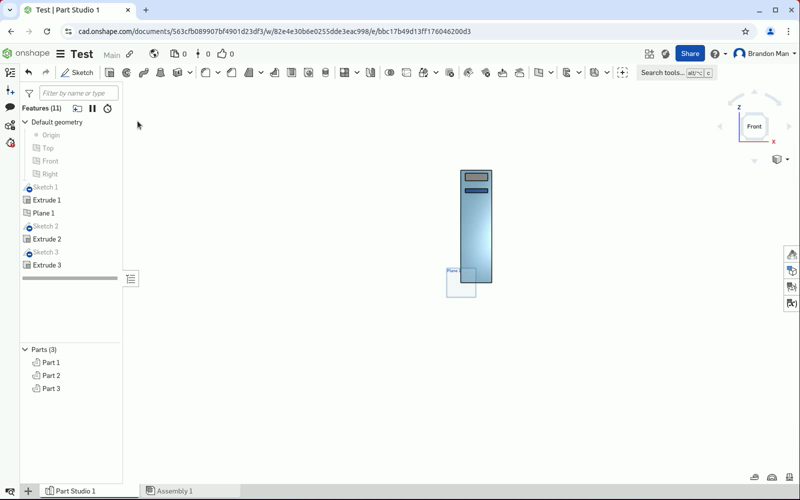
key(shift+h)
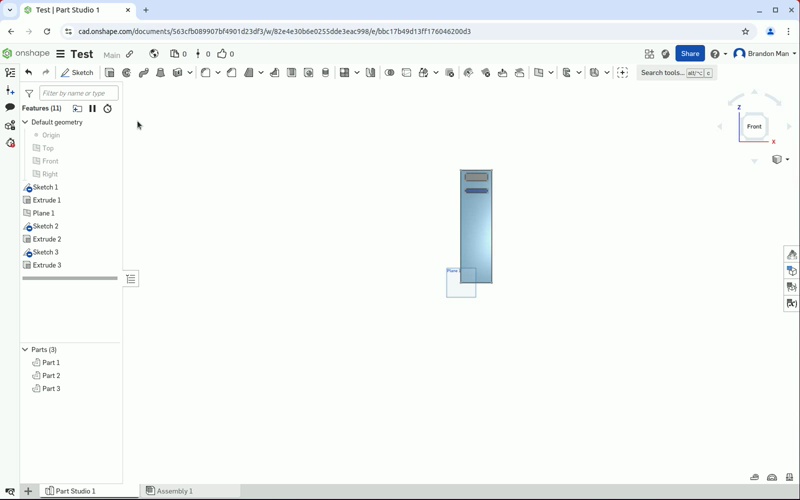
key(shift+h)
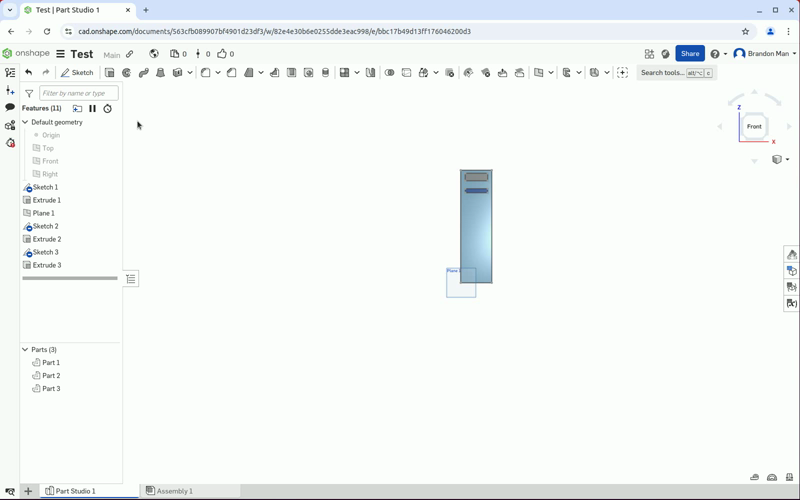
key(shift+7)
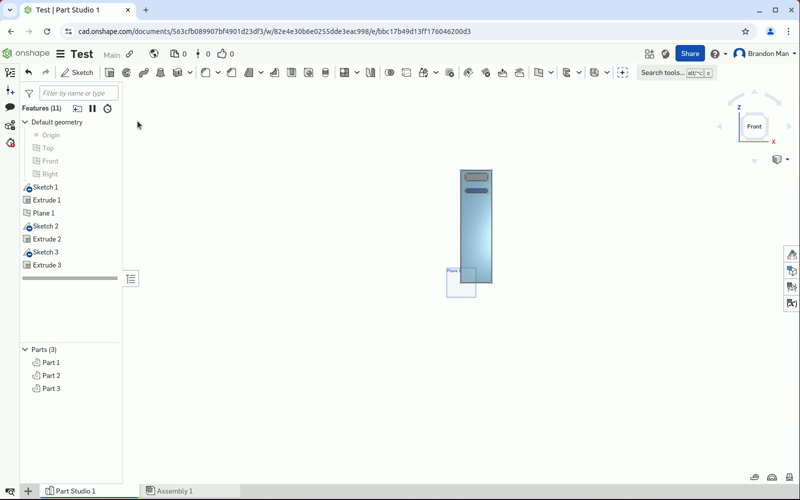
key(left, 2)
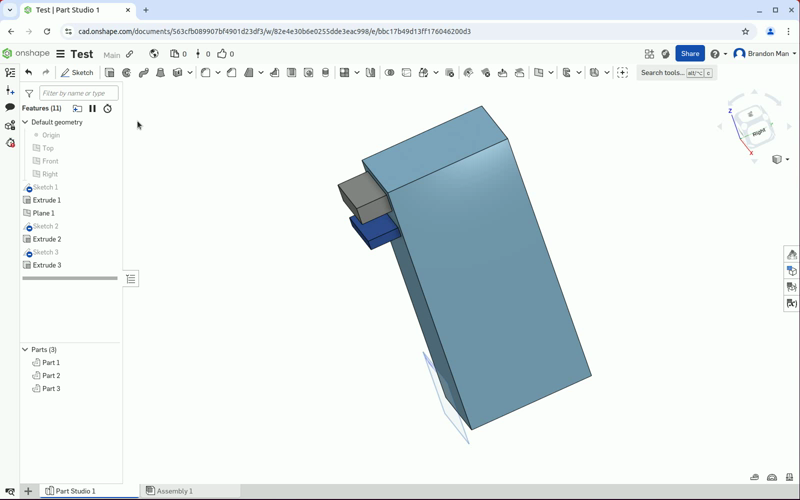
key(down, 2)
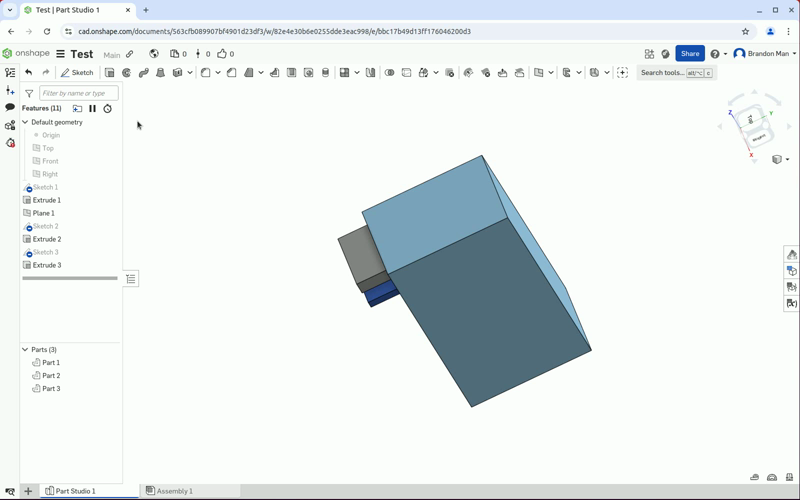
key(up, 2)
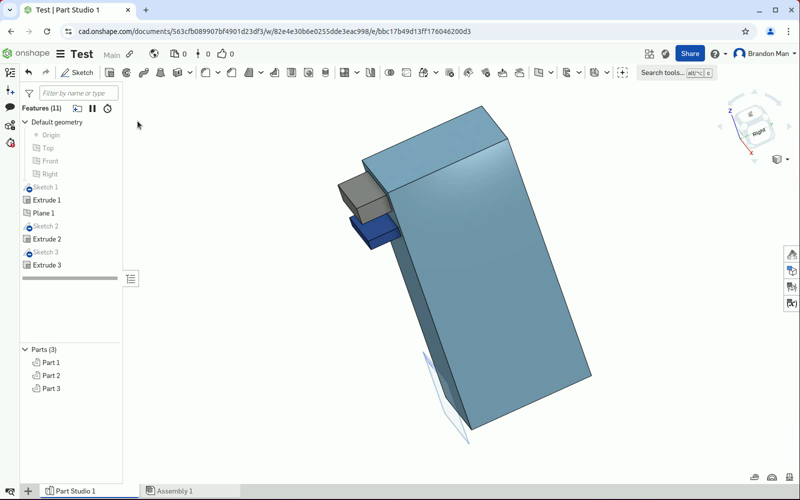
key(right, 2)
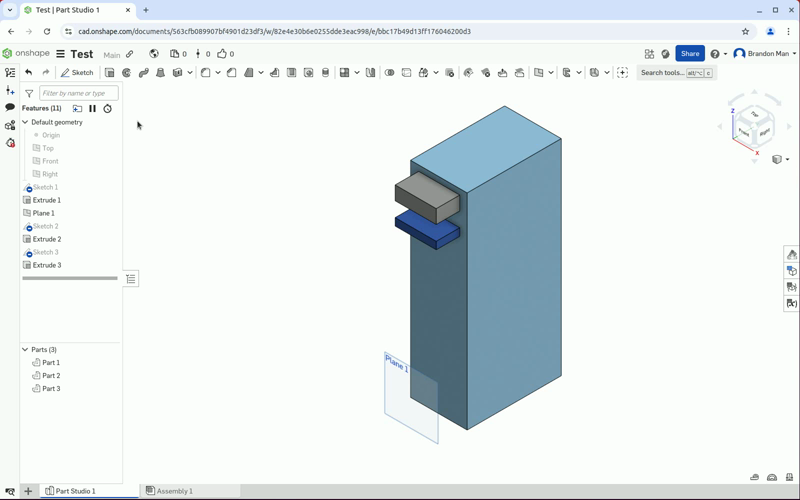
mouse_move(73, 189)
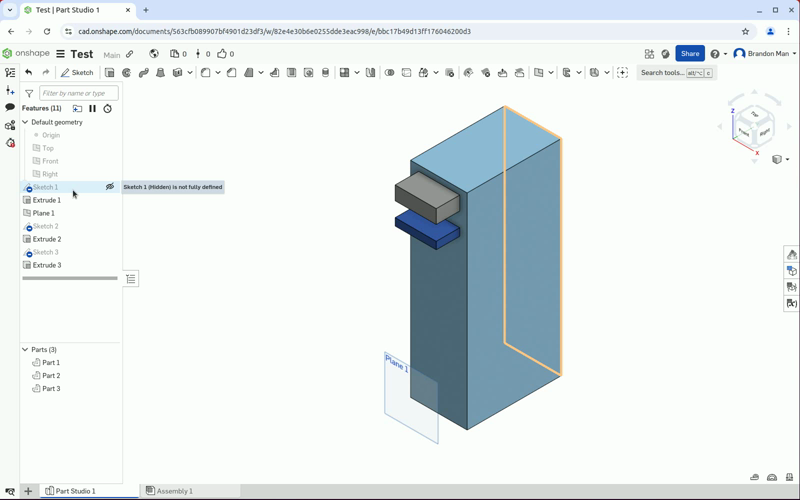
click(73, 189)